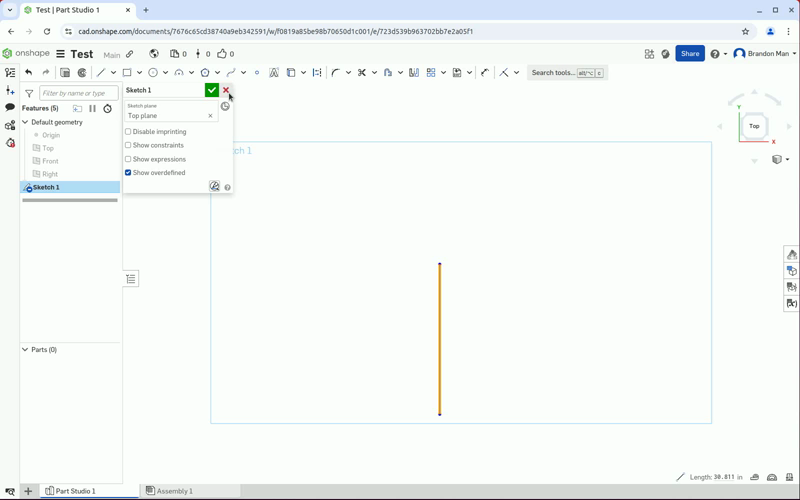
key(shift+h)
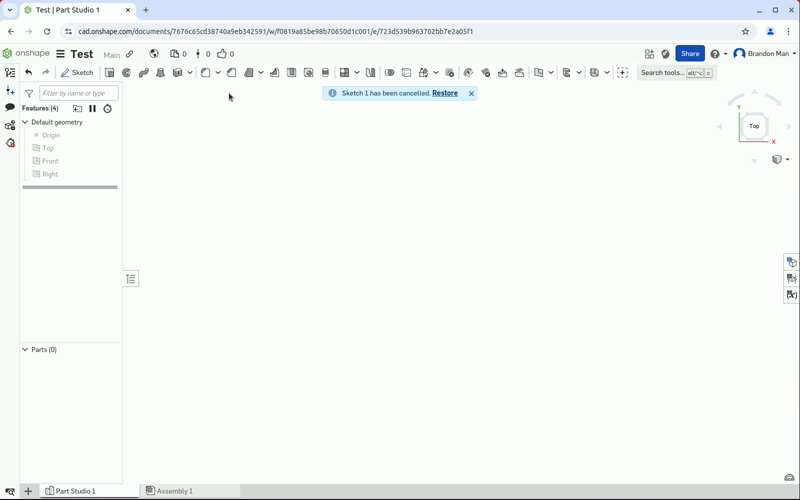
mouse_move(73, 352)
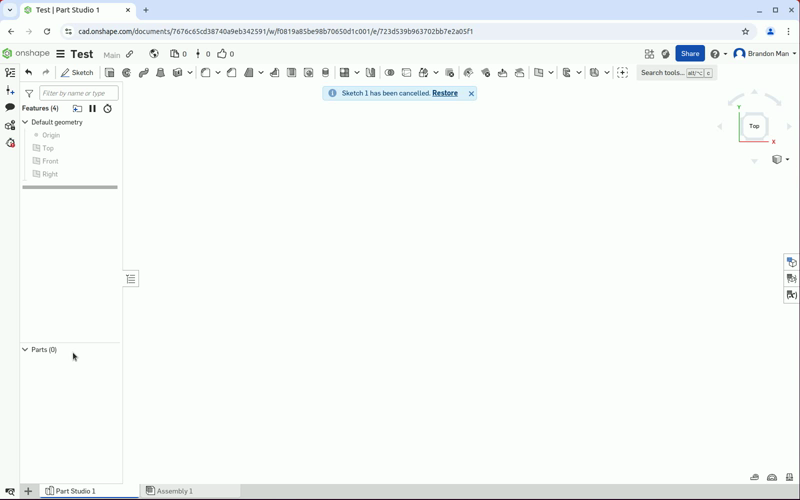
key(y)
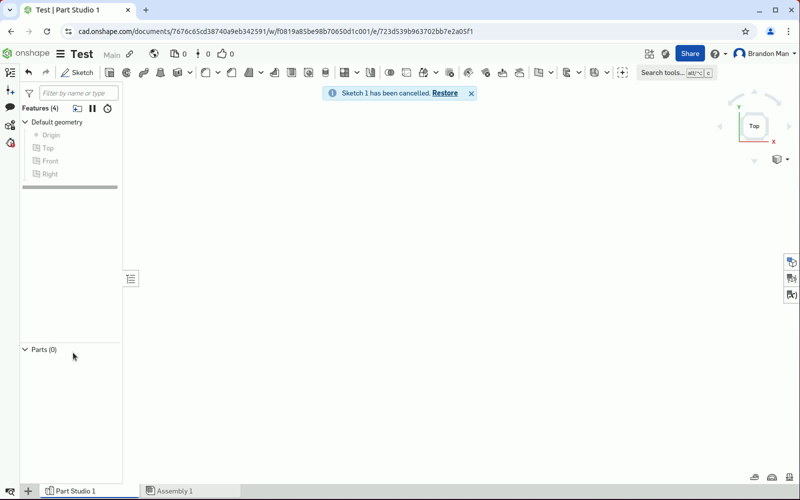
key(shift+p)
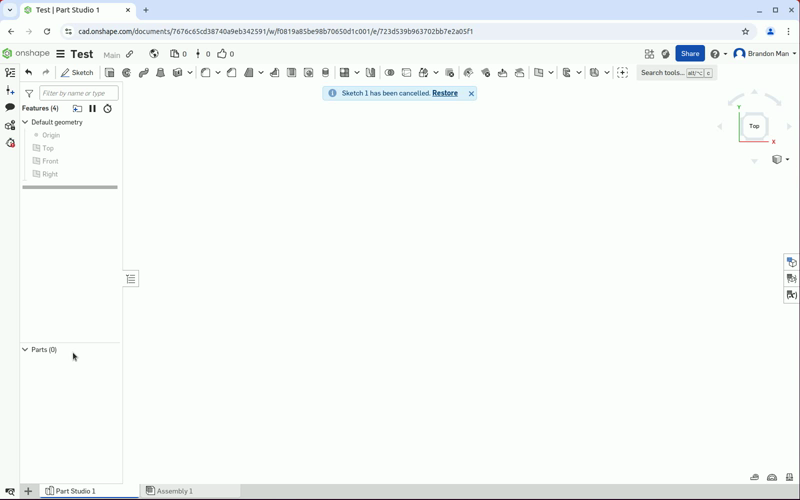
key(space)
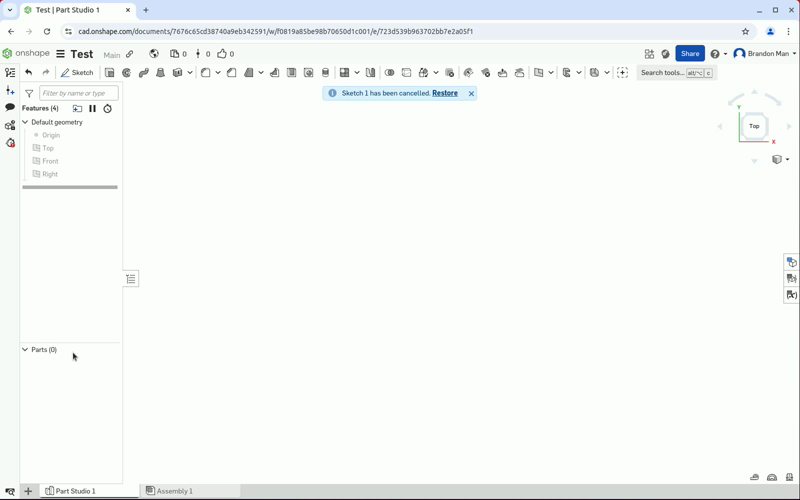
key_down(shift)
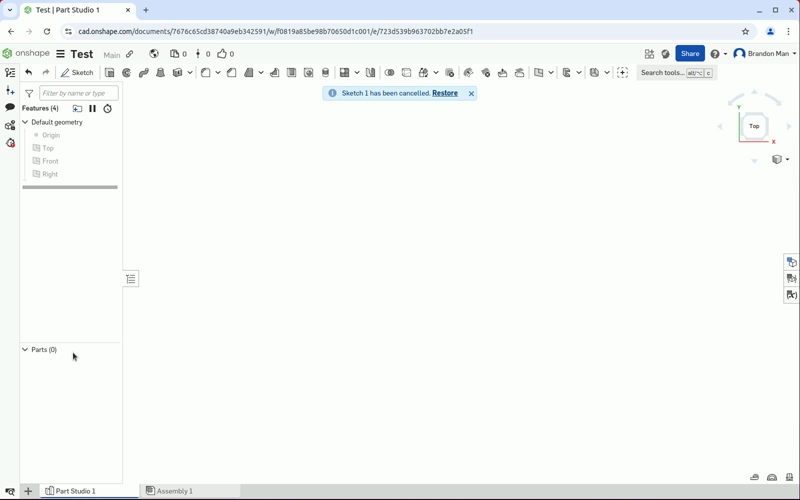
key(up)
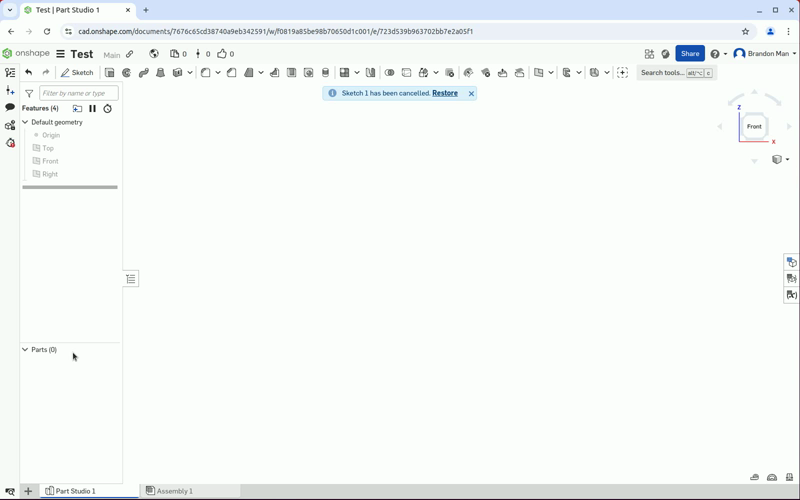
key_up(shift)
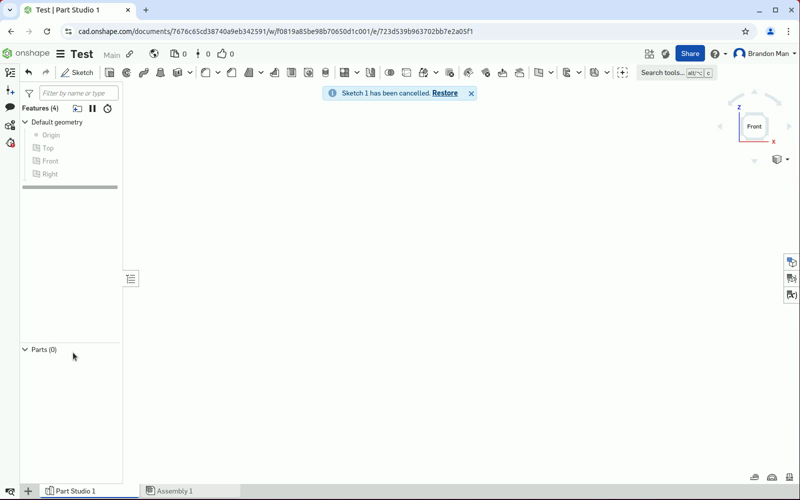
mouse_move(73, 352)
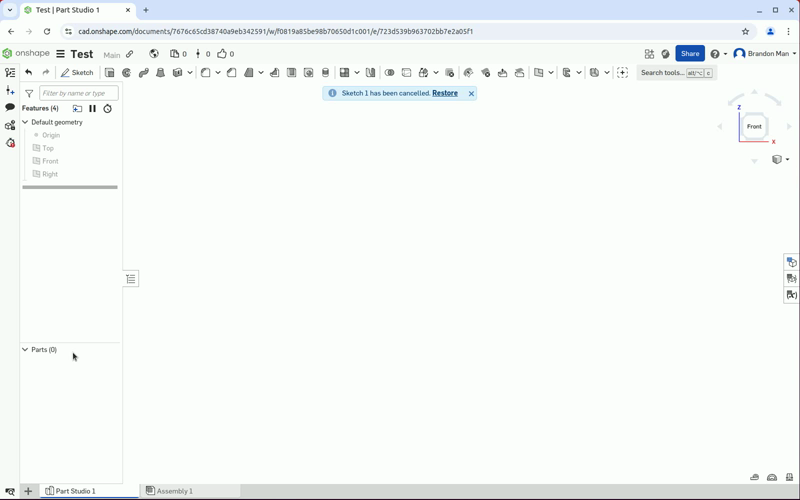
key(shift+y)
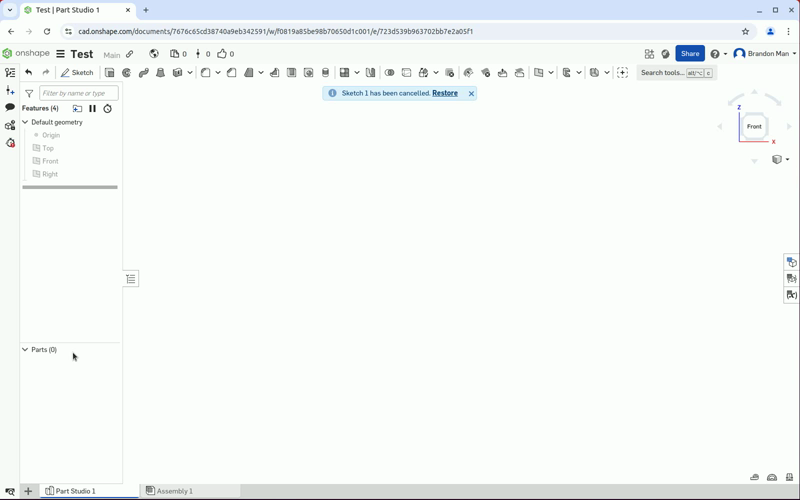
key(shift+s)
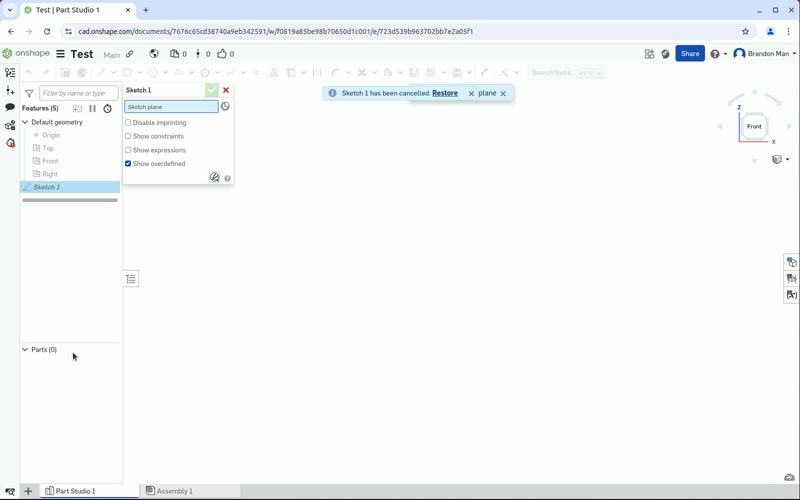
mouse_move(73, 163)
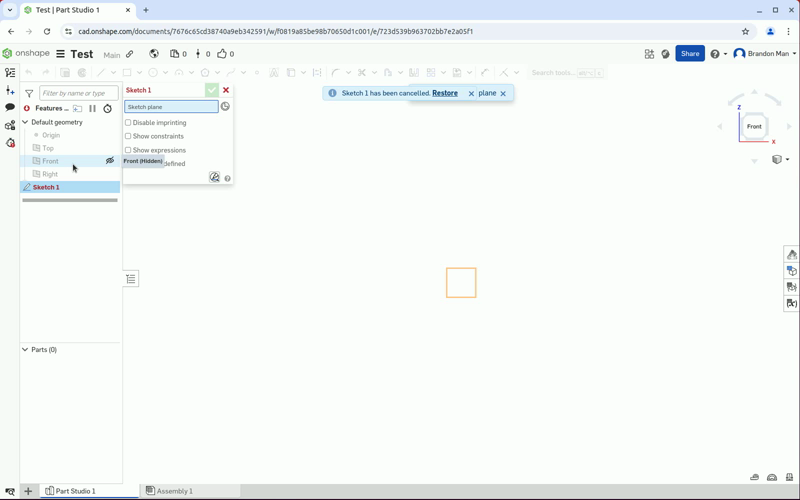
click(73, 163)
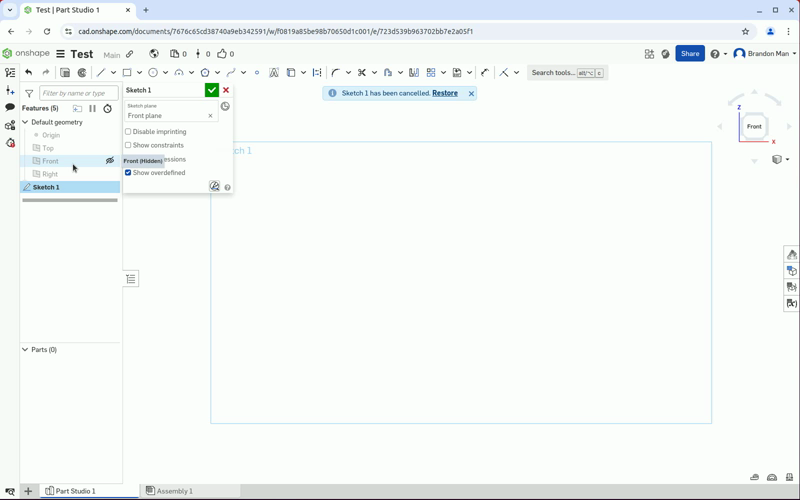
mouse_move(73, 352)
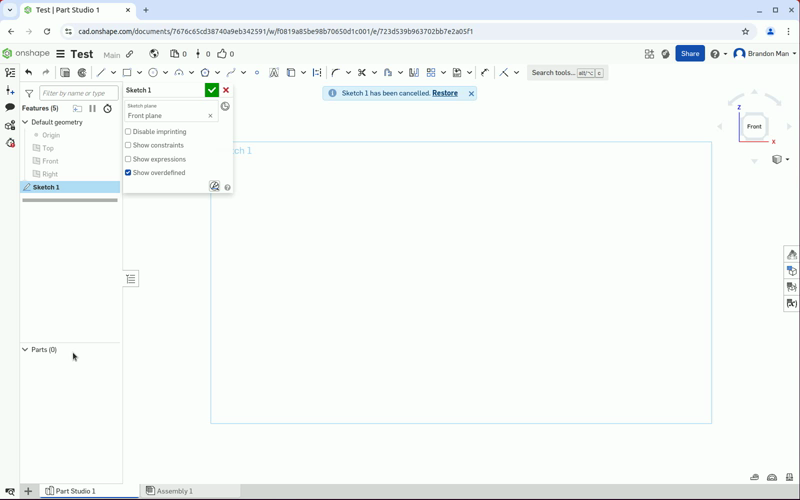
key(y)
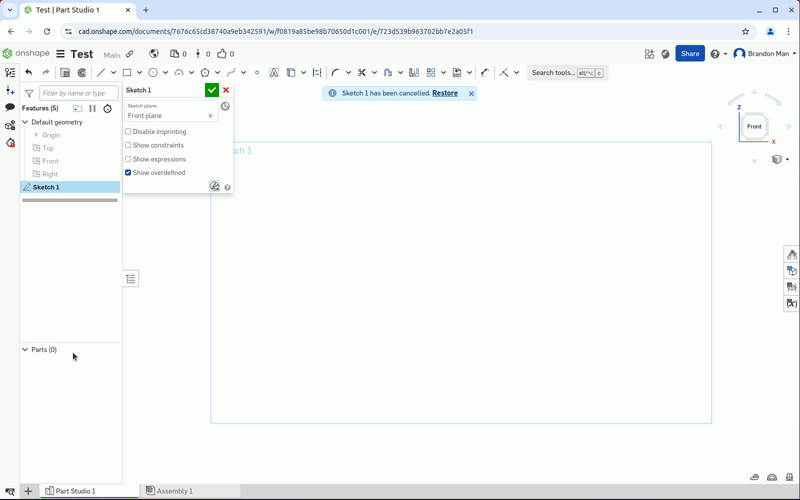
key(c)
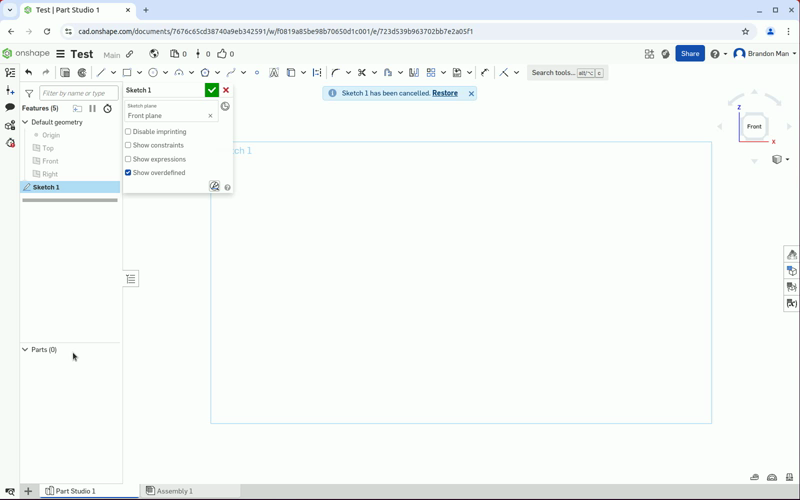
key_down(shift)
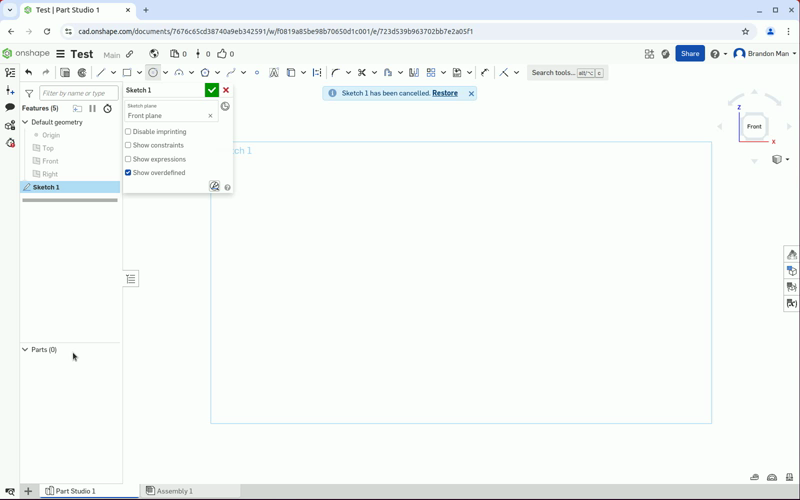
mouse_move(369, 222)
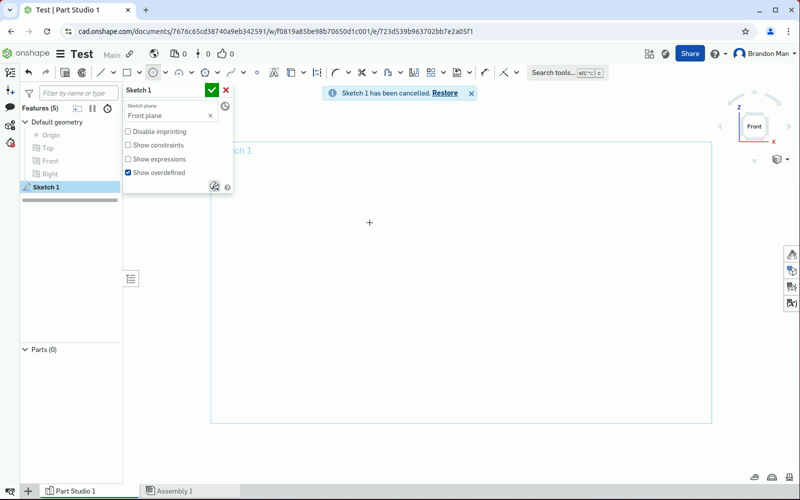
click(369, 222)
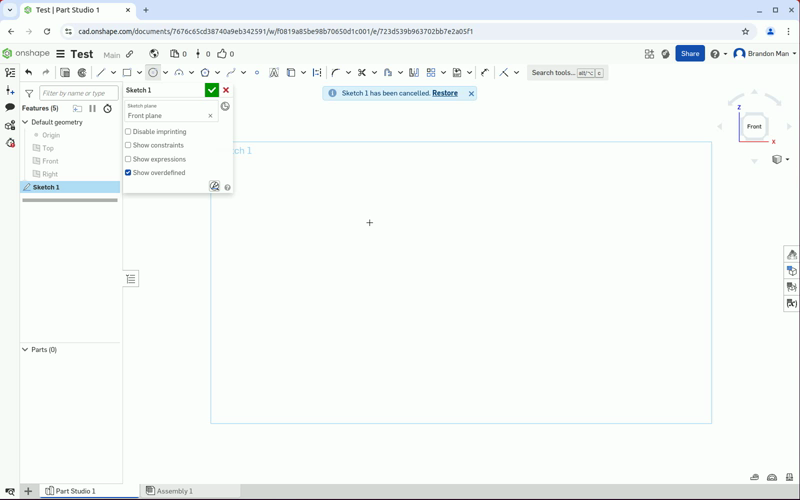
key_up(shift)
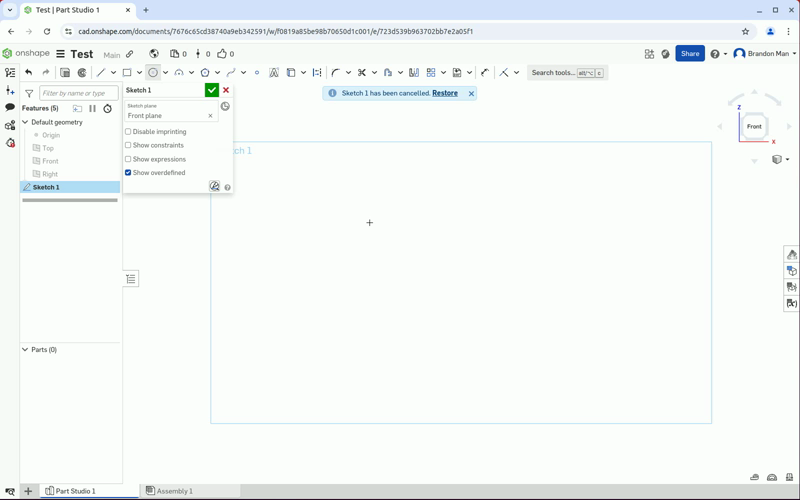
mouse_move(390, 222)
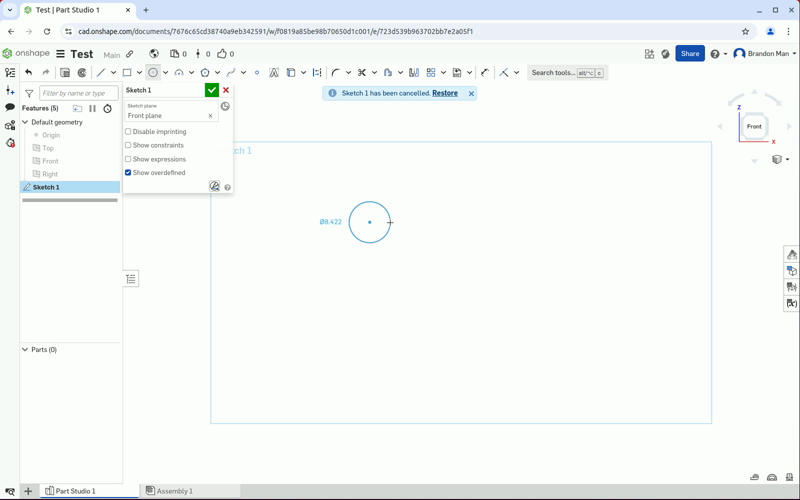
click(390, 222)
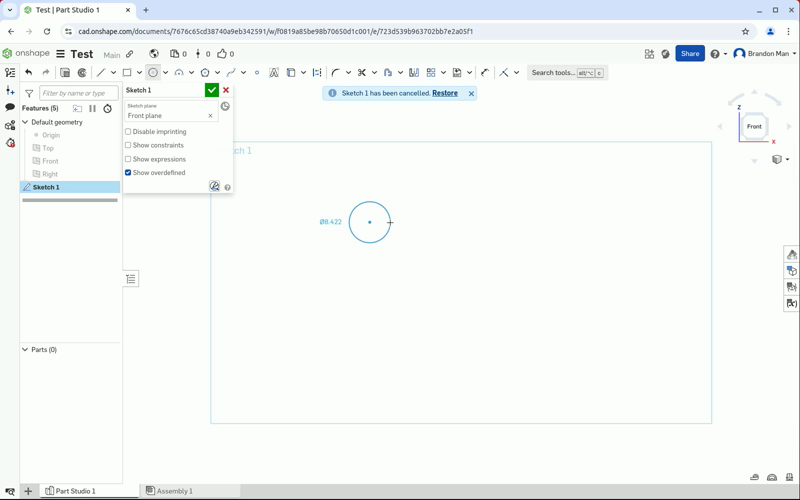
key(esc)
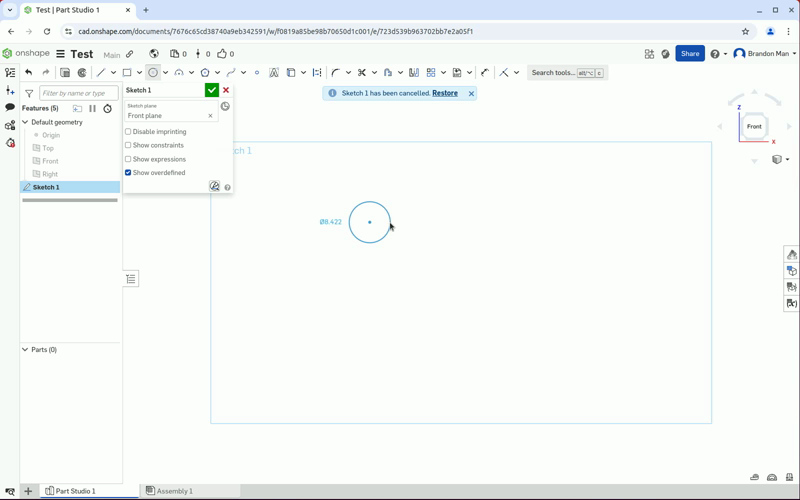
key(c)
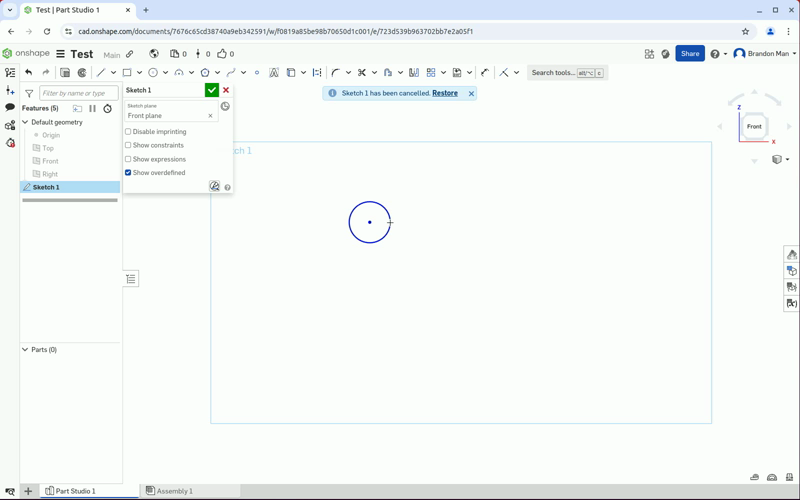
key_down(shift)
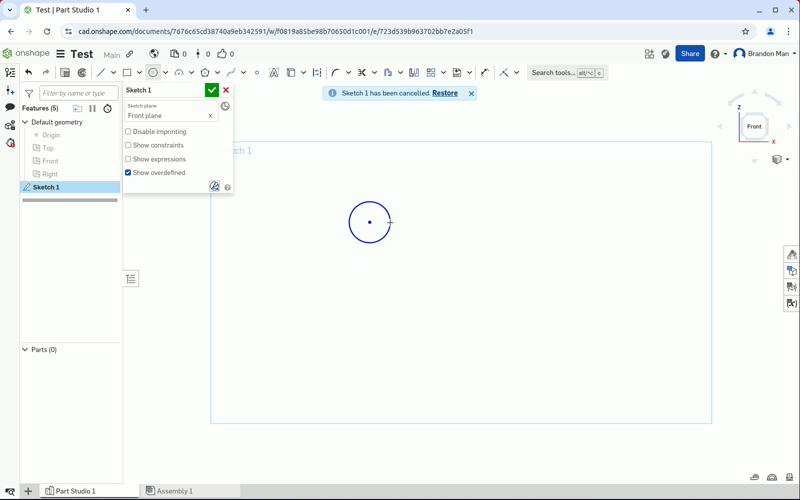
mouse_move(369, 222)
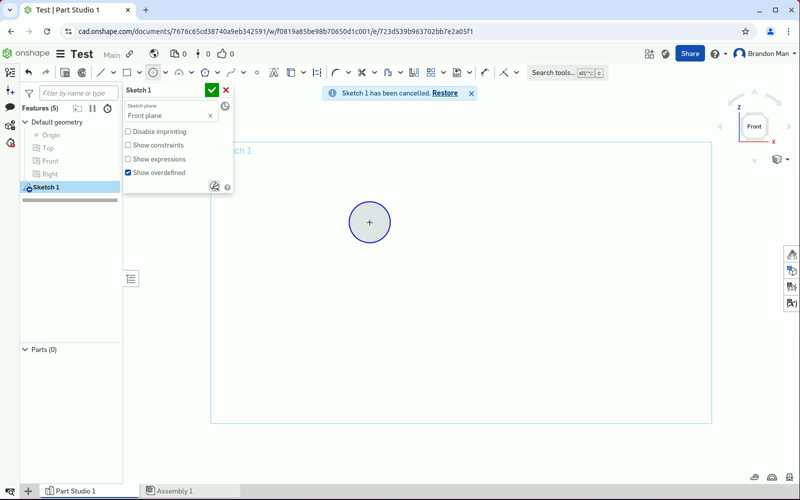
click(369, 222)
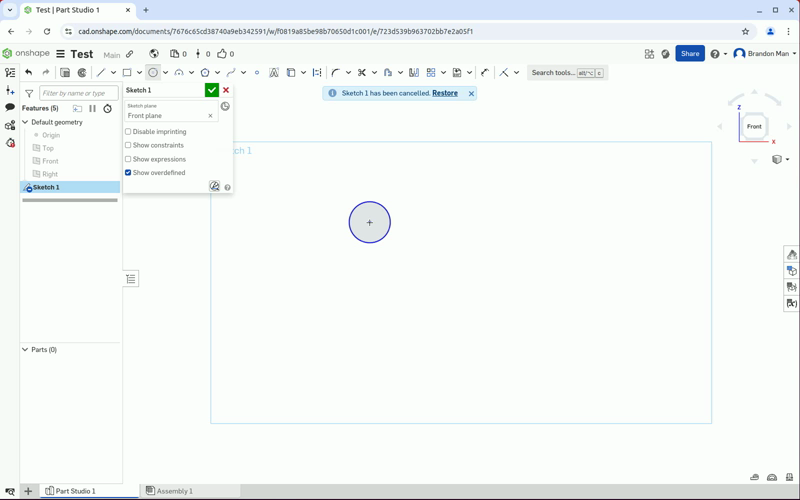
key_up(shift)
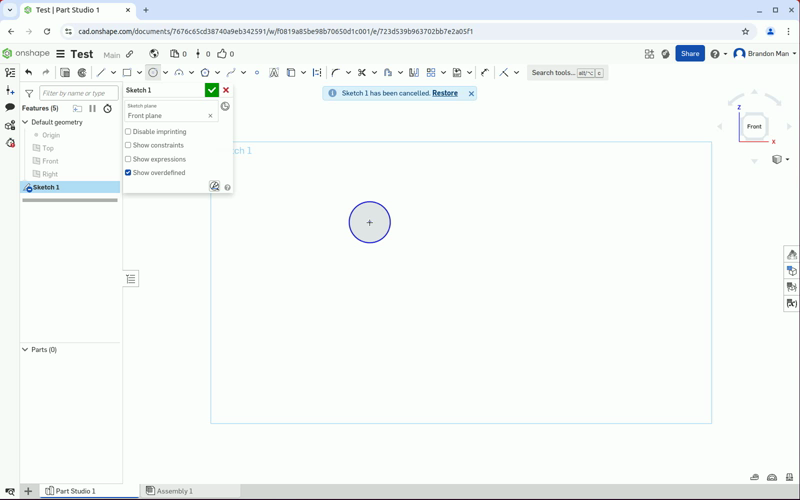
mouse_move(378, 222)
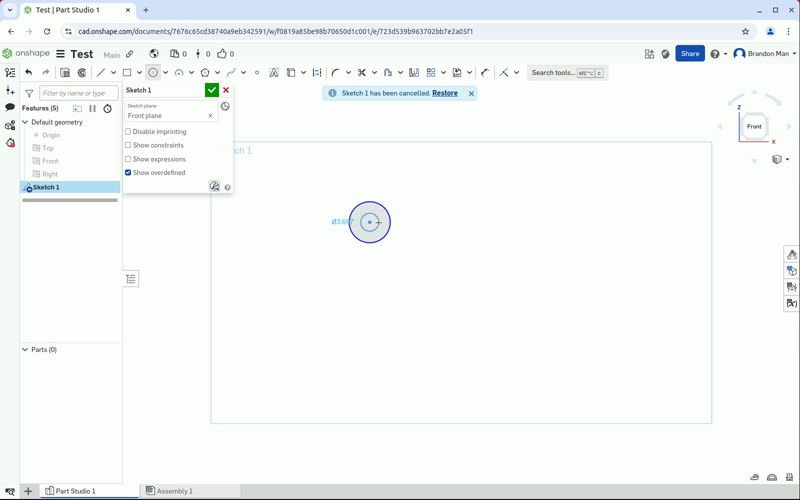
click(378, 222)
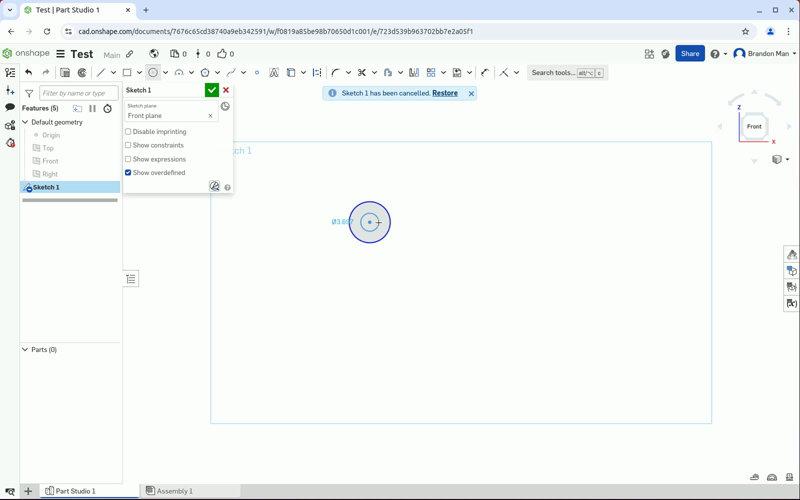
key(esc)
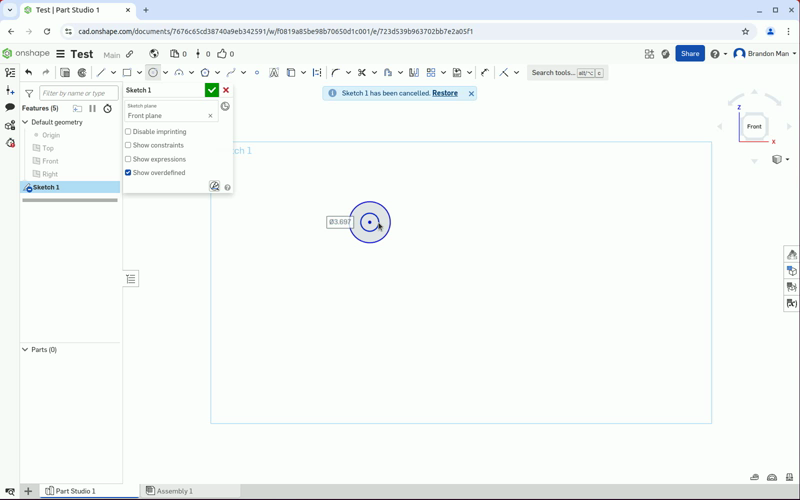
mouse_move(353, 222)
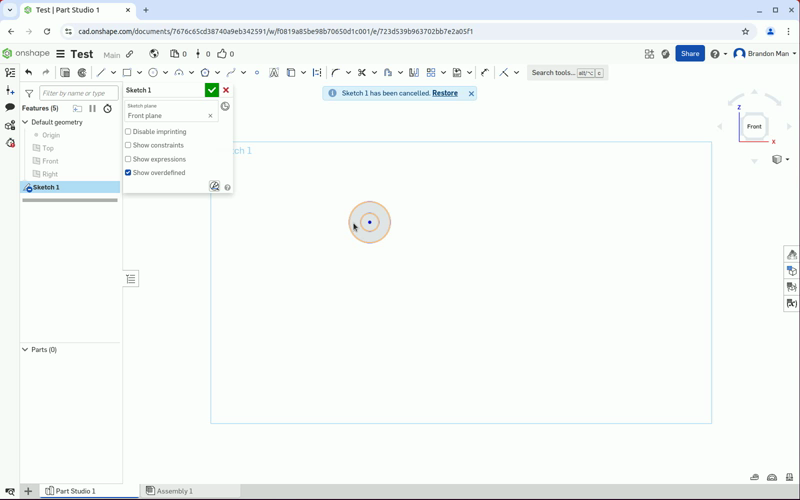
scroll(6)
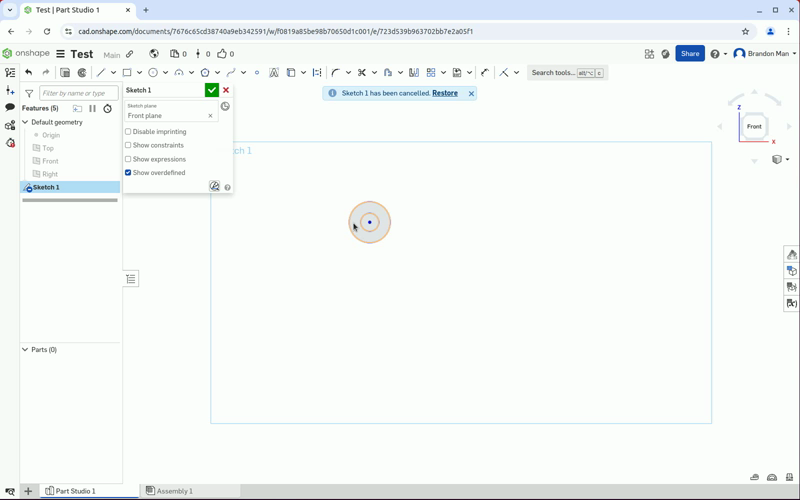
scroll(6)
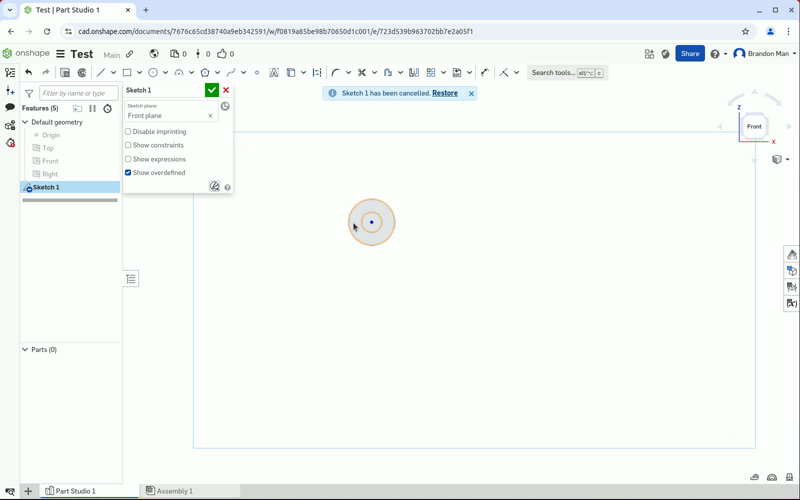
scroll(6)
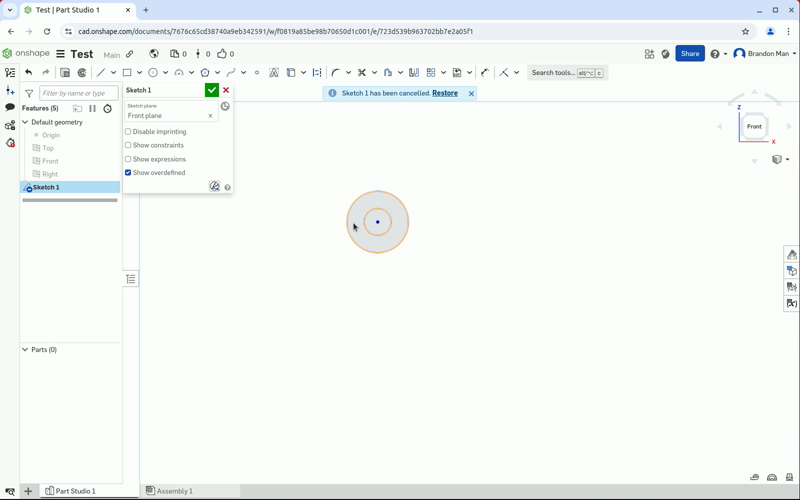
scroll(6)
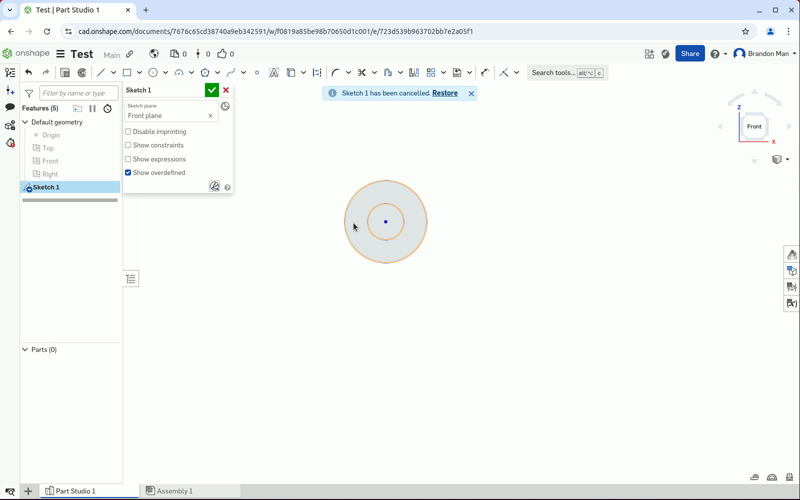
scroll(6)
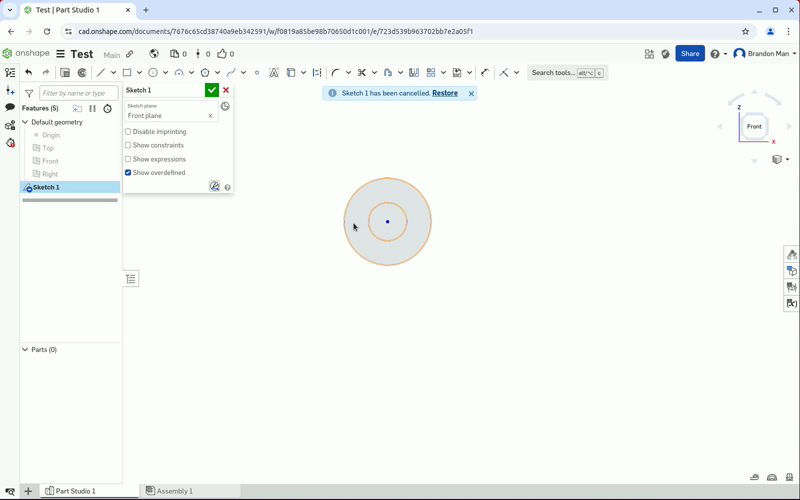
scroll(6)
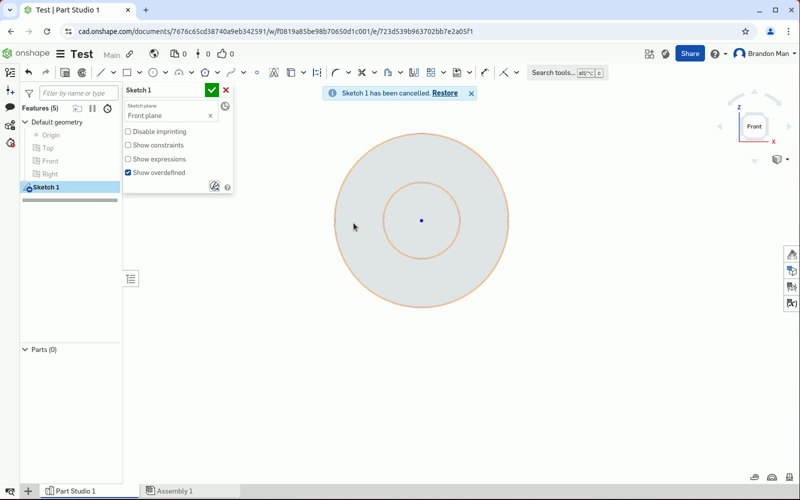
scroll(6)
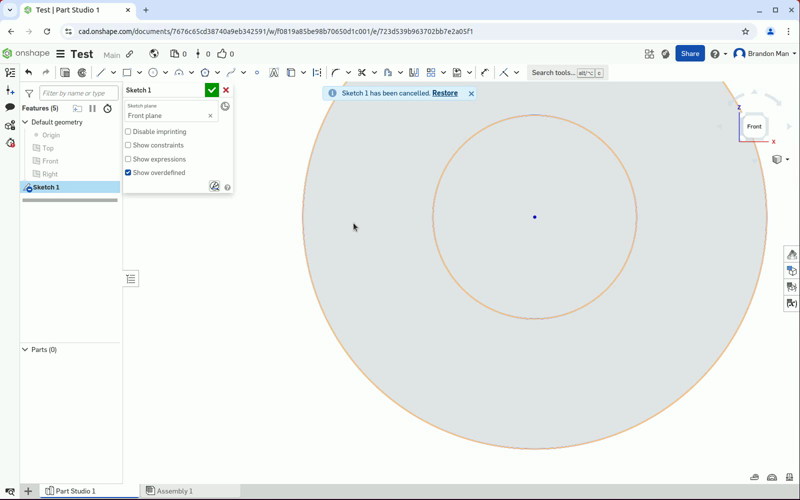
click(353, 222)
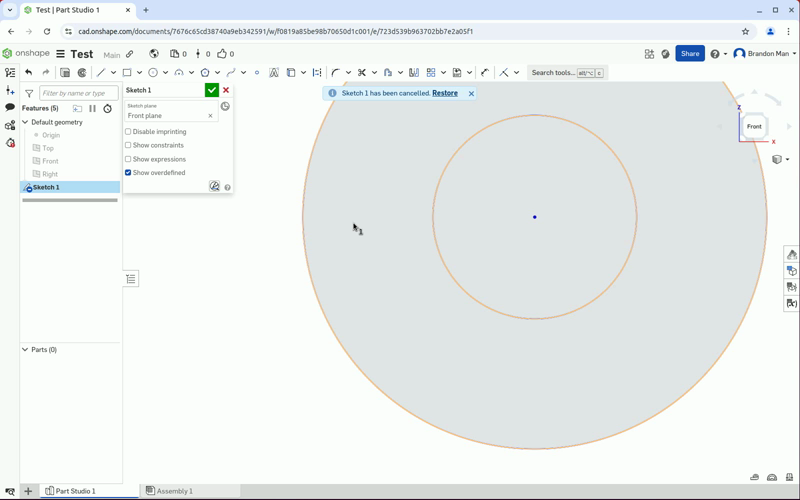
scroll(-6)
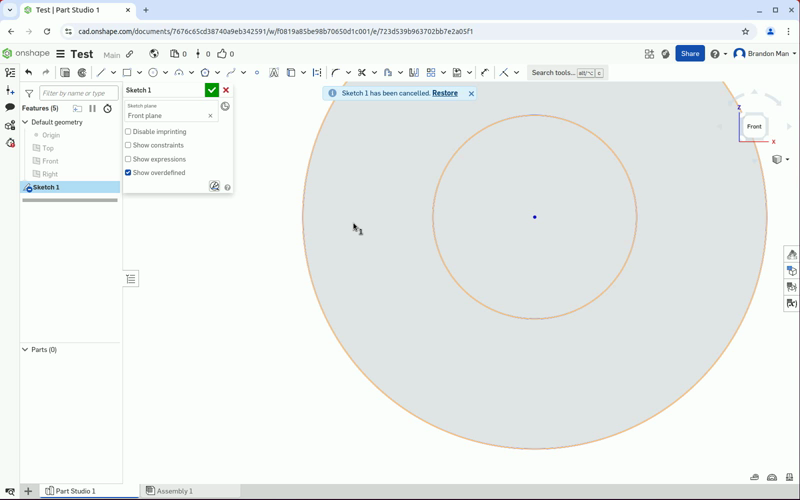
scroll(-6)
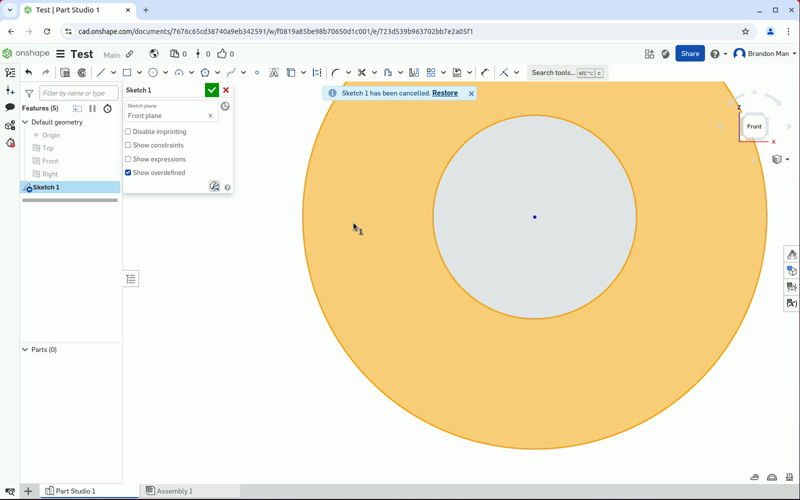
scroll(-6)
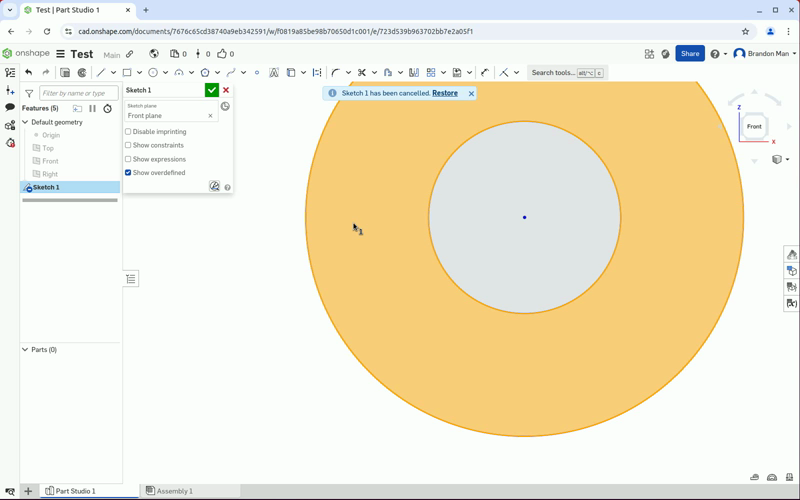
scroll(-6)
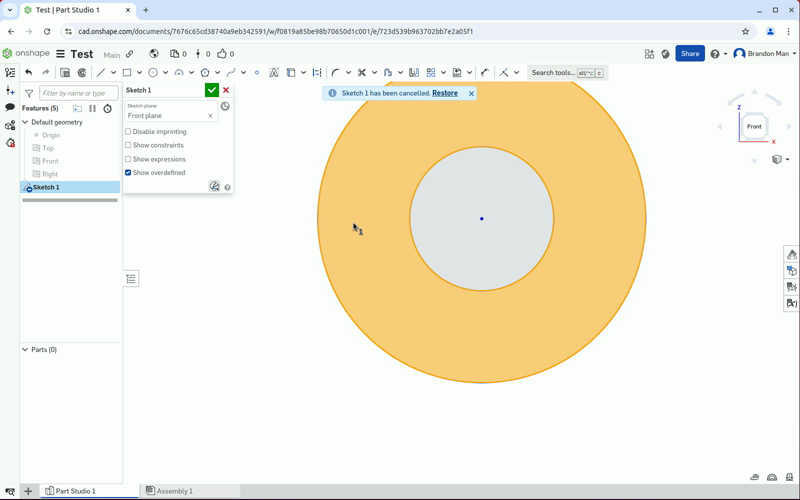
scroll(-6)
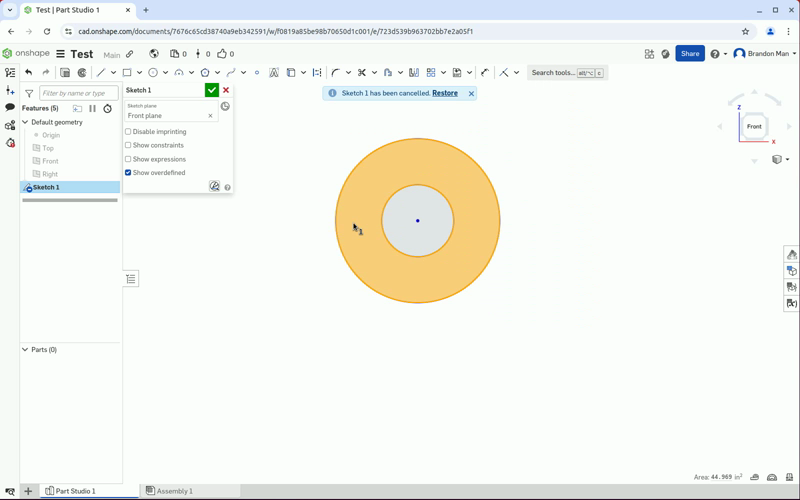
scroll(-6)
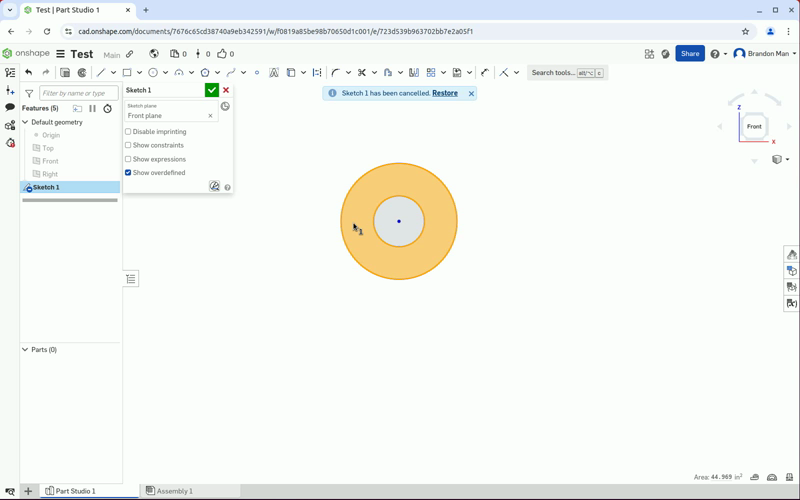
scroll(-6)
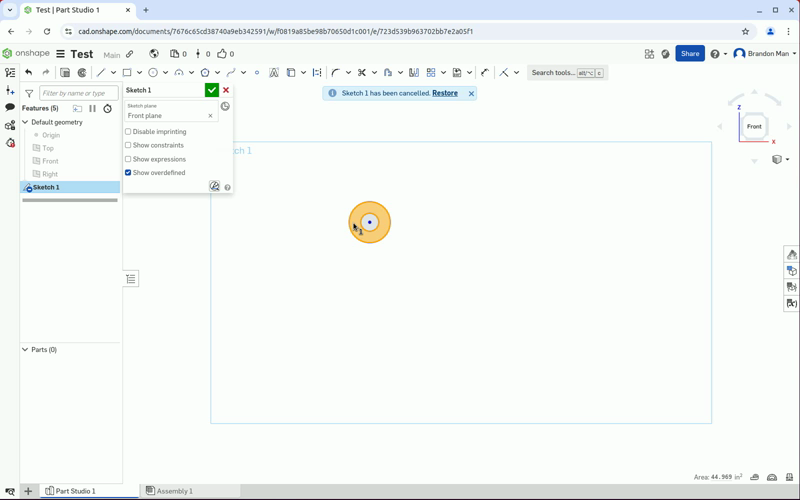
mouse_move(73, 352)
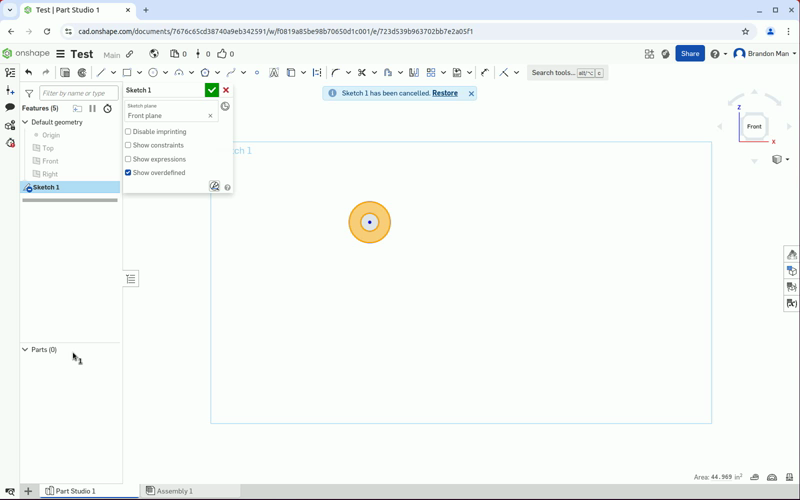
key(shift+y)
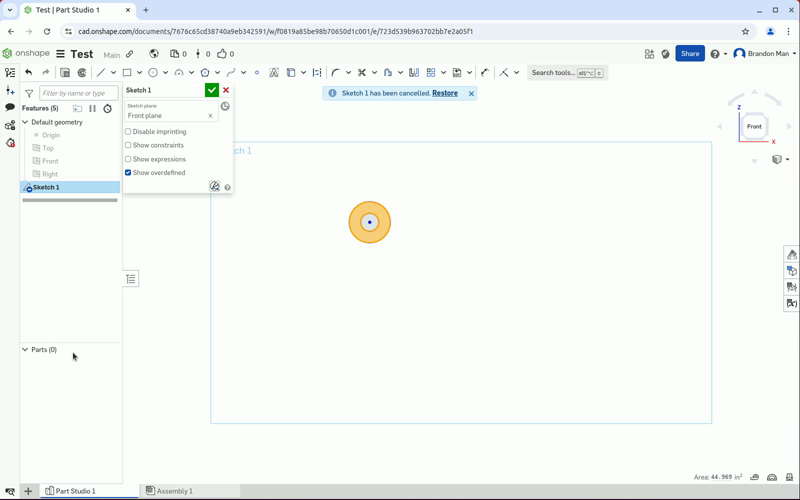
key(shift+e)
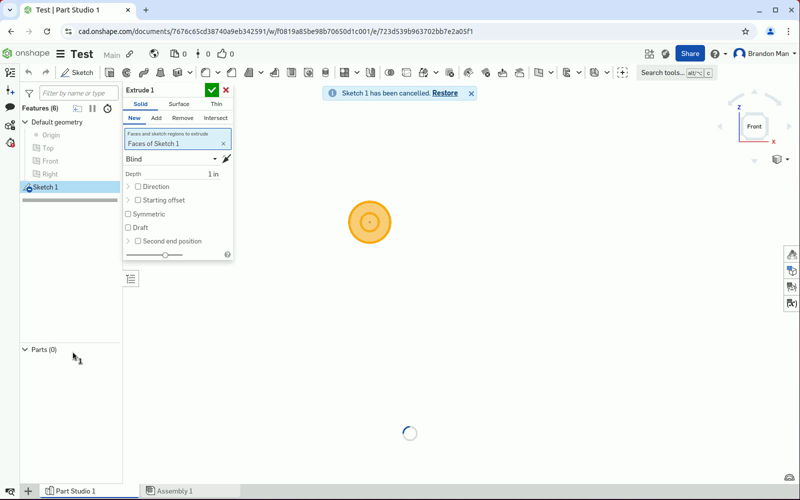
mouse_move(143, 106)
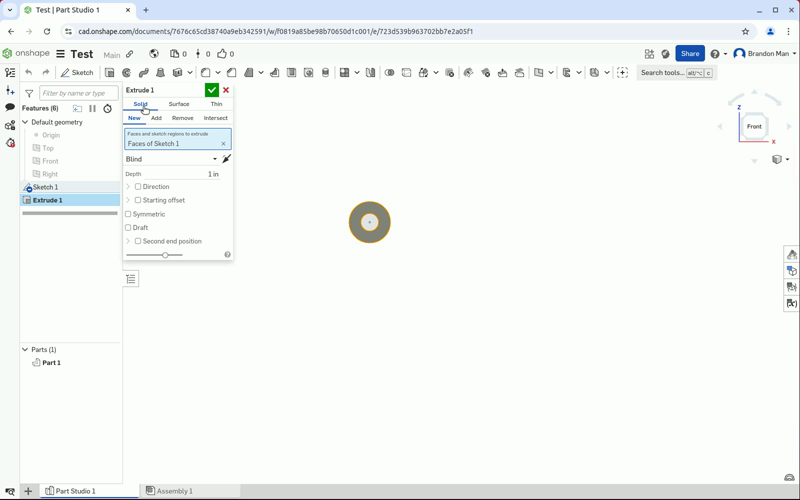
click(143, 106)
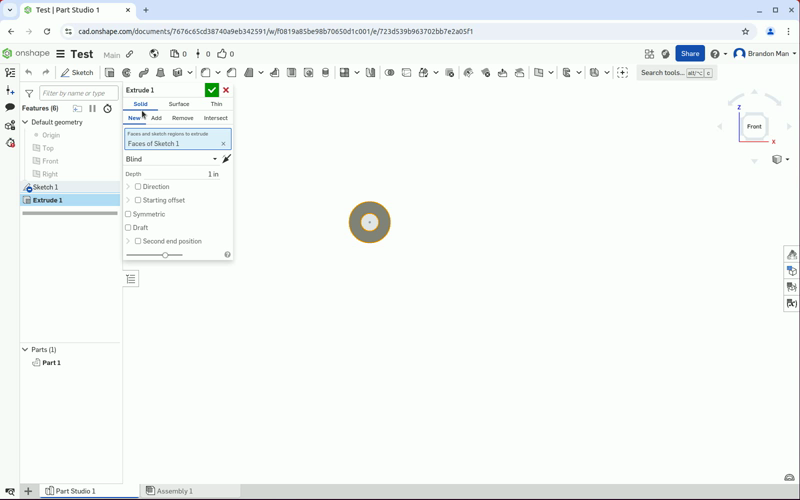
mouse_move(137, 120)
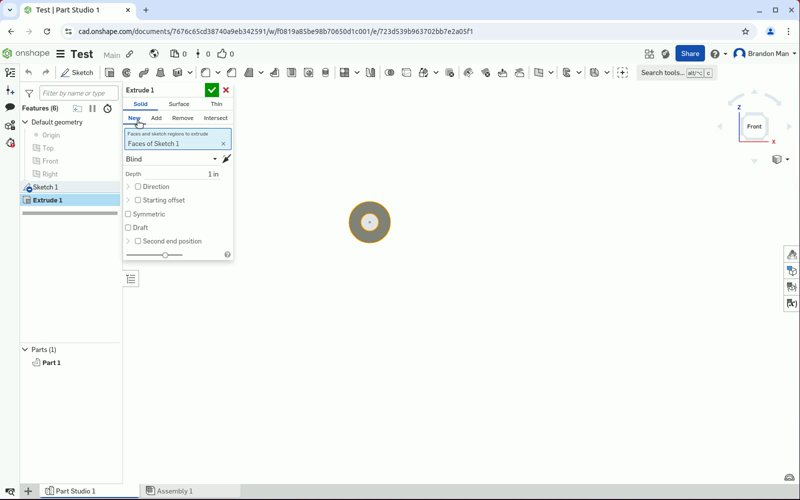
click(137, 120)
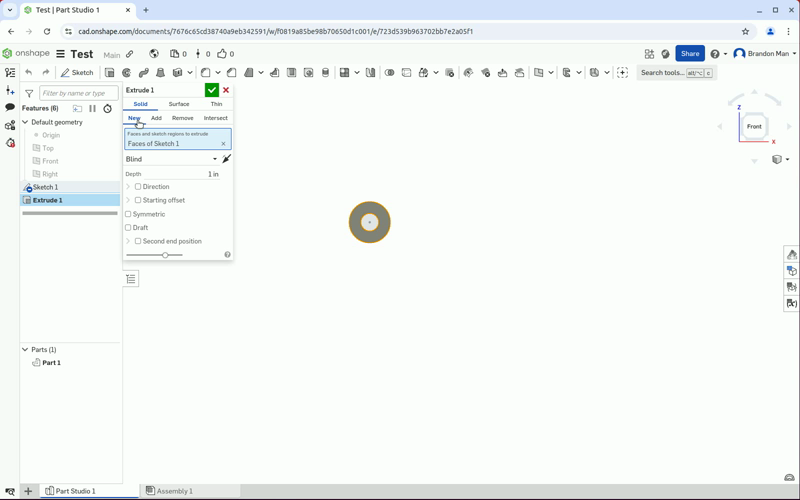
key(tab, 4)
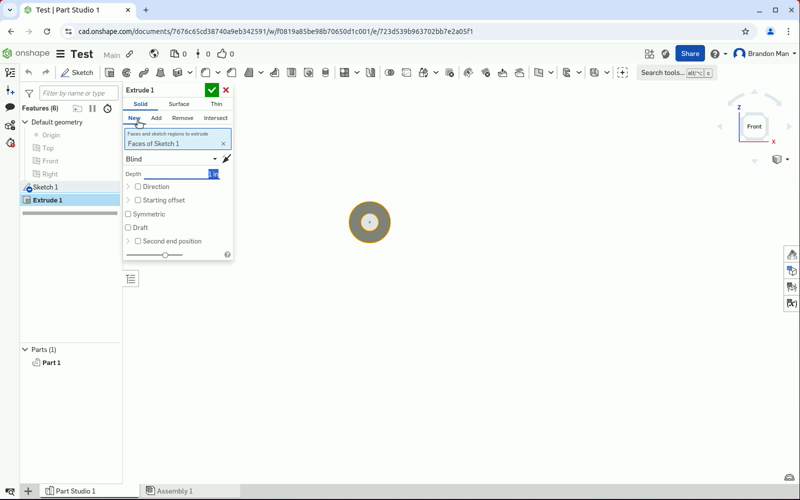
text(1.926)
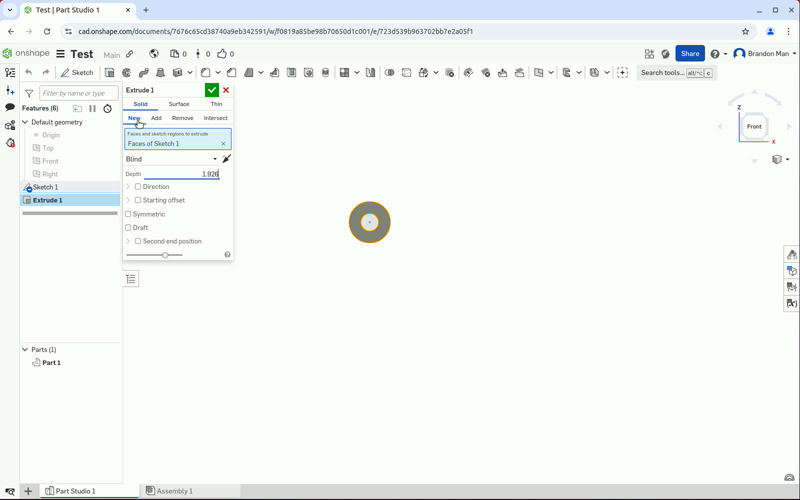
key(enter)
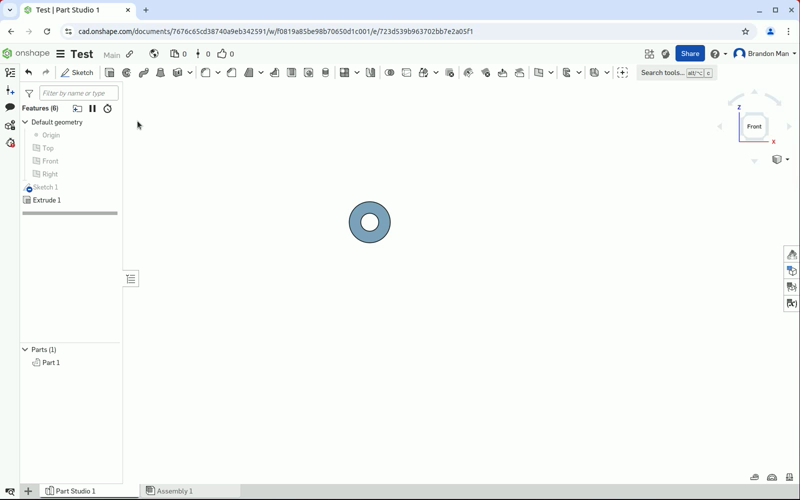
key(shift+h)
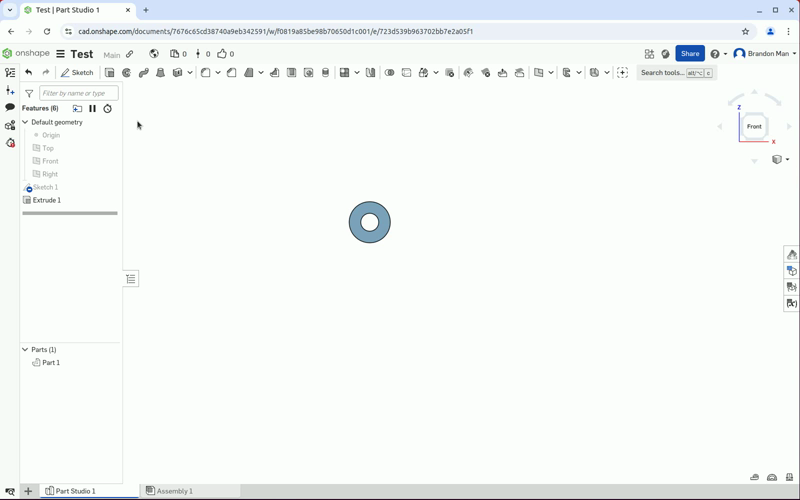
key(shift+h)
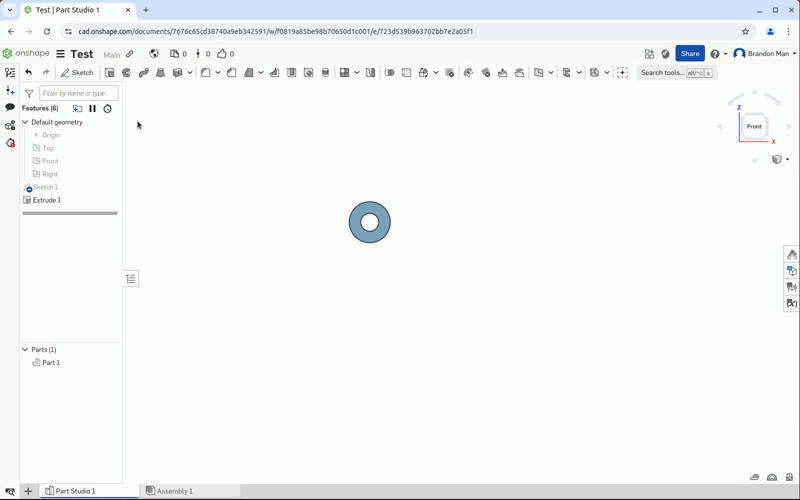
mouse_move(73, 189)
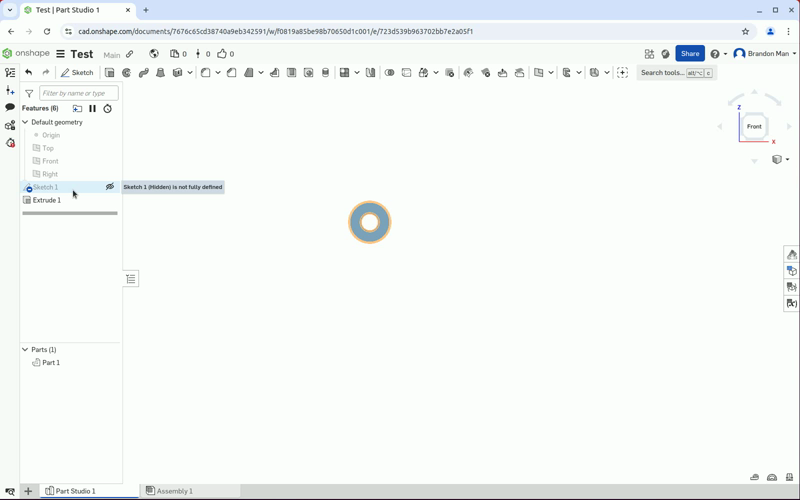
click(73, 189)
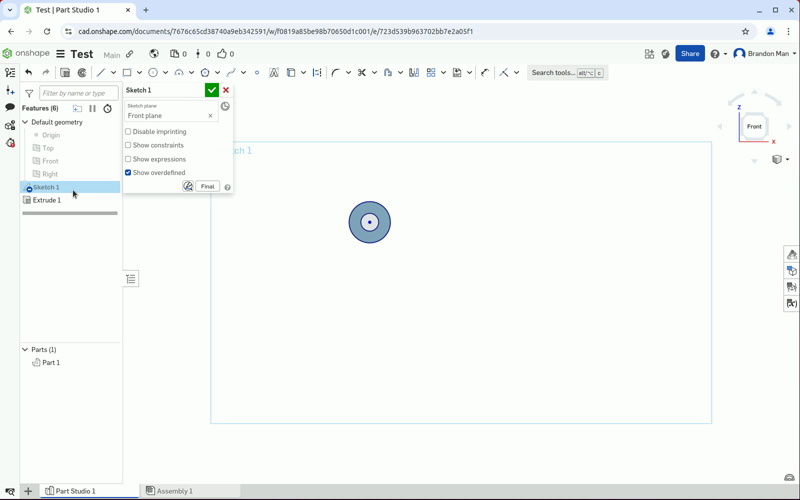
mouse_move(229, 92)
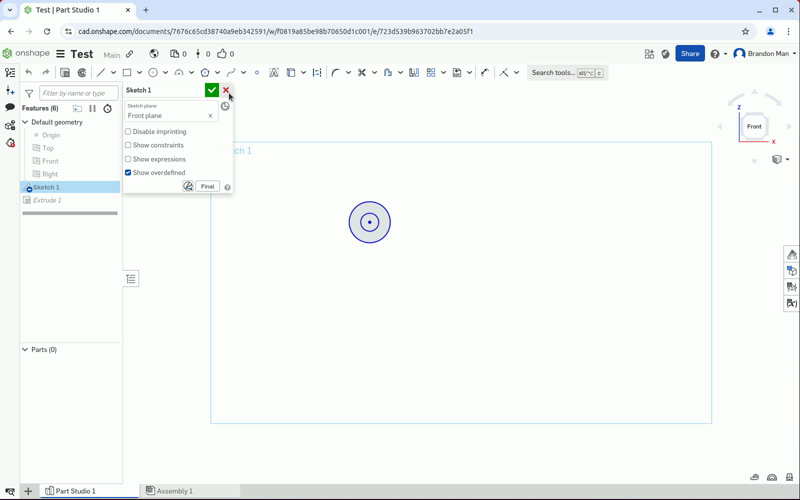
click(229, 92)
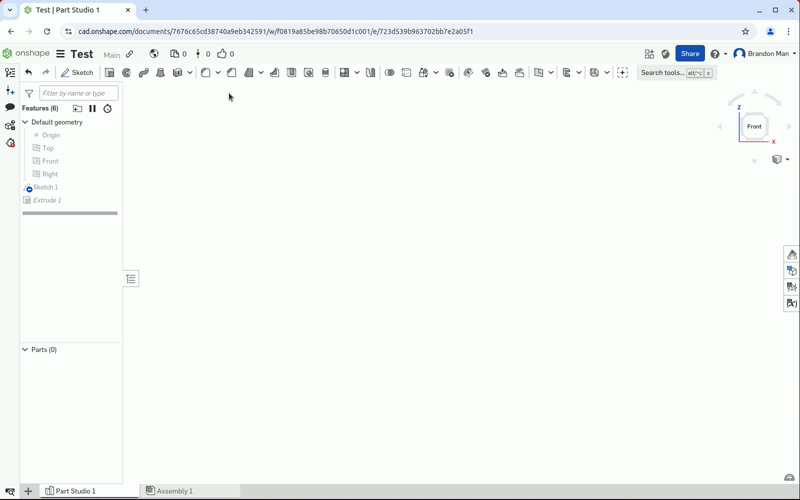
mouse_move(541, 75)
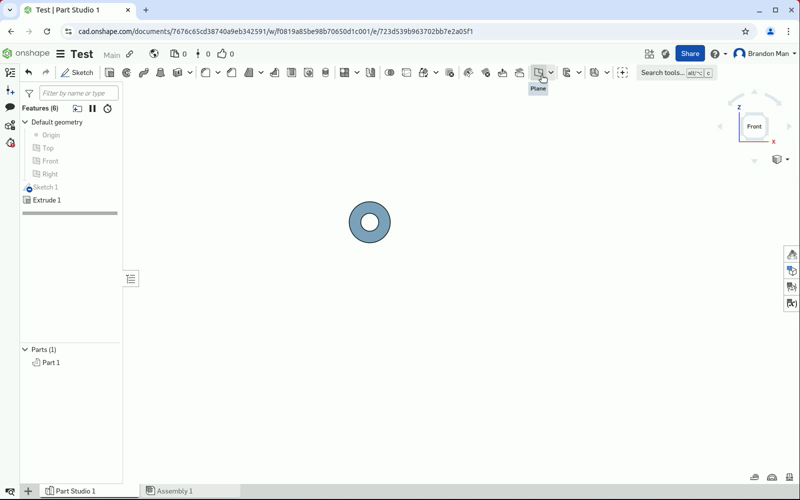
click(541, 75)
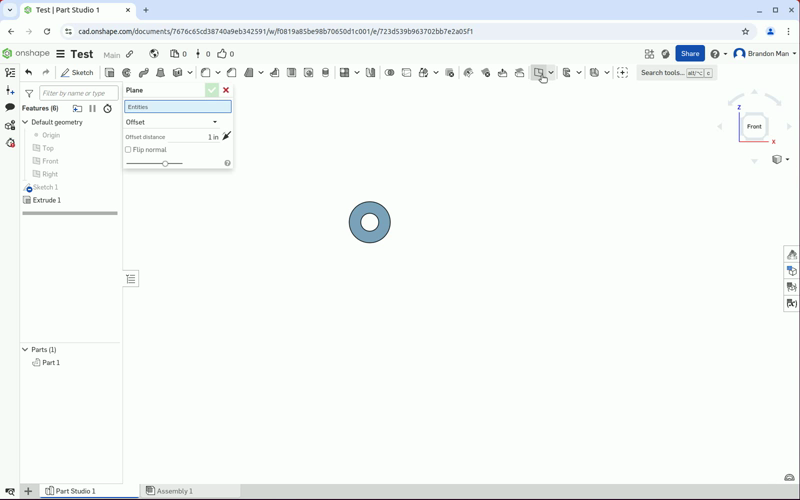
mouse_move(73, 163)
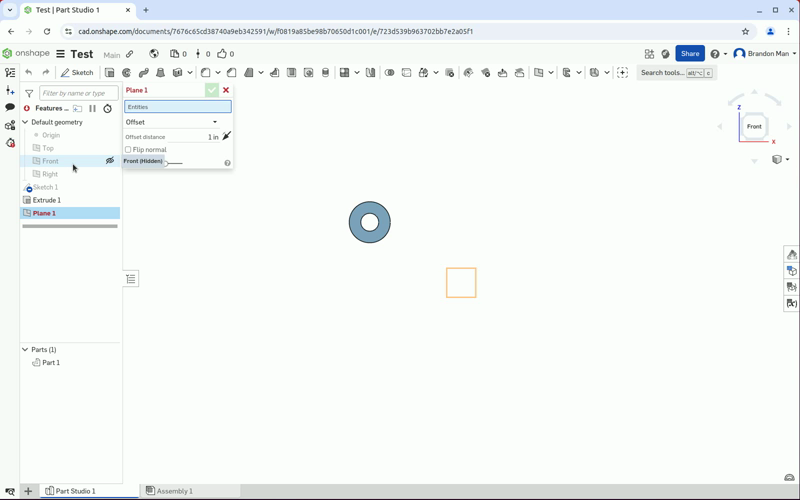
click(73, 163)
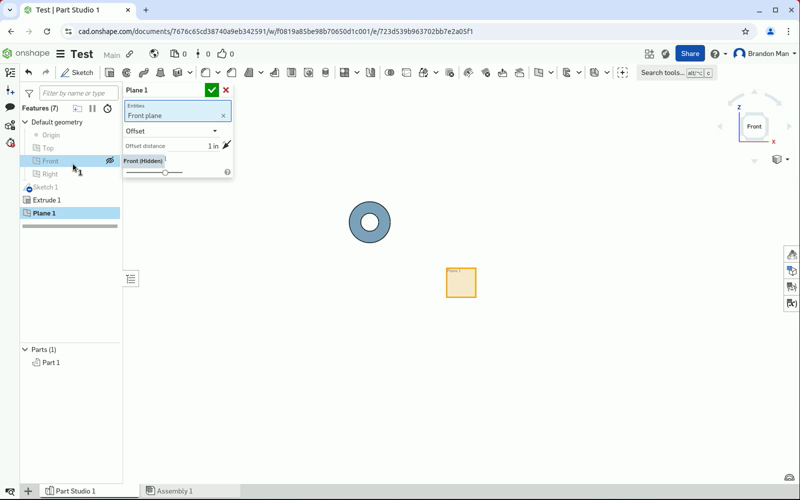
key(tab, 2)
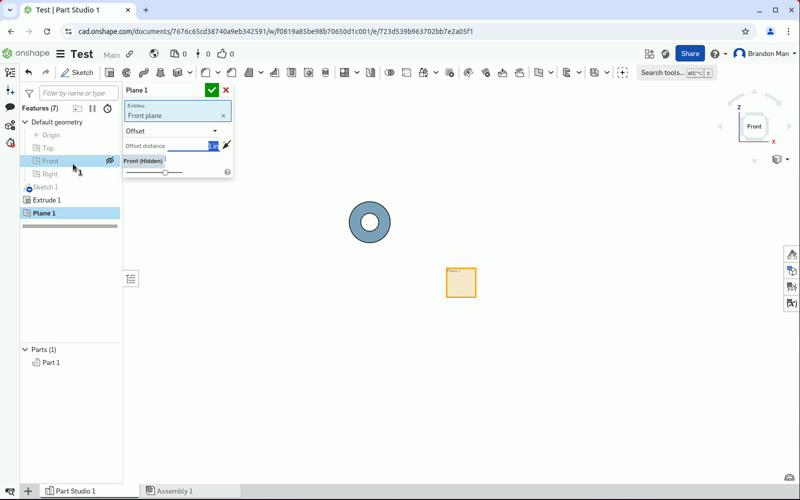
text(1.91)
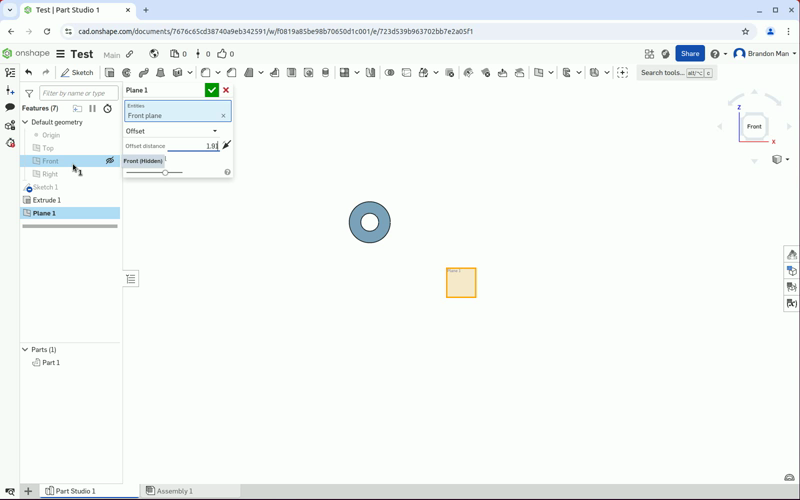
key(enter, 2)
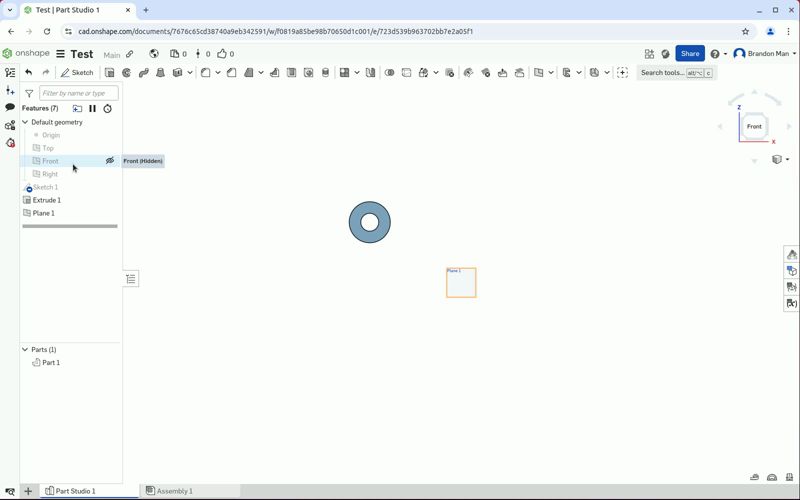
key(shift+s)
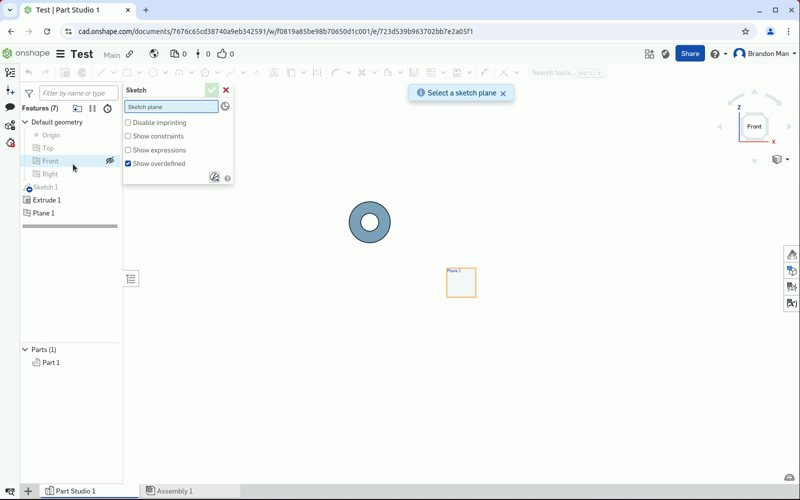
mouse_move(73, 215)
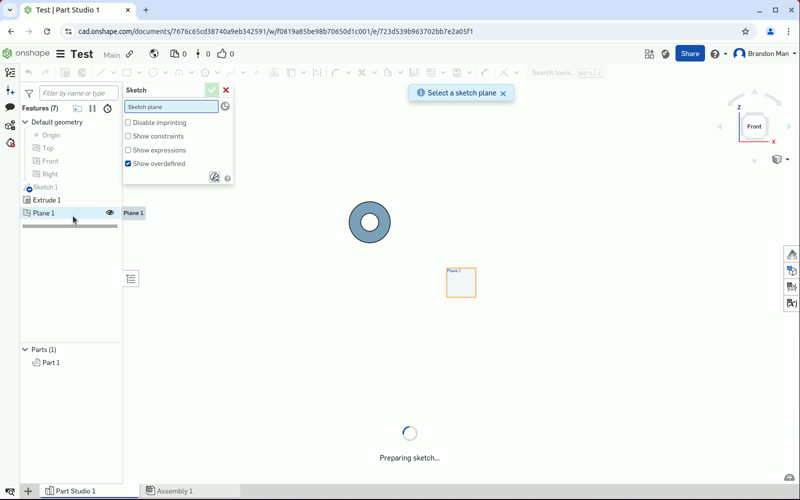
click(73, 215)
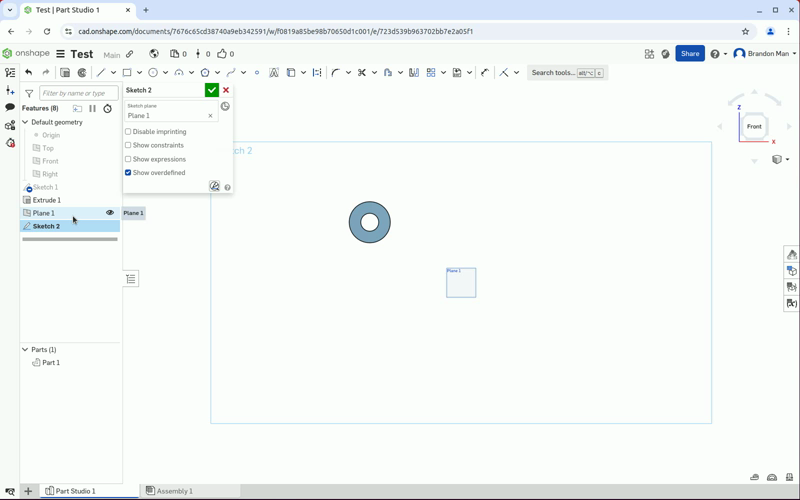
mouse_move(73, 352)
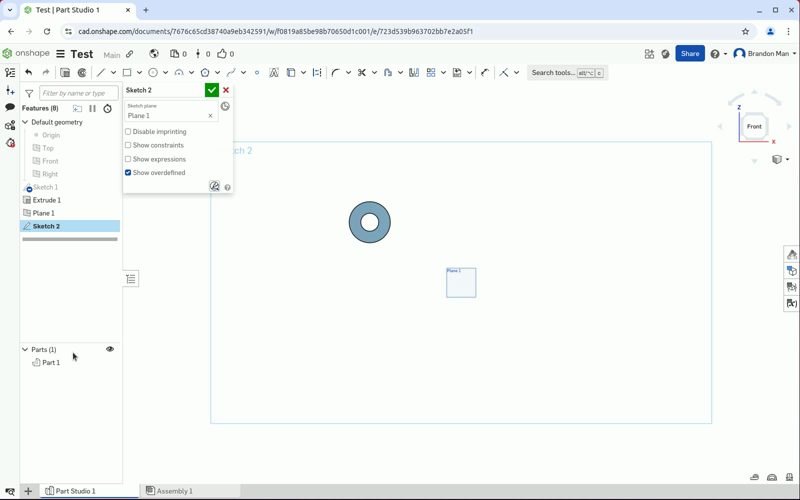
key(y)
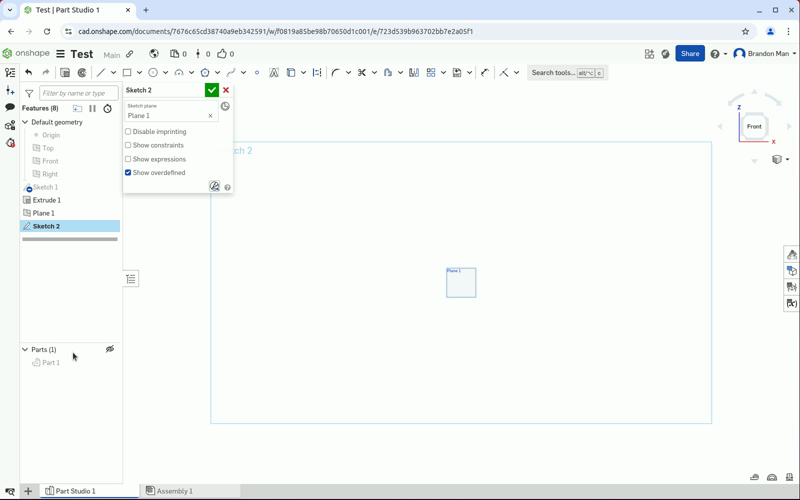
key(c)
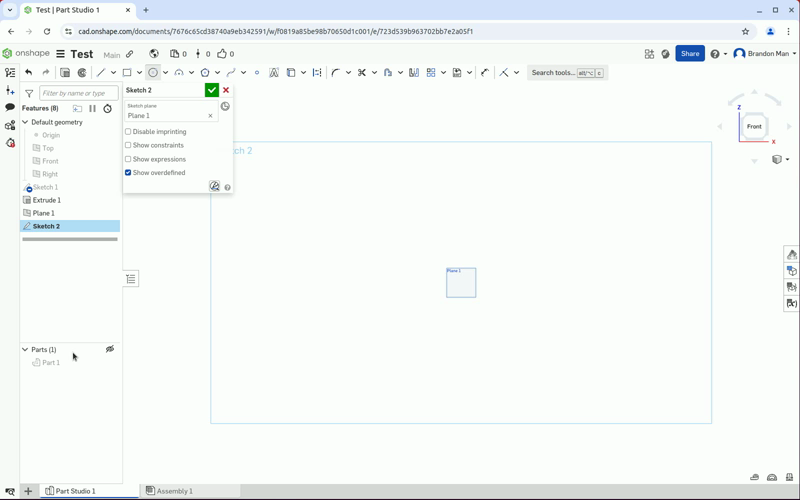
key_down(shift)
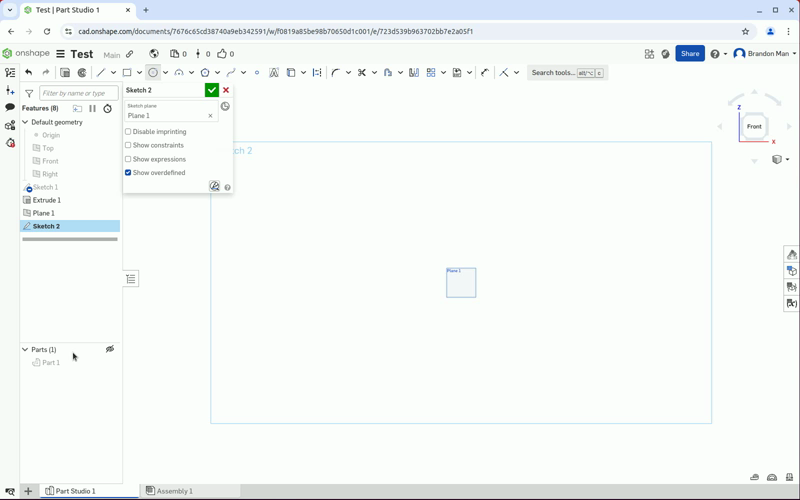
mouse_move(369, 222)
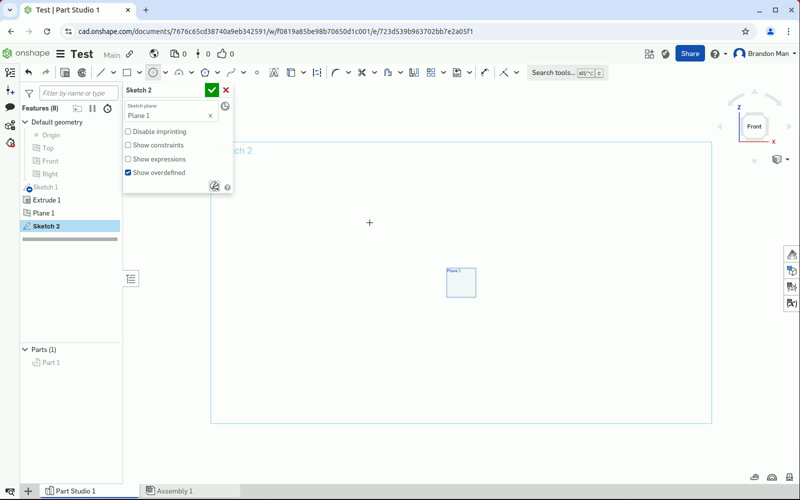
click(369, 222)
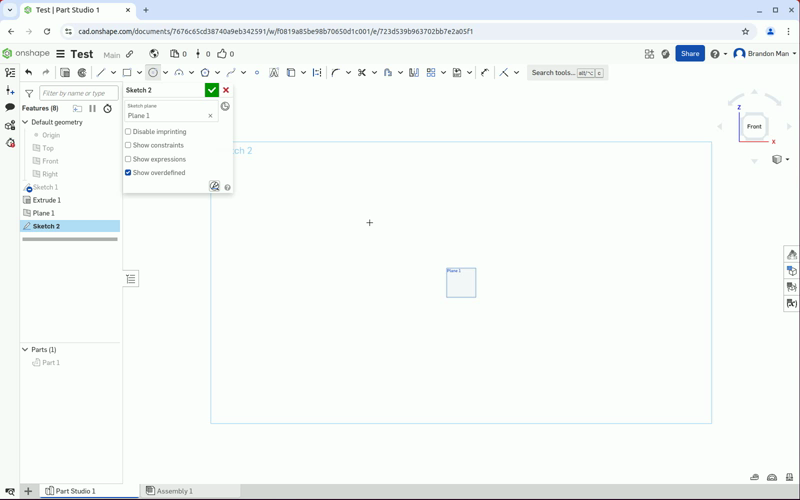
key_up(shift)
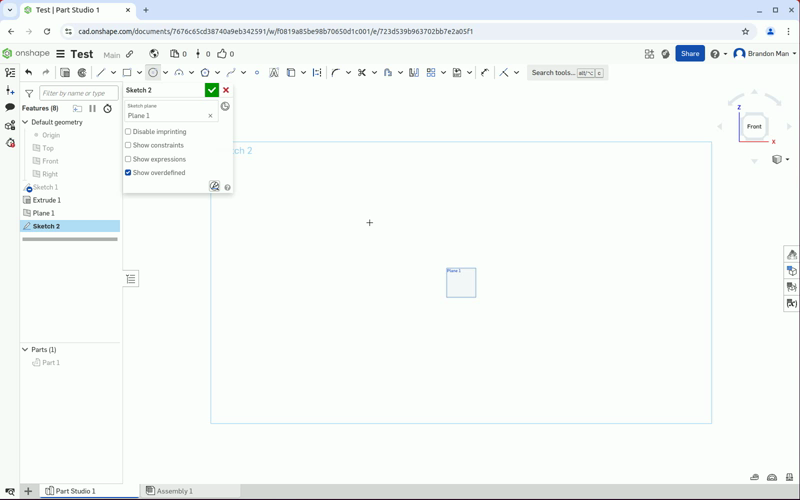
mouse_move(391, 222)
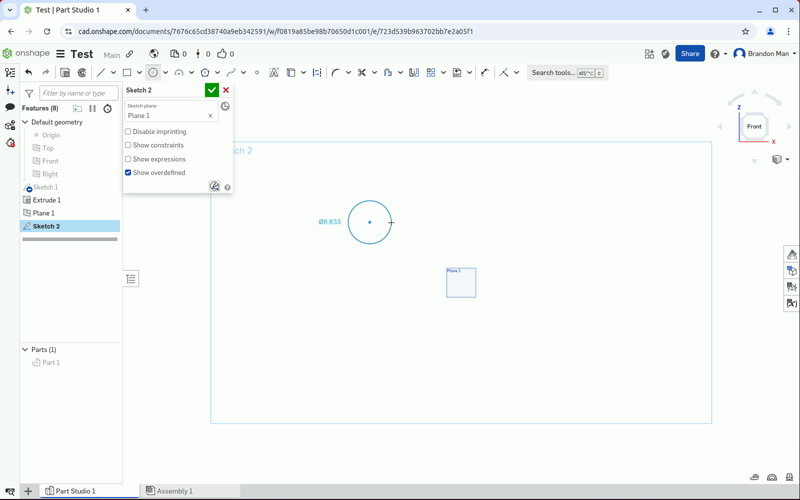
click(391, 222)
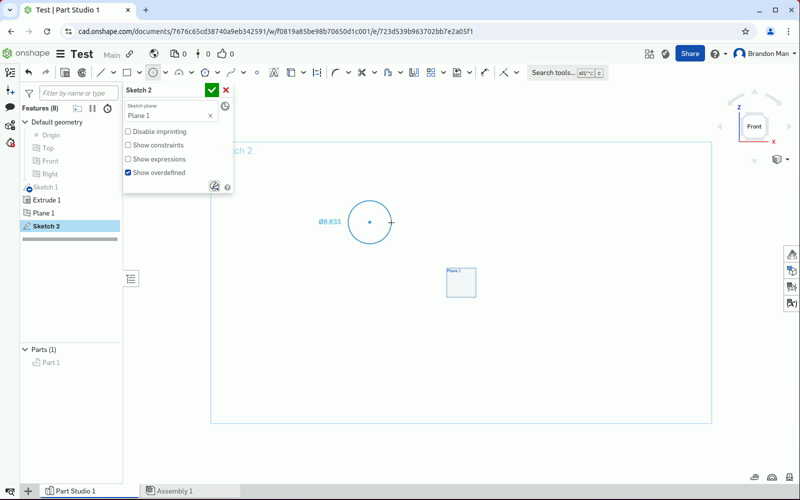
key(esc)
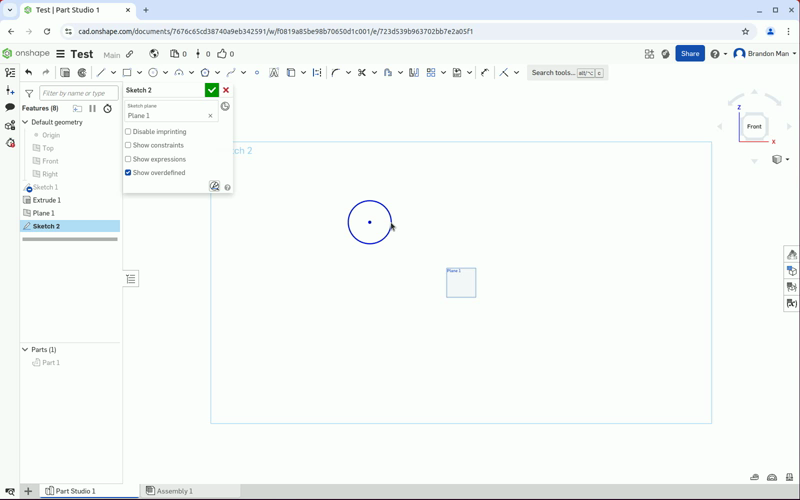
key(c)
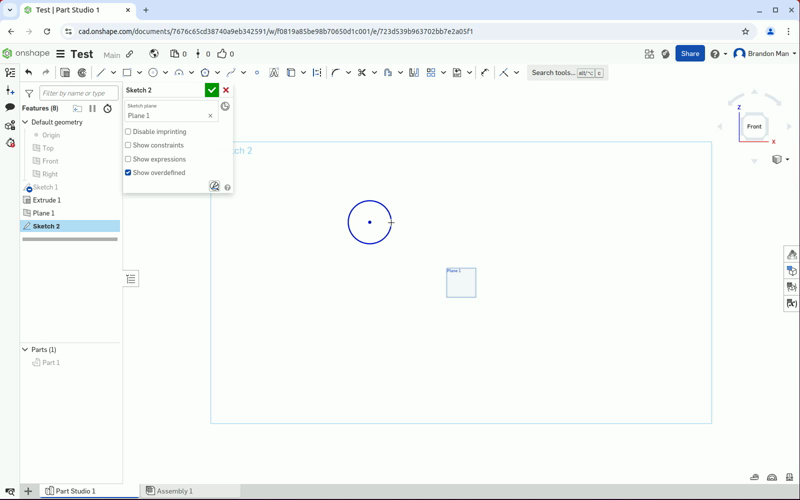
key_down(shift)
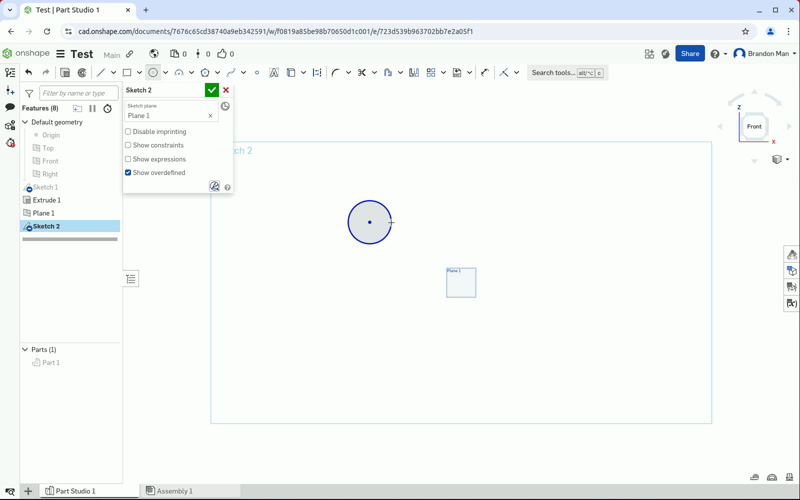
mouse_move(369, 222)
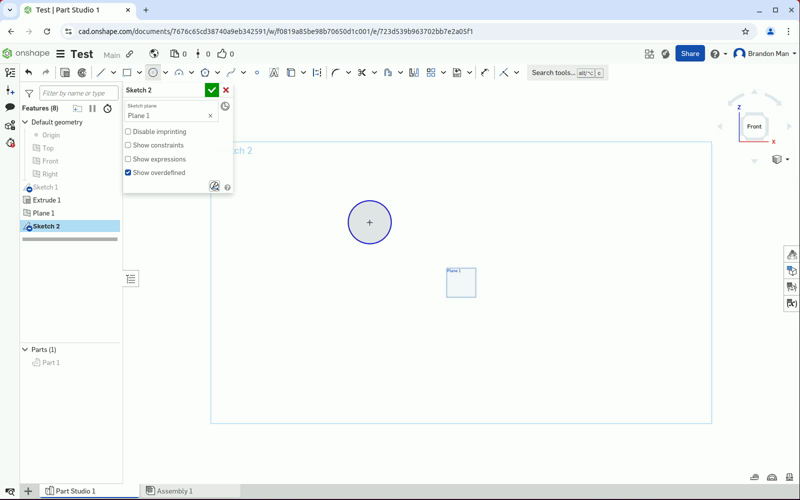
click(369, 222)
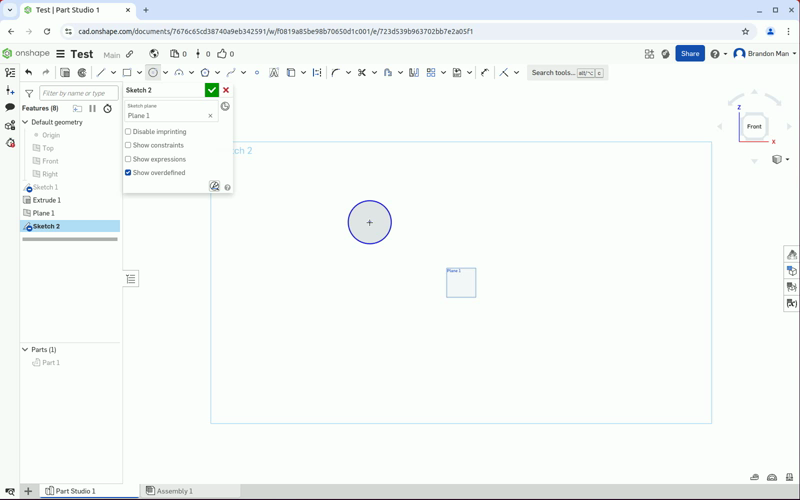
key_up(shift)
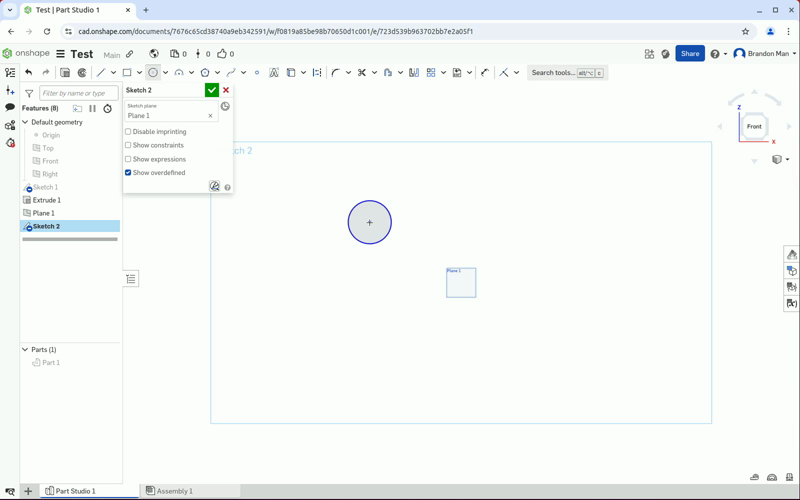
mouse_move(390, 222)
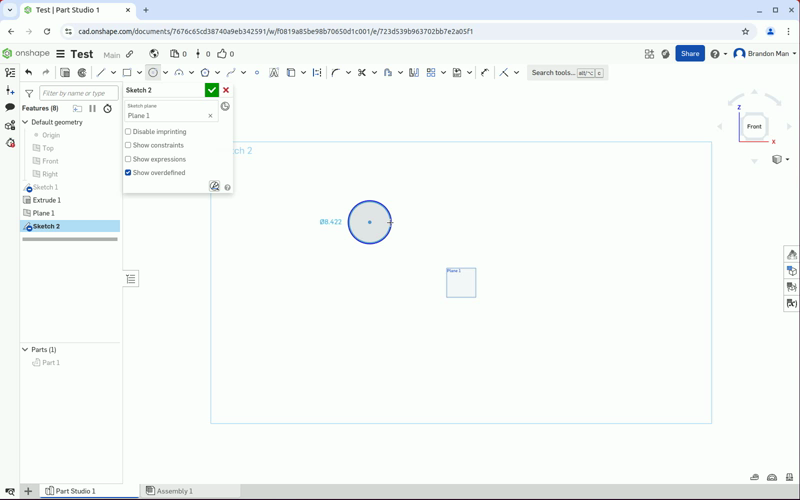
scroll(6)
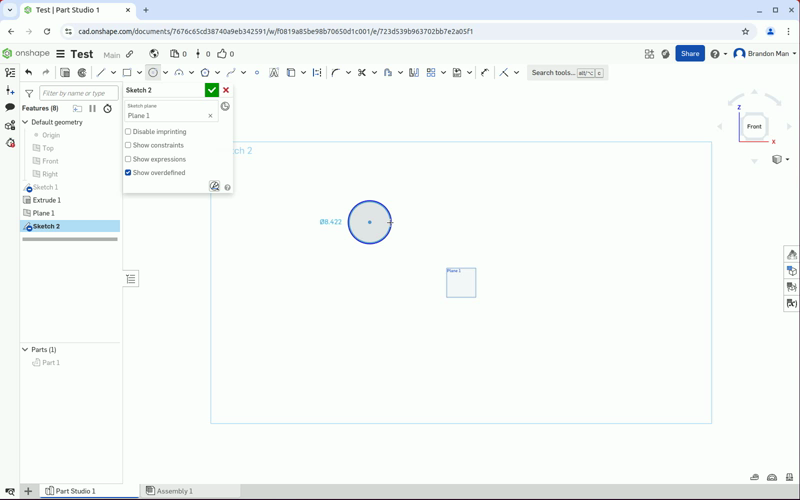
scroll(6)
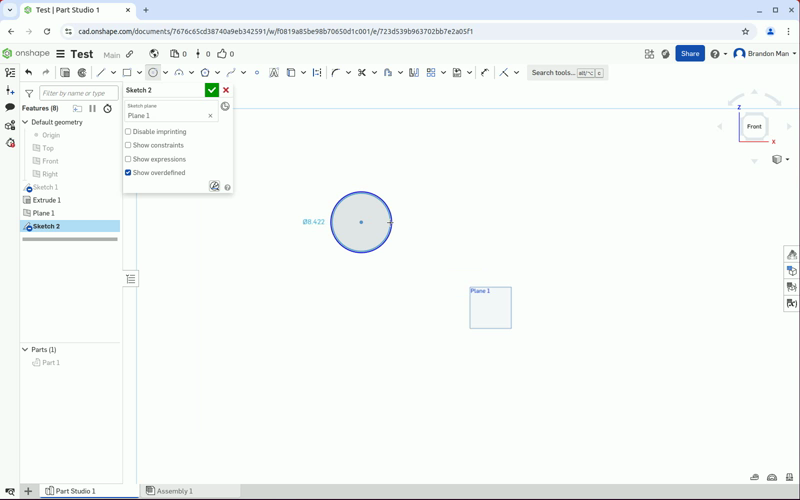
scroll(6)
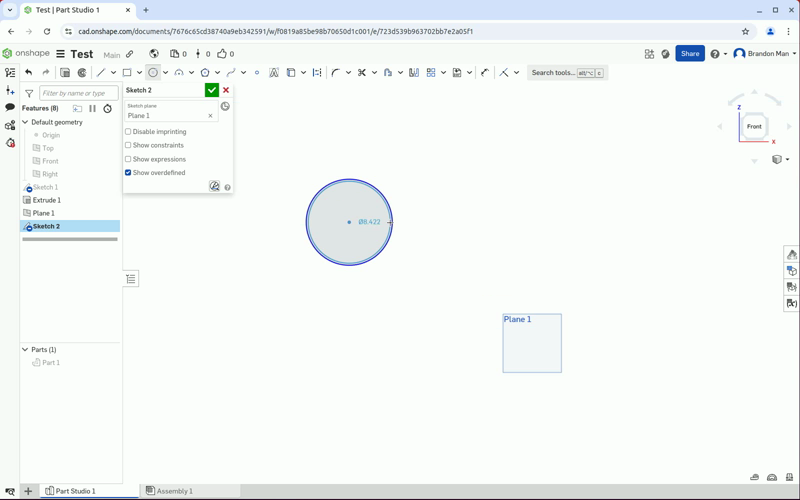
scroll(6)
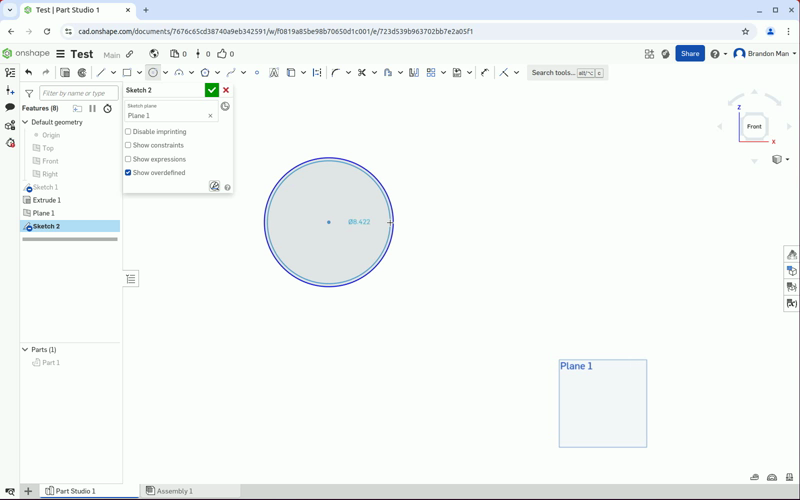
scroll(6)
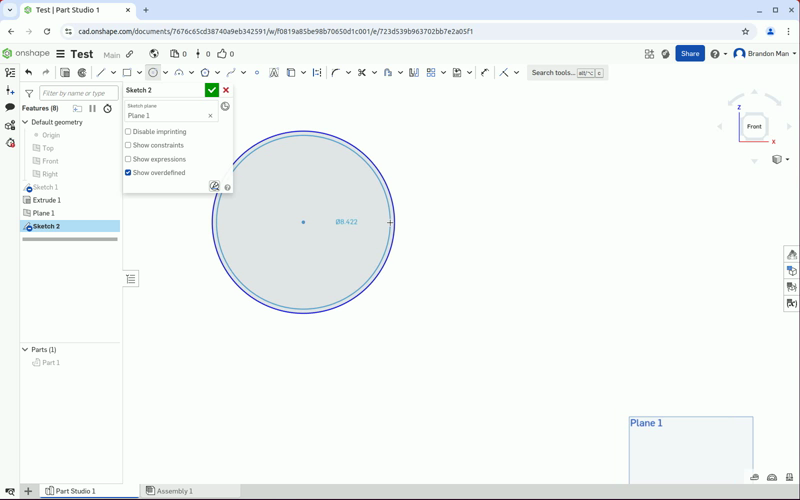
scroll(6)
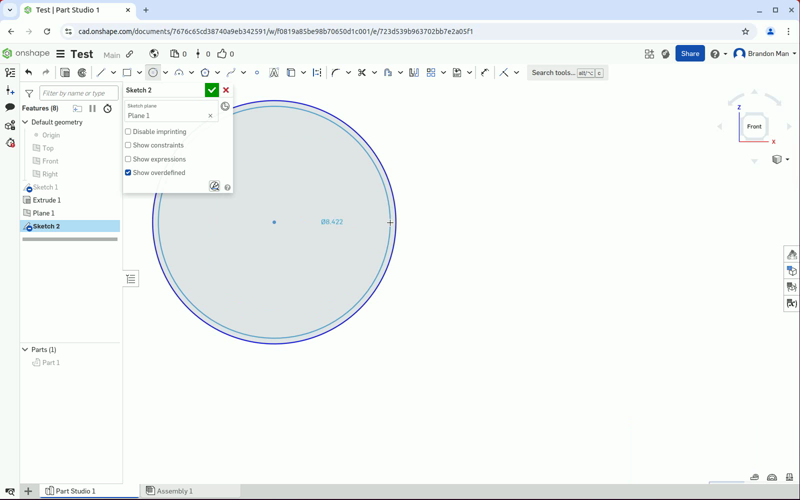
scroll(6)
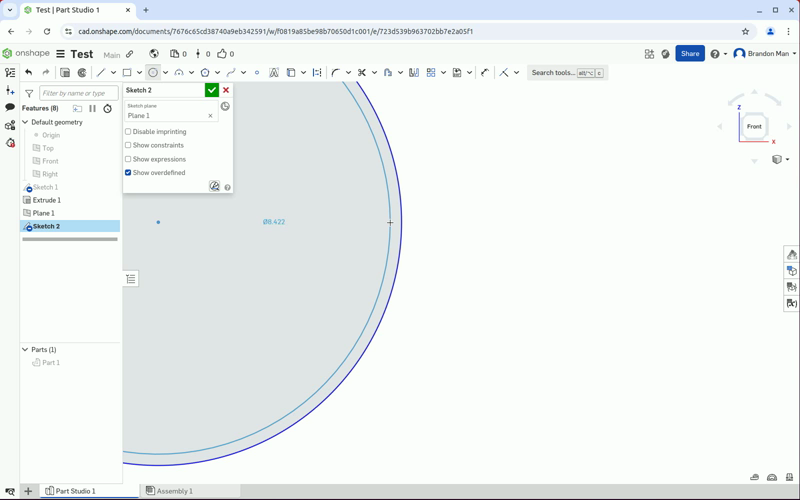
click(390, 222)
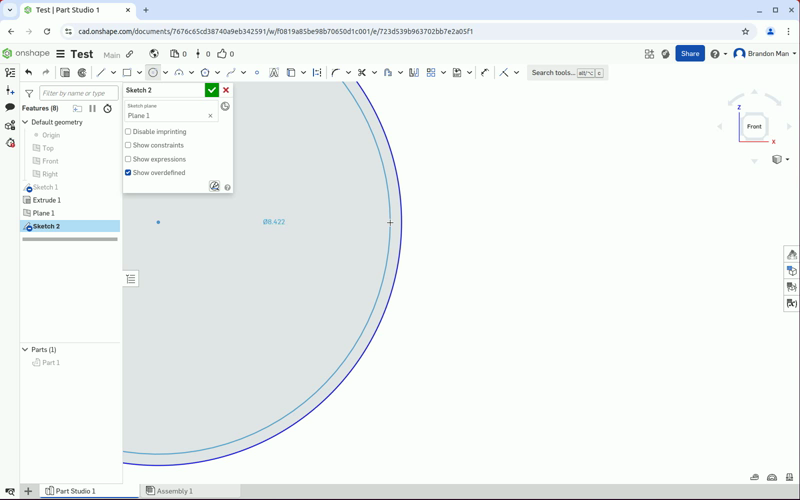
scroll(-6)
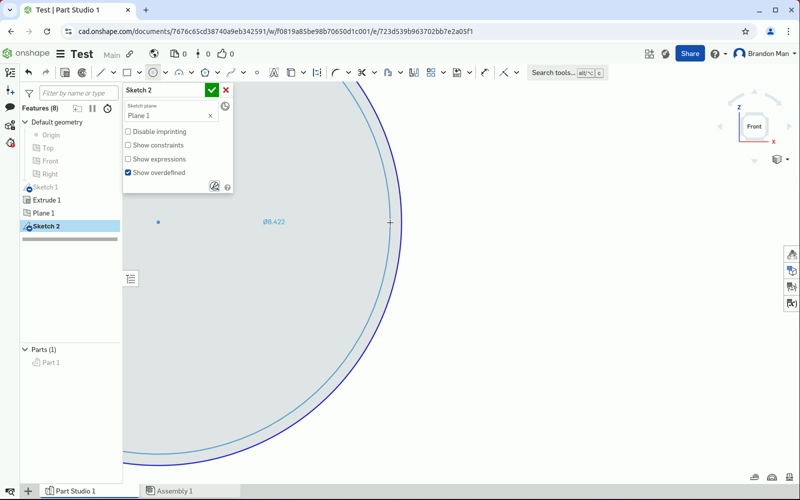
scroll(-6)
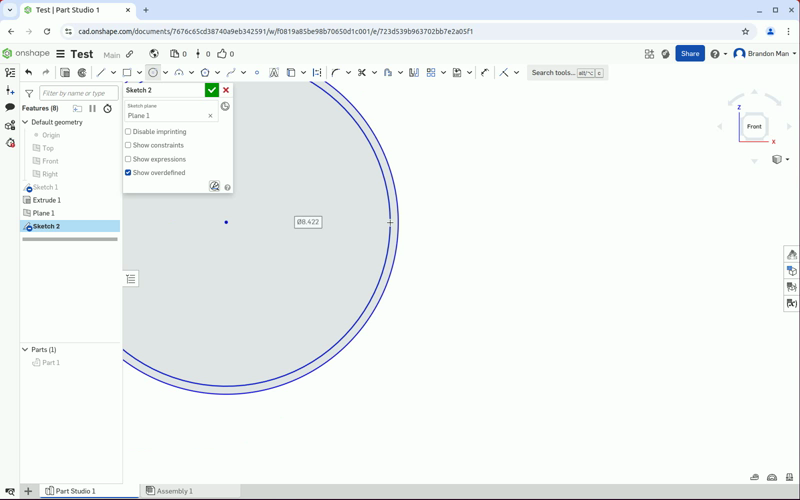
scroll(-6)
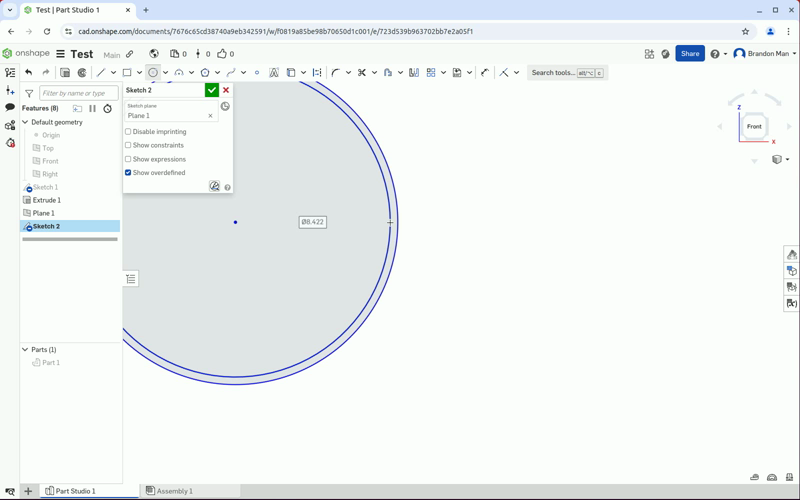
scroll(-6)
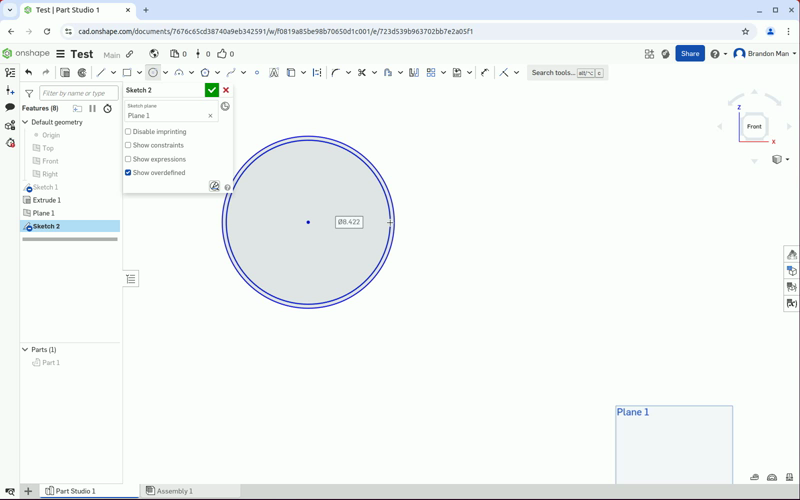
scroll(-6)
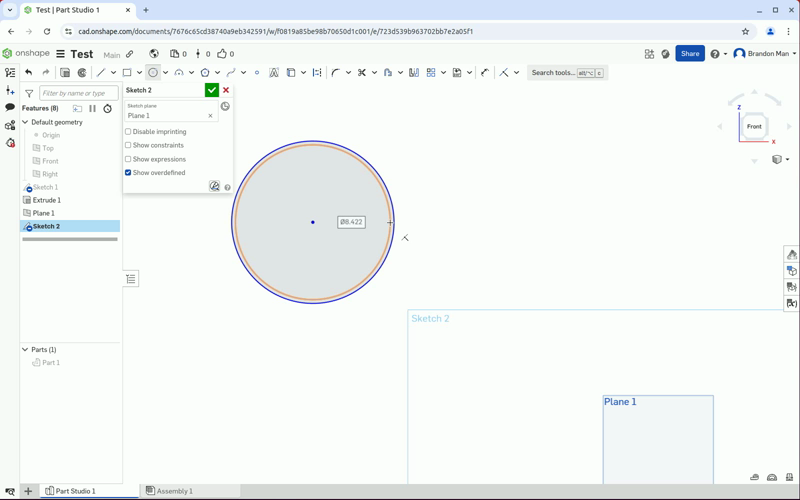
scroll(-6)
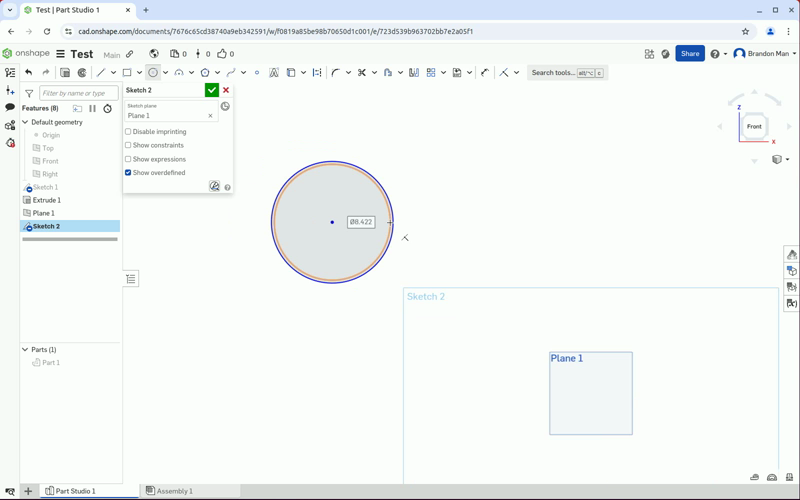
scroll(-6)
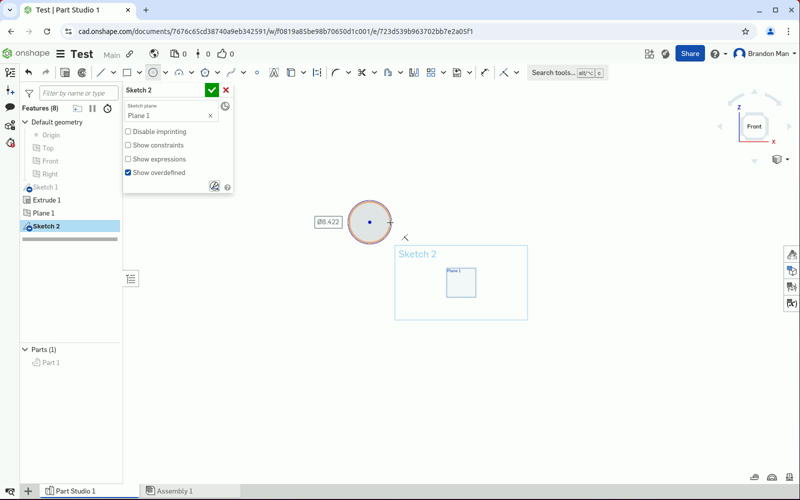
key(esc)
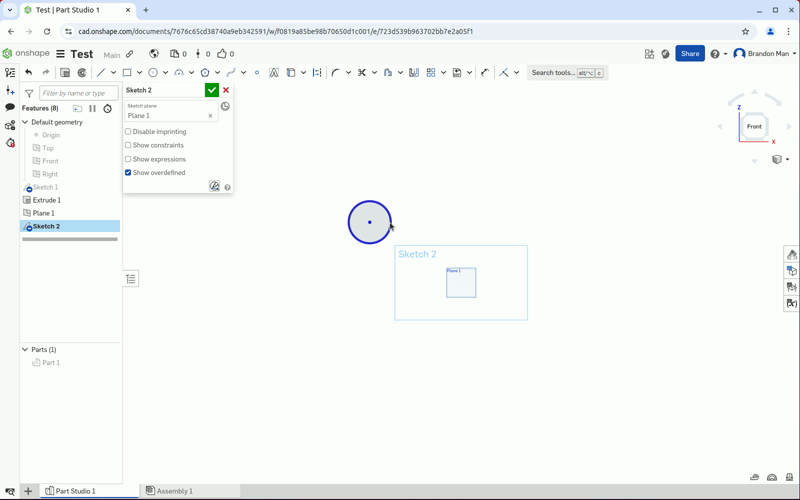
mouse_move(359, 239)
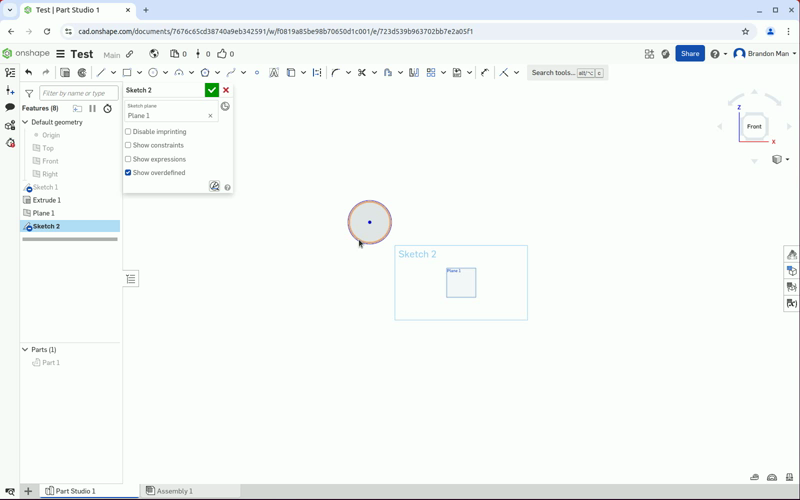
scroll(6)
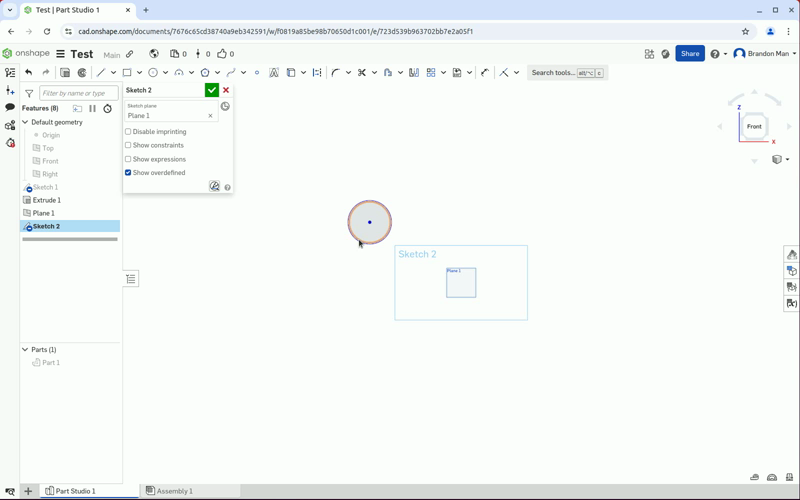
scroll(6)
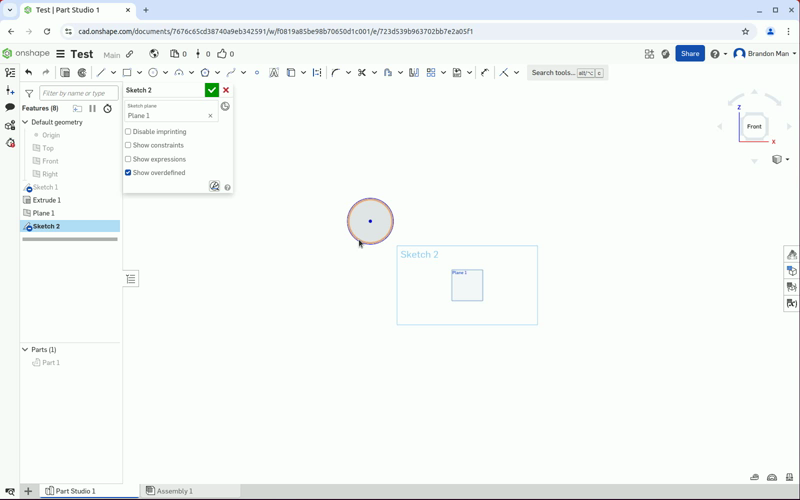
scroll(6)
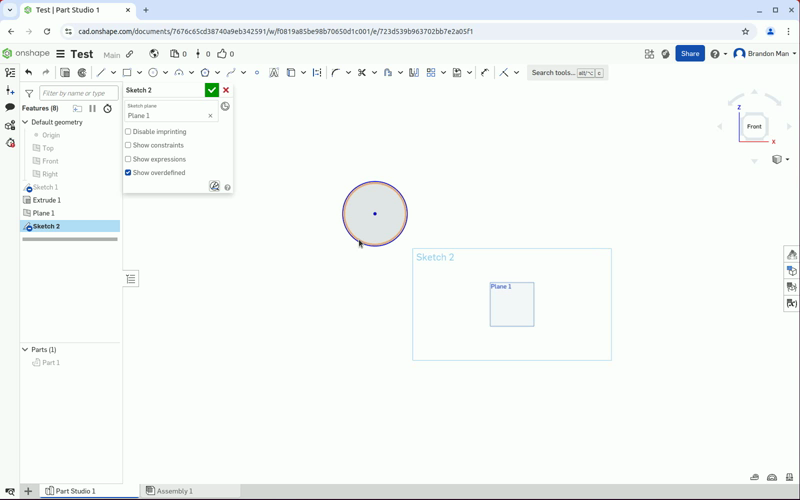
scroll(6)
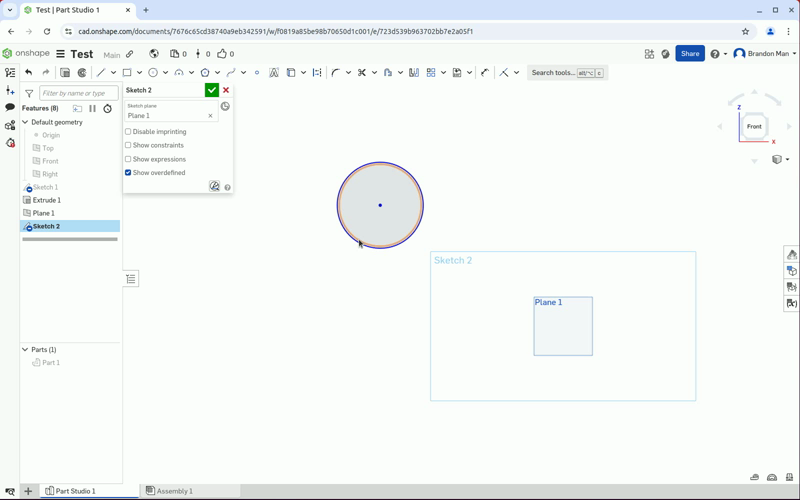
scroll(6)
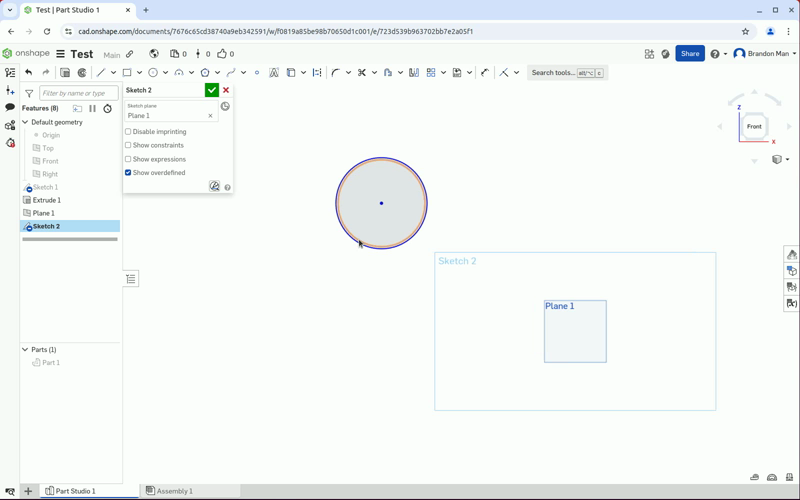
scroll(6)
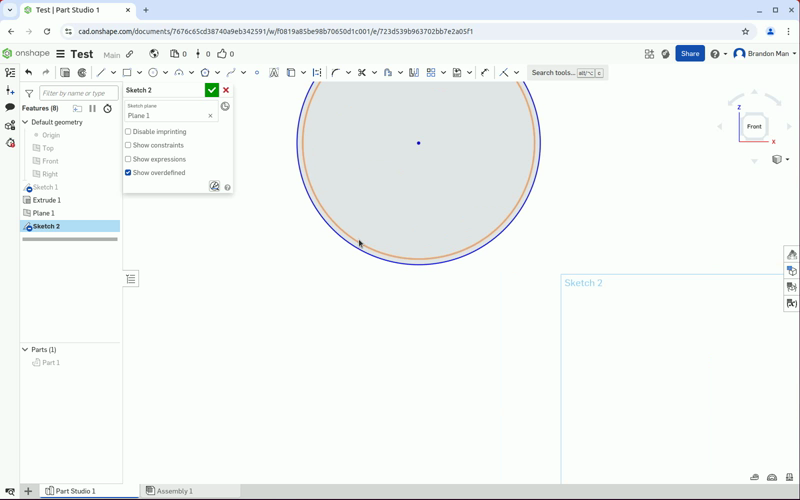
scroll(6)
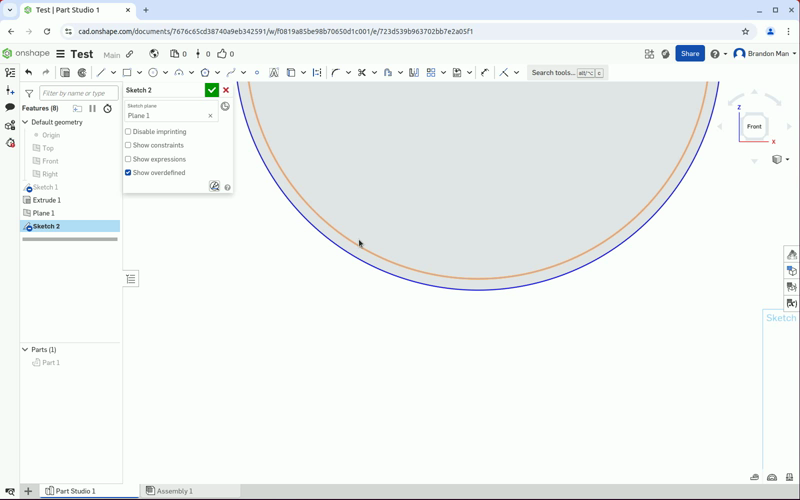
click(359, 239)
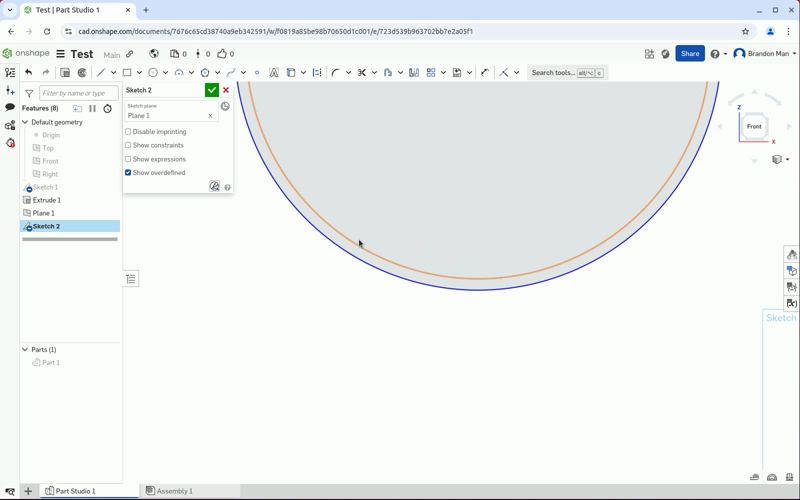
scroll(-6)
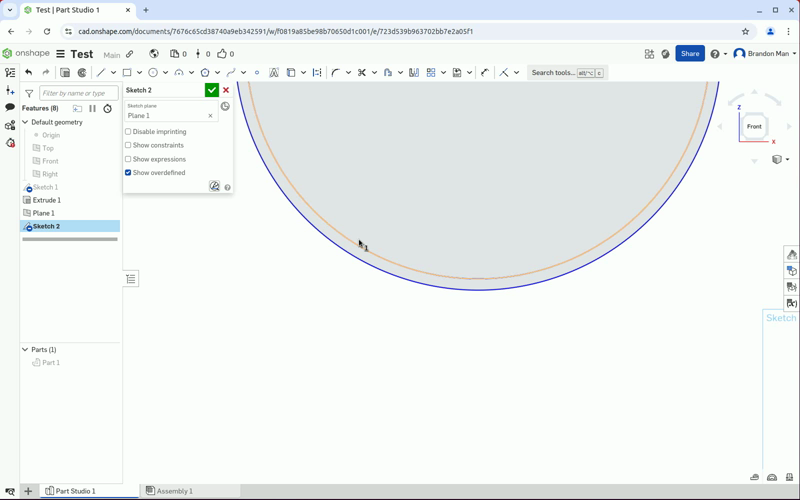
scroll(-6)
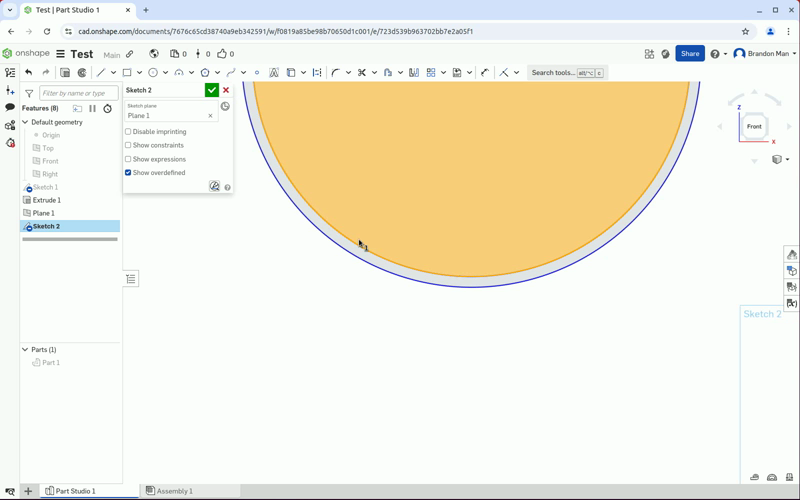
scroll(-6)
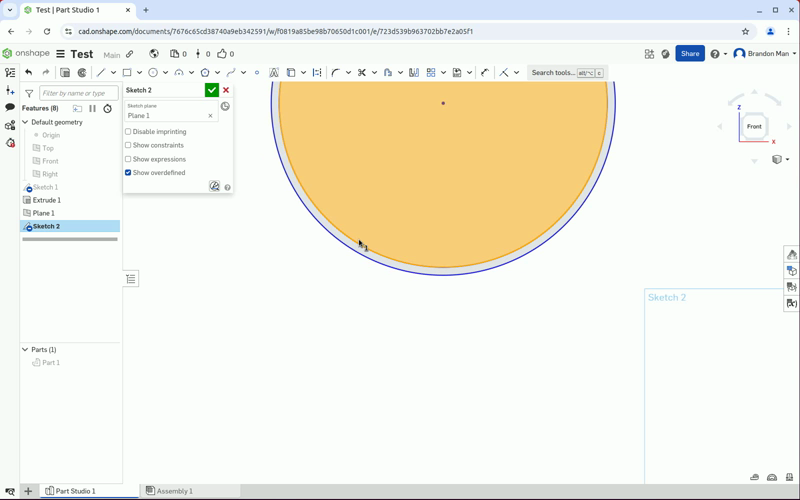
scroll(-6)
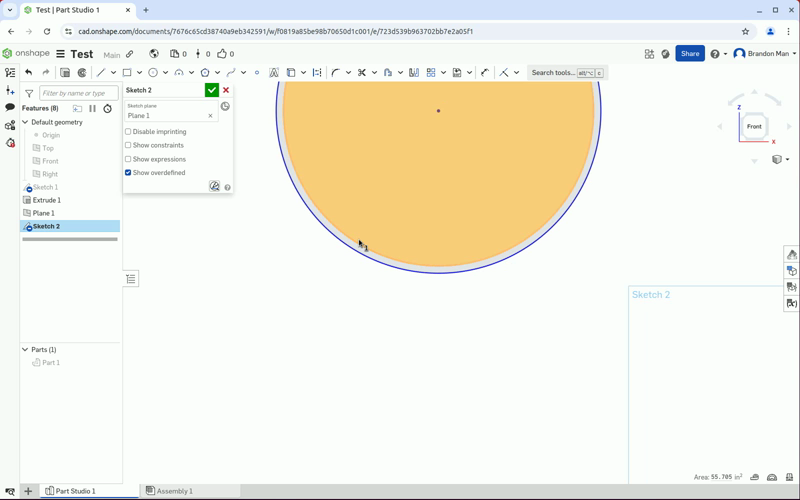
scroll(-6)
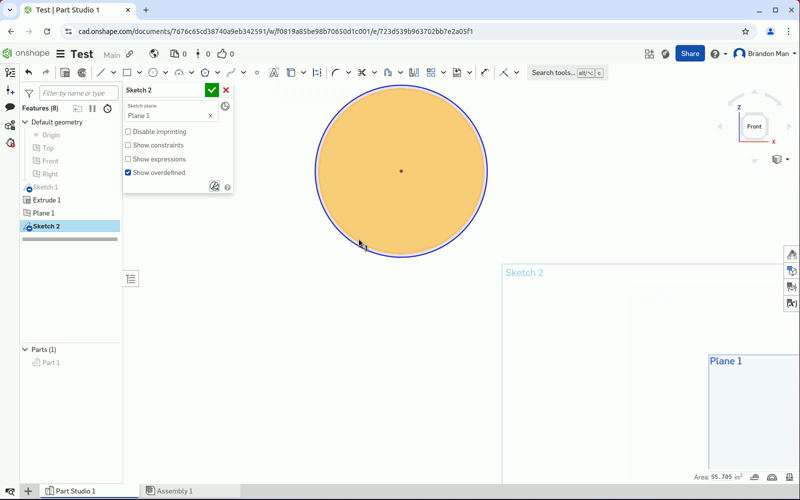
scroll(-6)
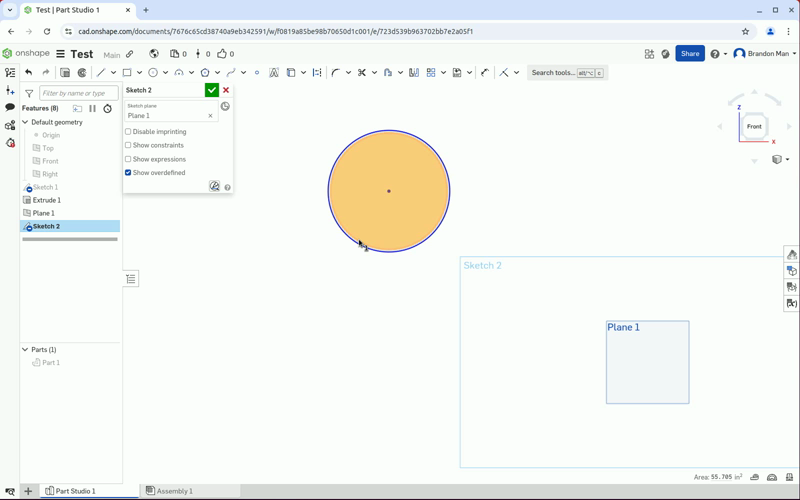
scroll(-6)
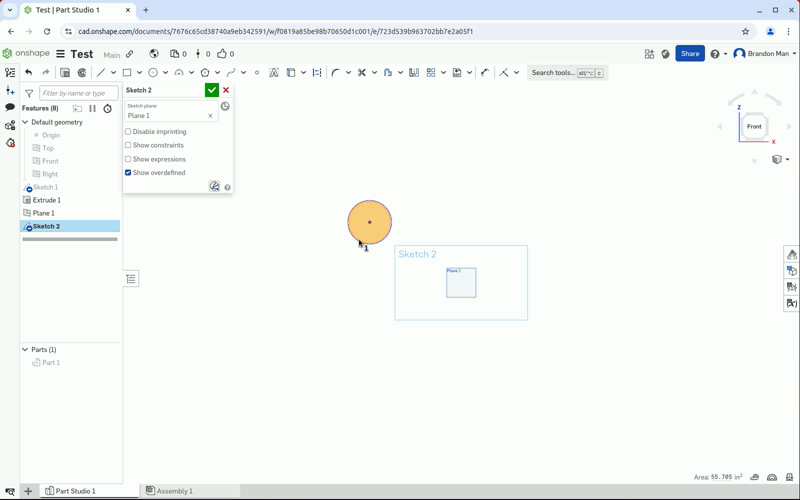
mouse_move(73, 352)
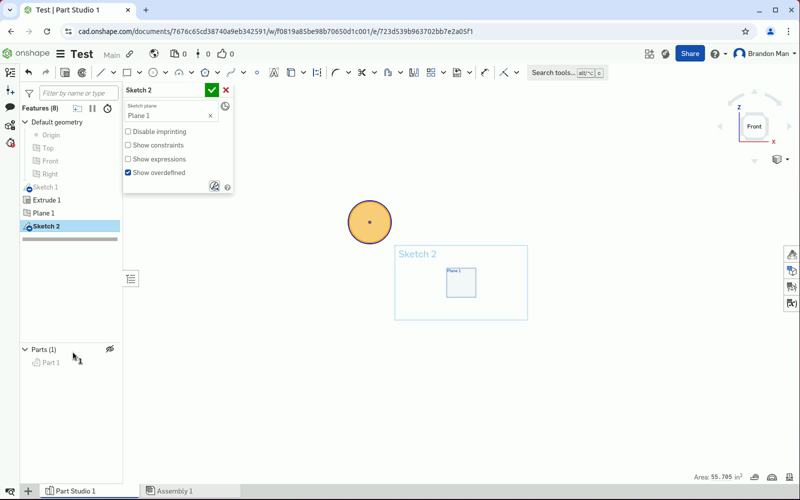
key(shift+y)
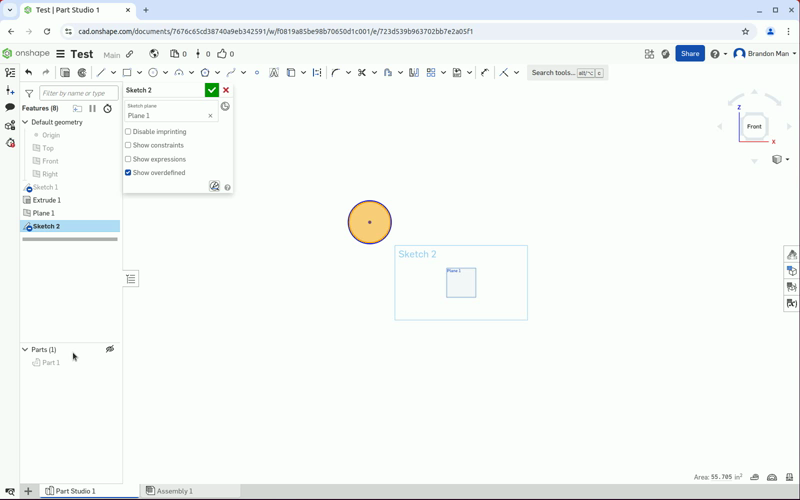
key(shift+e)
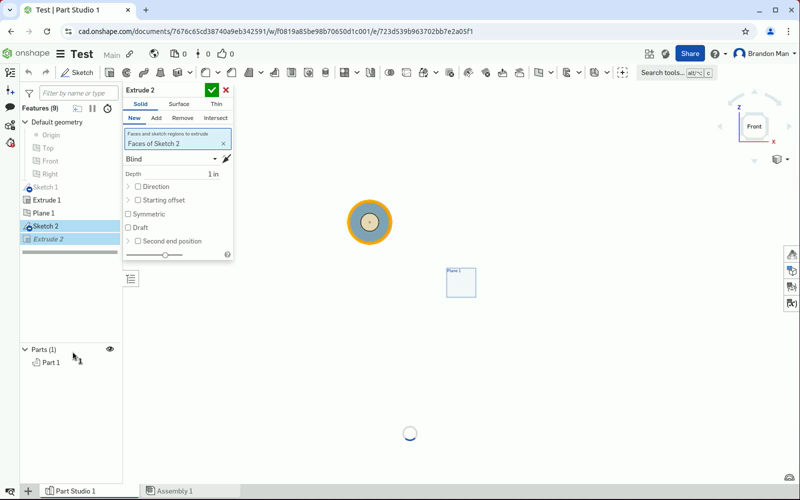
mouse_move(143, 106)
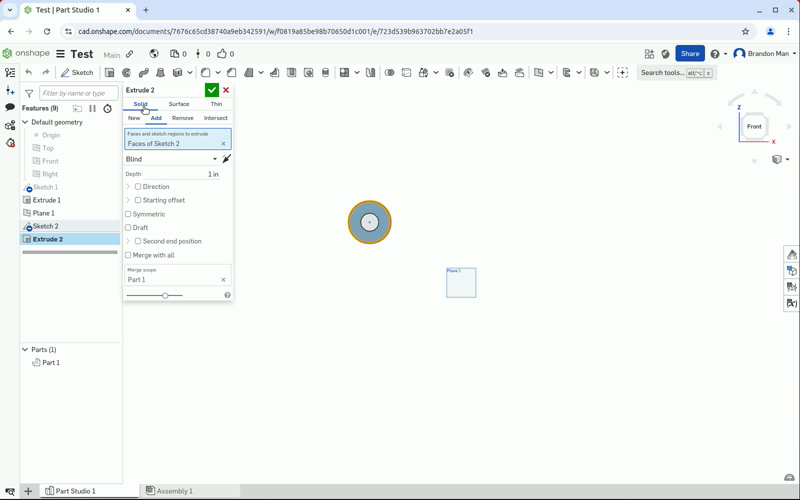
click(143, 106)
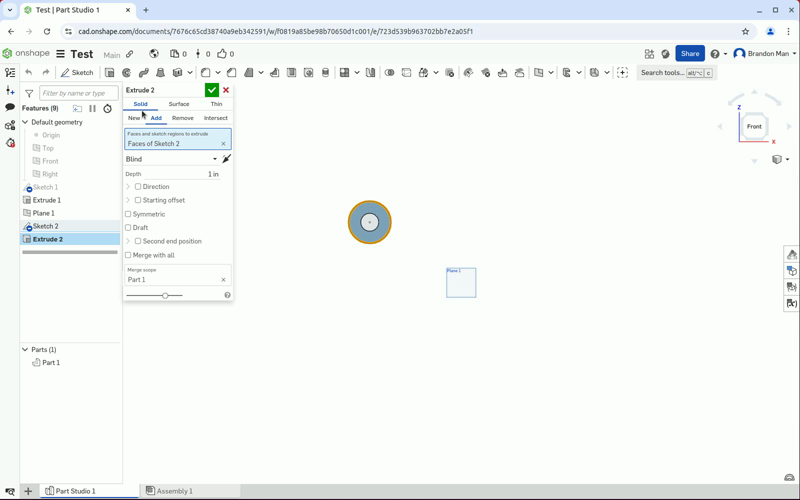
mouse_move(137, 120)
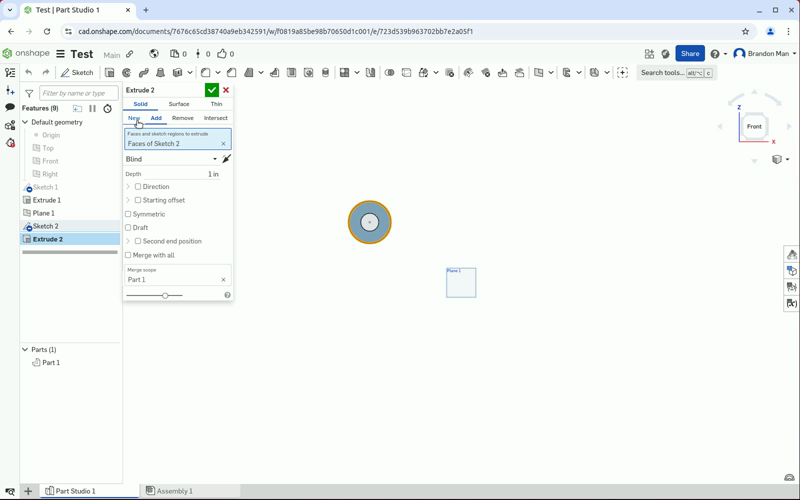
click(137, 120)
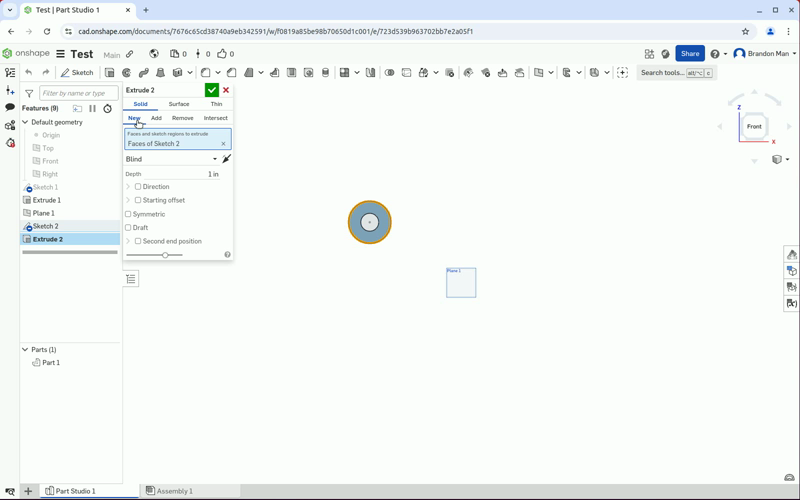
key(tab, 4)
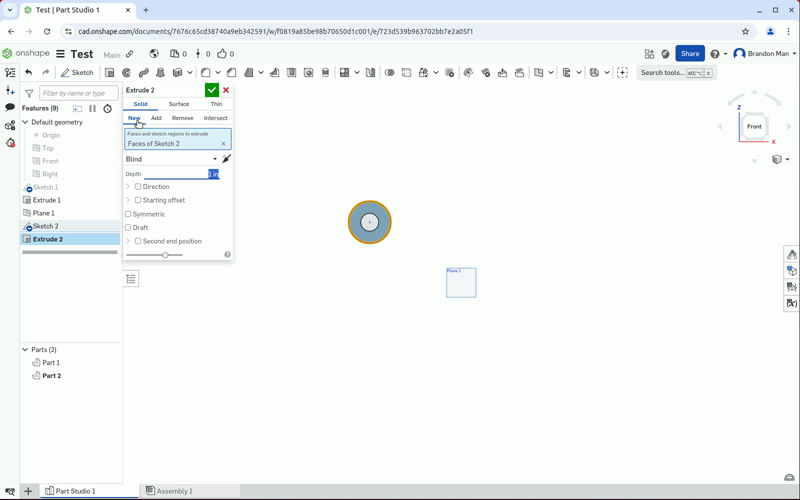
text(-0.241)
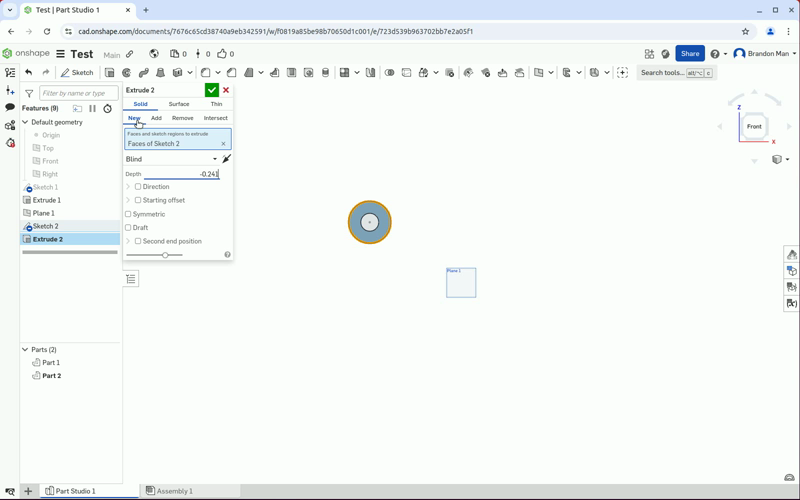
key(enter)
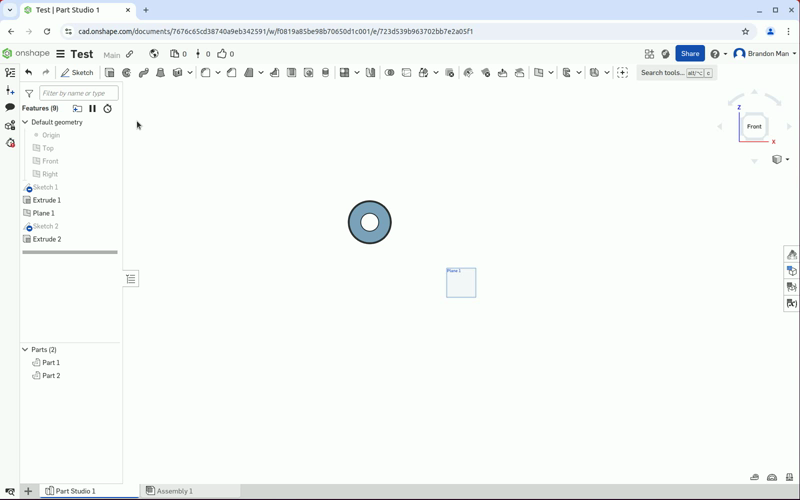
key(shift+h)
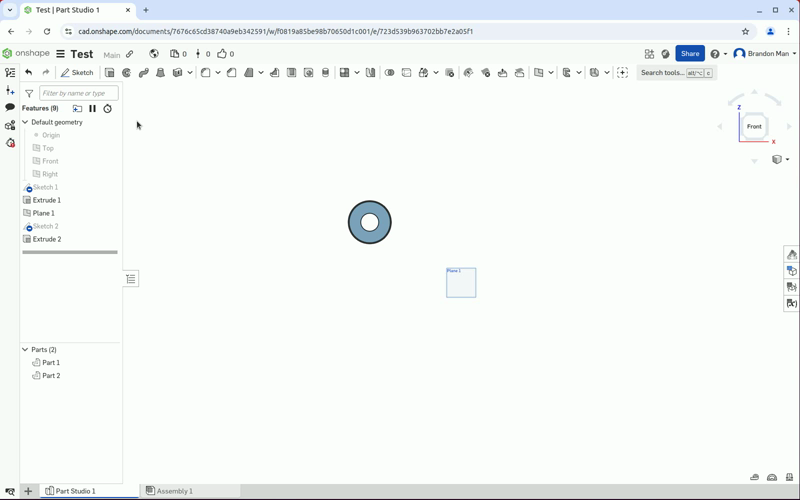
key(shift+h)
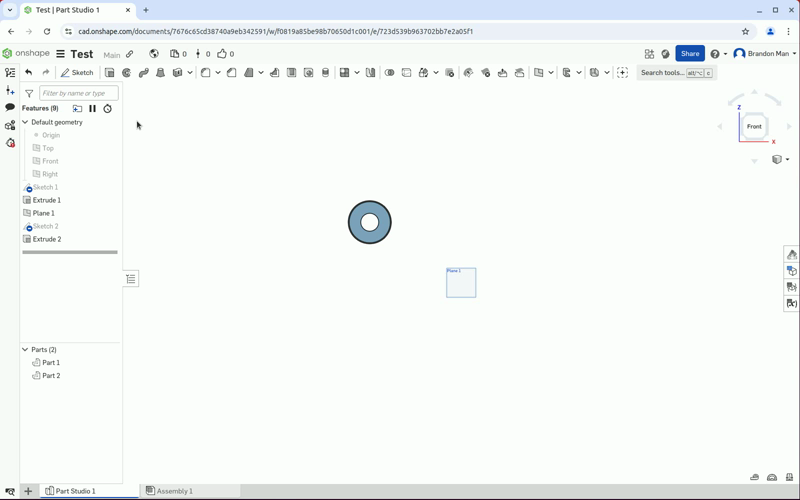
mouse_move(73, 189)
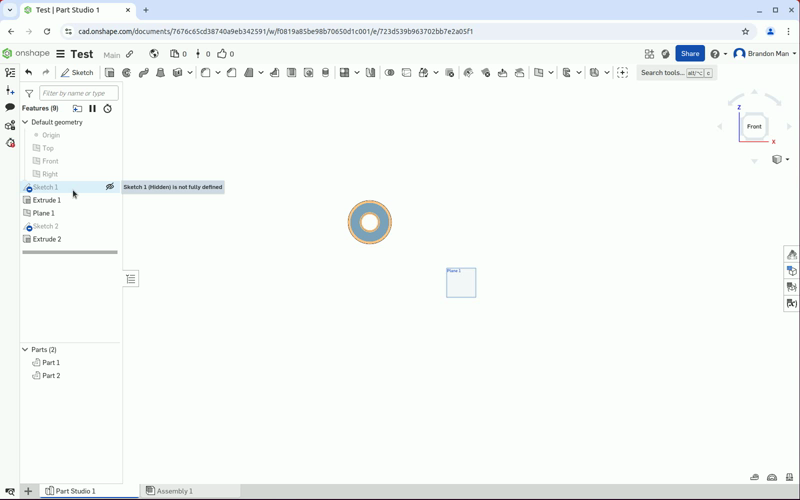
click(73, 189)
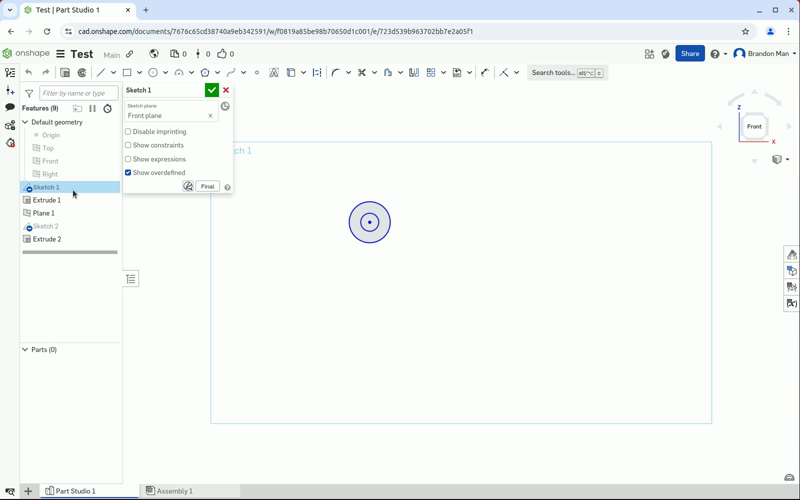
mouse_move(229, 92)
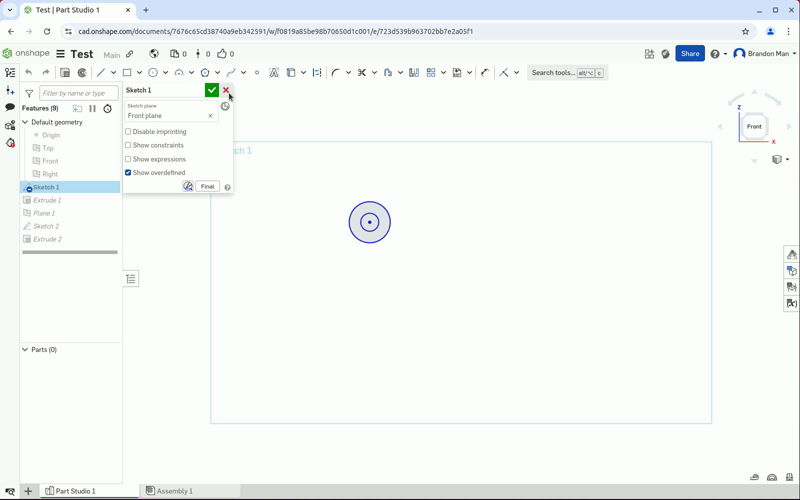
click(229, 92)
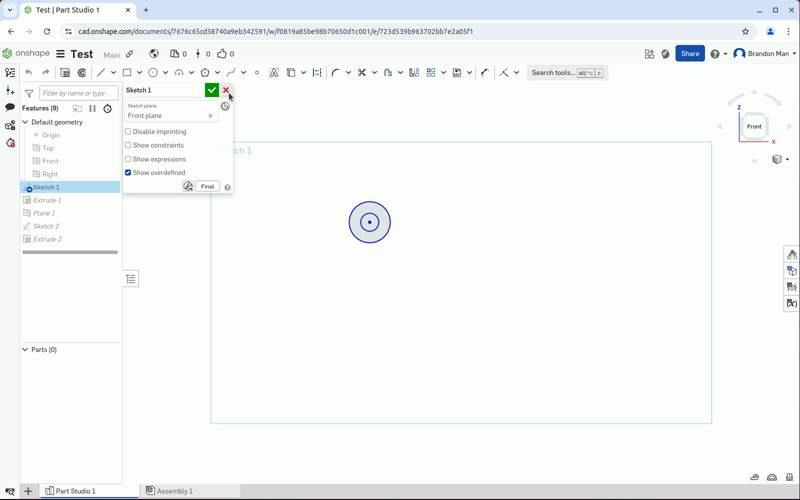
key(shift+s)
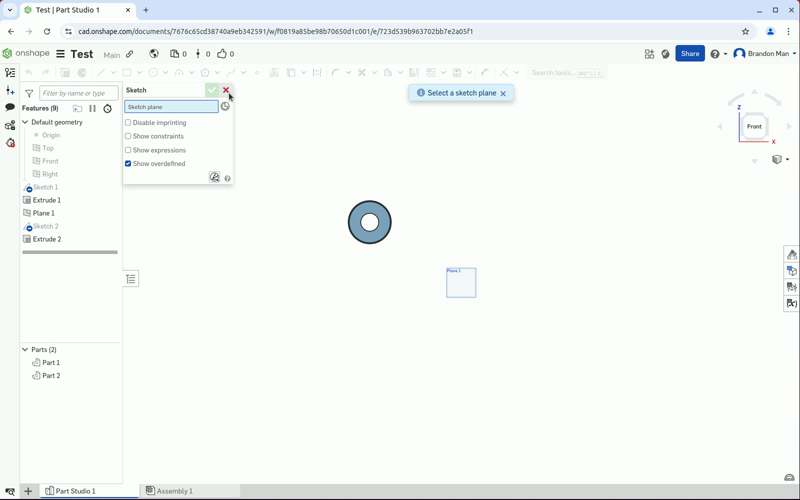
mouse_move(73, 215)
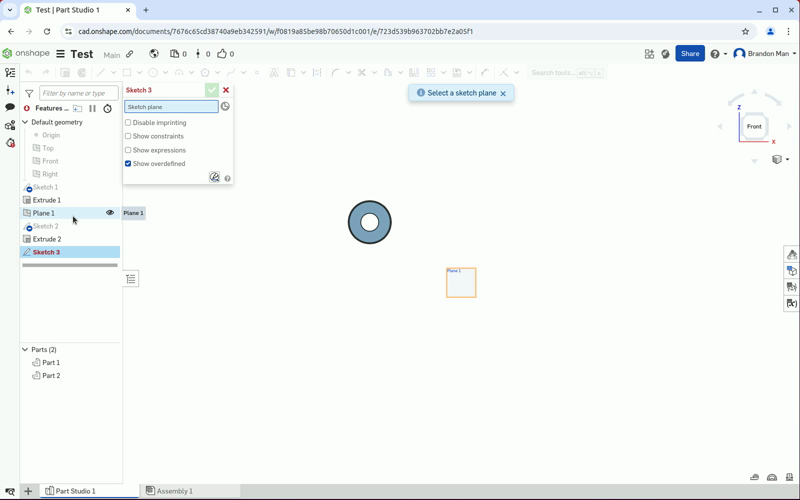
click(73, 215)
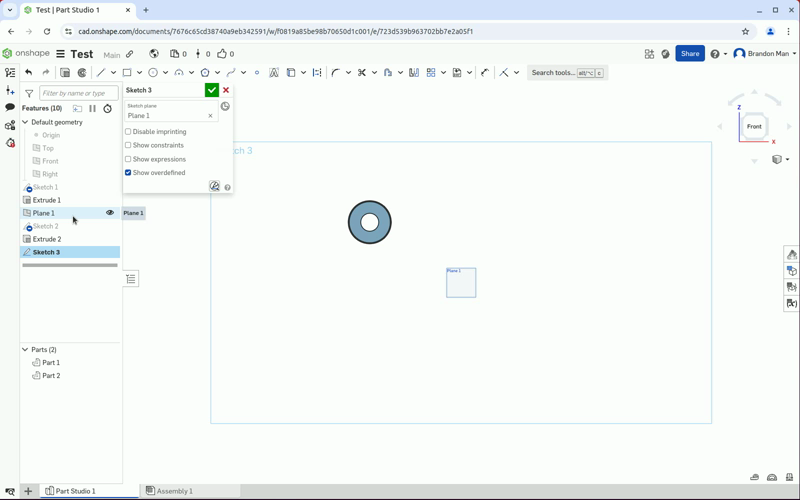
mouse_move(73, 352)
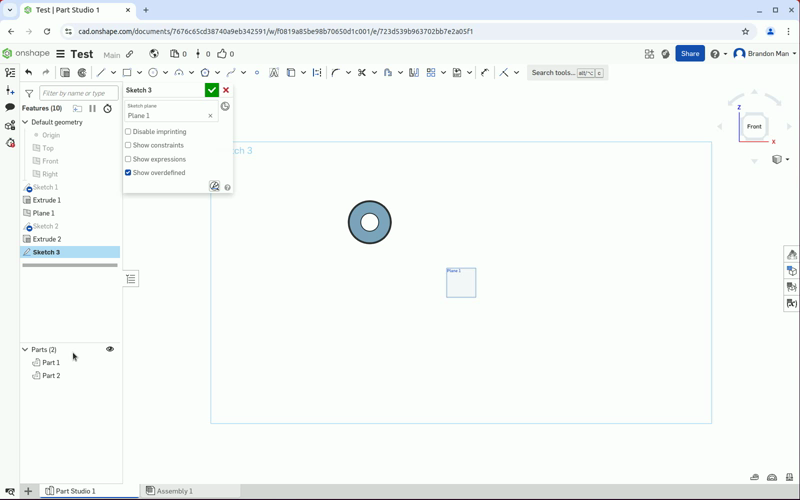
key(y)
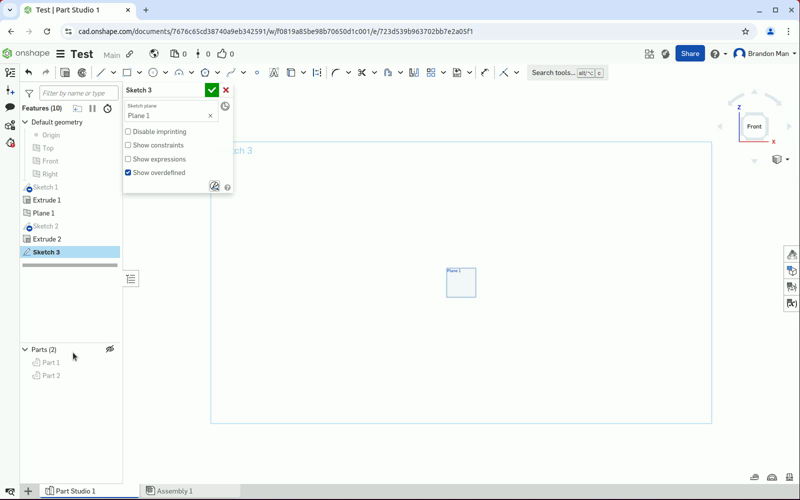
key(c)
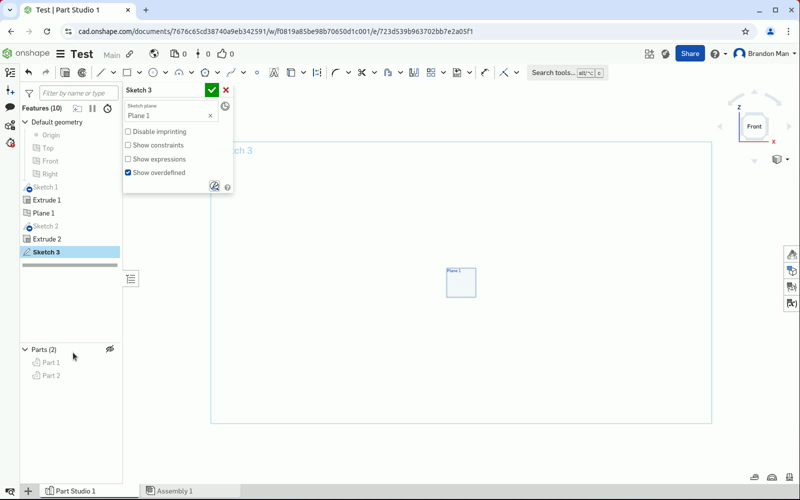
key_down(shift)
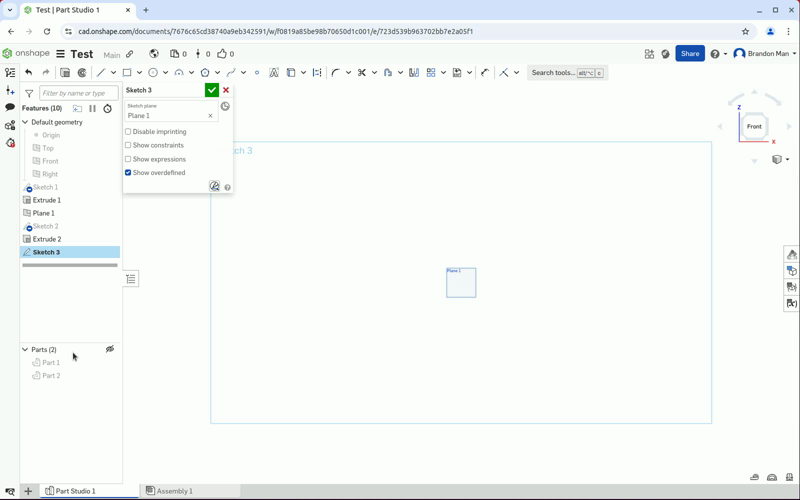
mouse_move(369, 222)
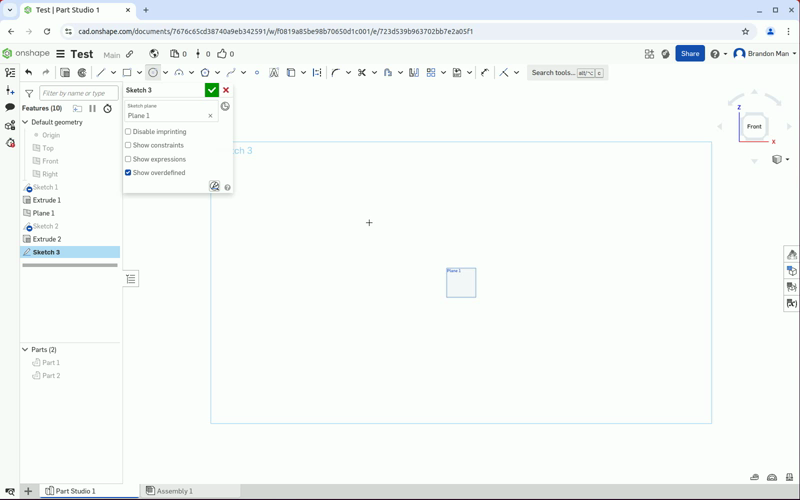
click(369, 222)
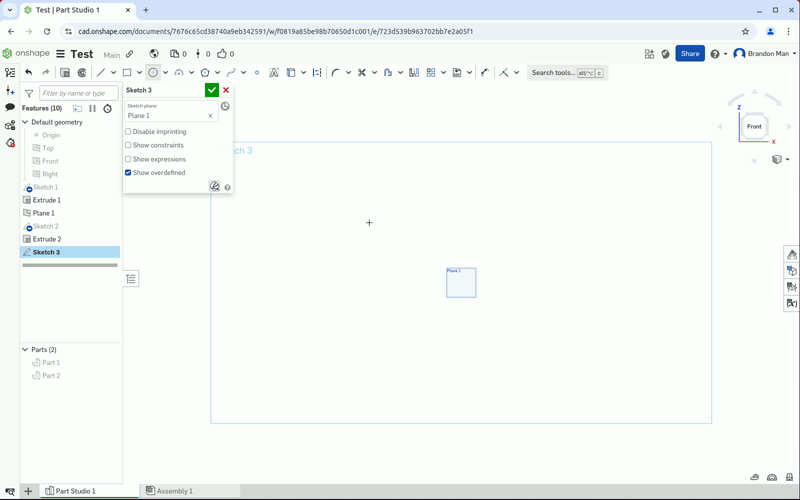
key_up(shift)
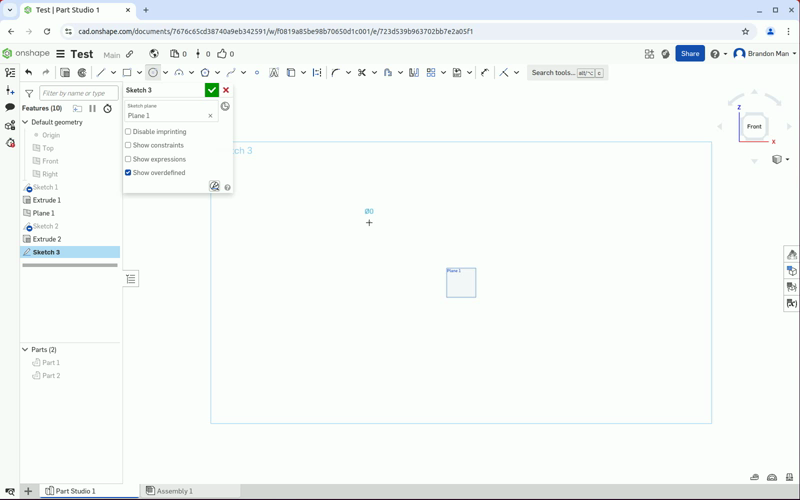
mouse_move(378, 222)
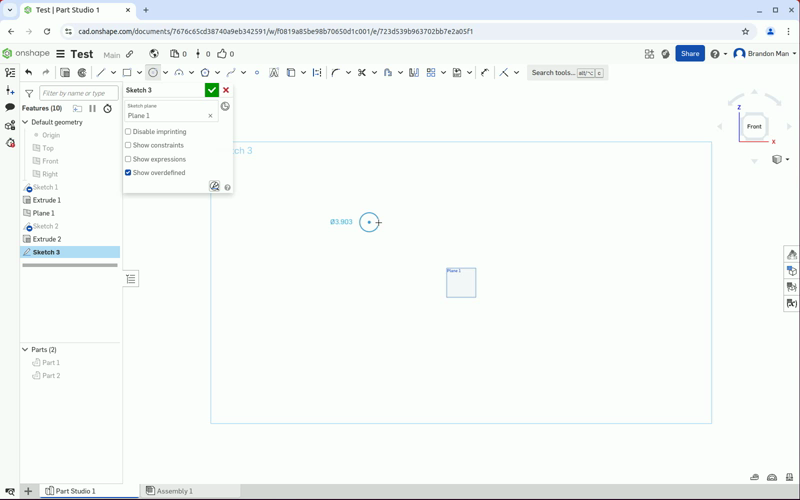
click(378, 222)
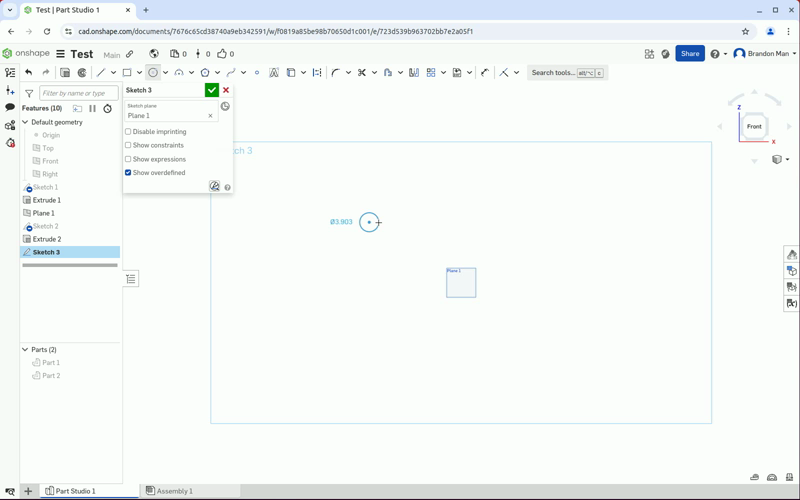
key(esc)
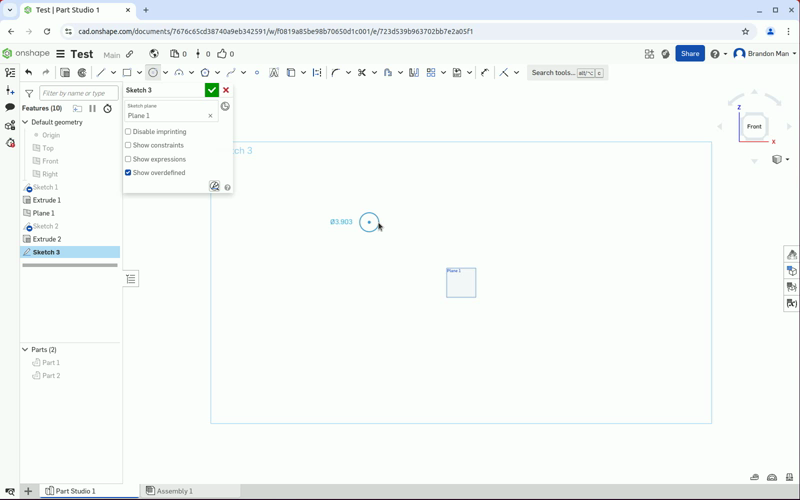
mouse_move(365, 229)
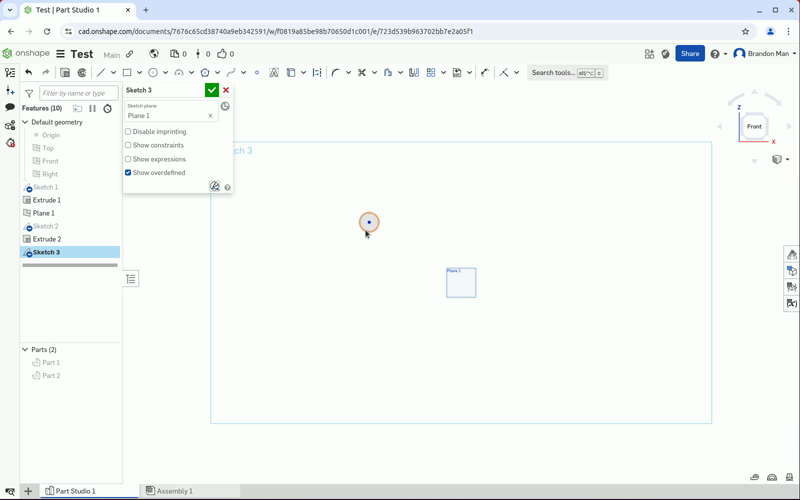
scroll(6)
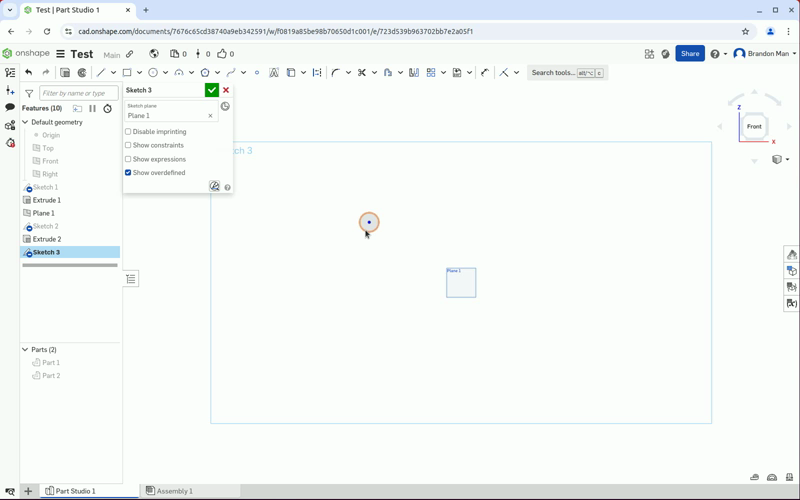
scroll(6)
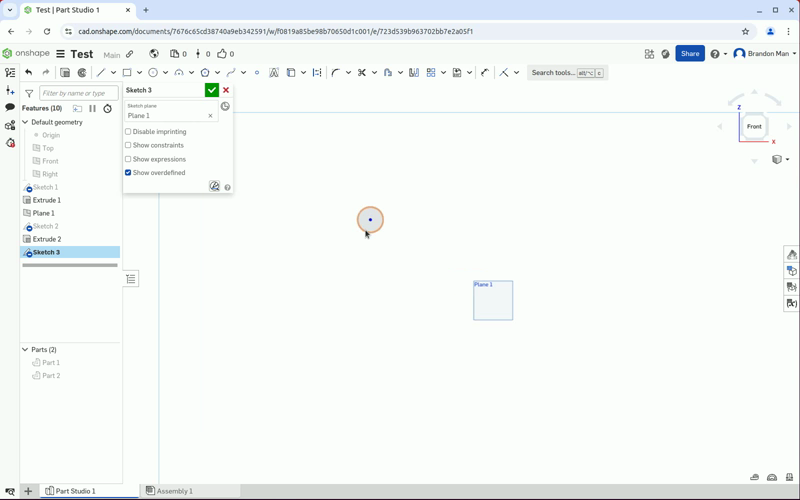
scroll(6)
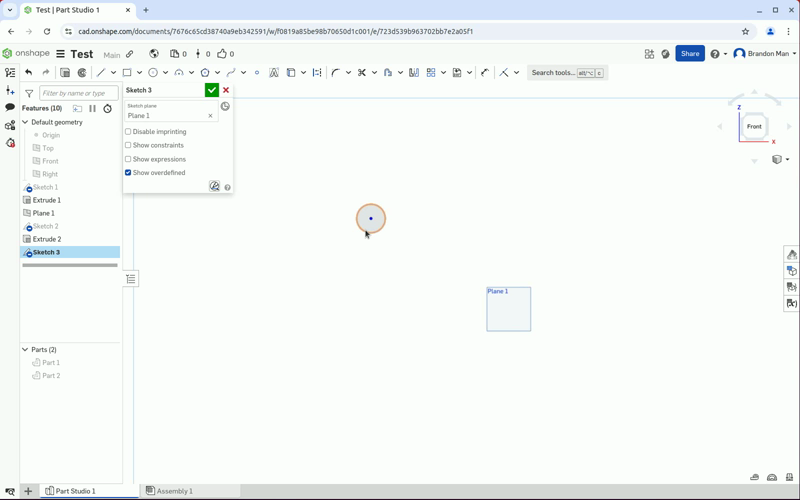
scroll(6)
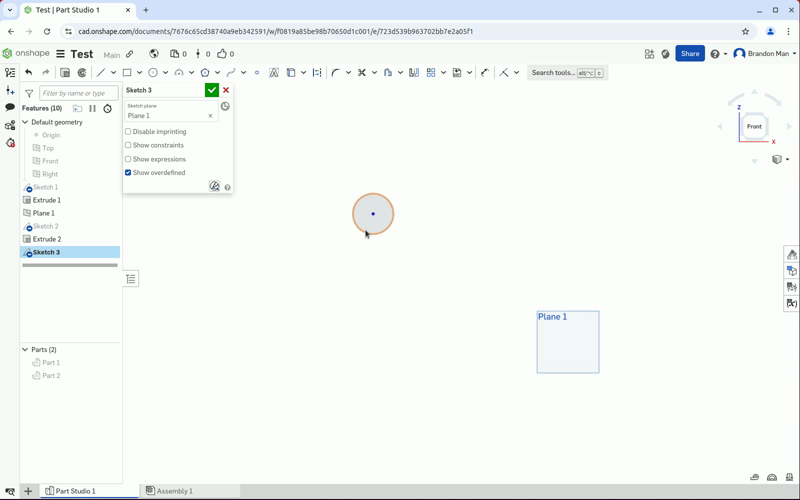
scroll(6)
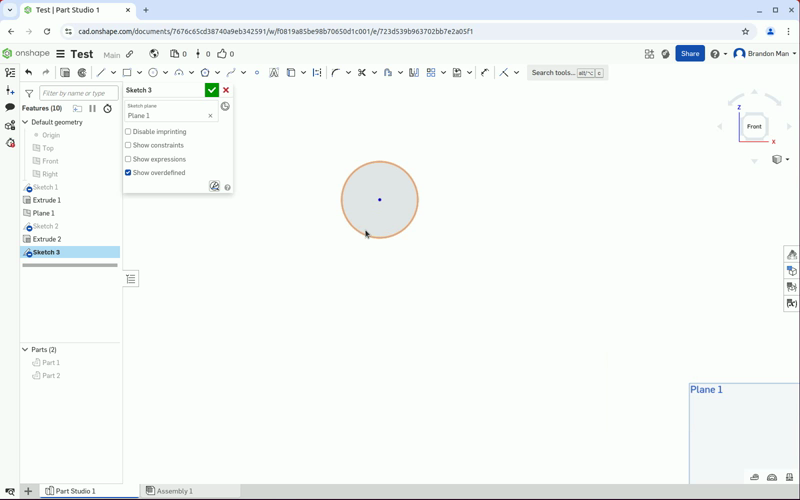
scroll(6)
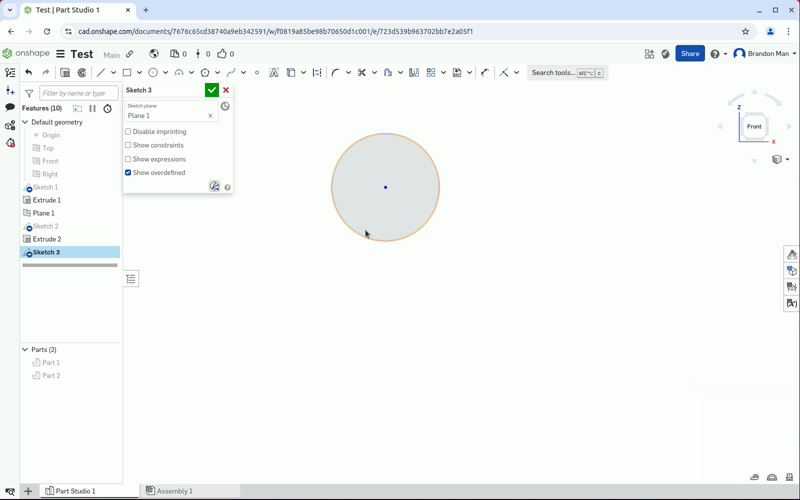
scroll(6)
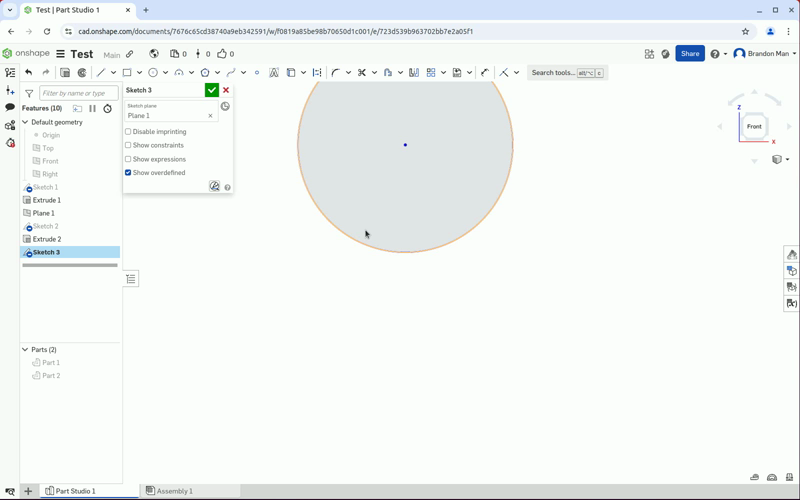
click(365, 229)
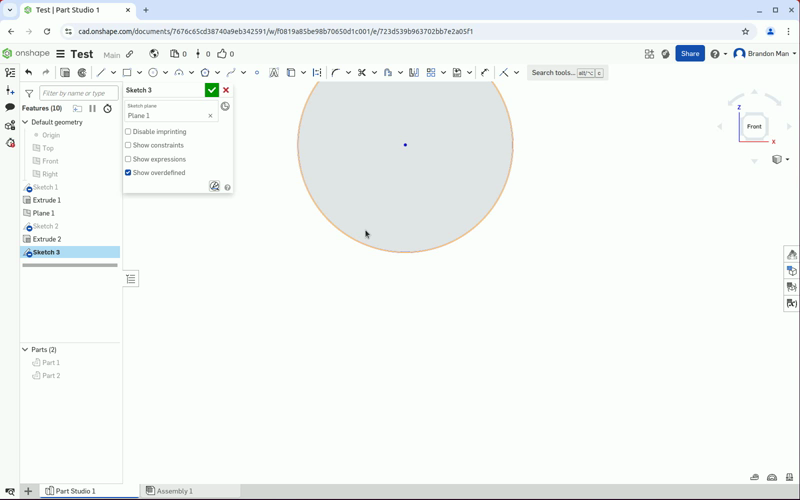
scroll(-6)
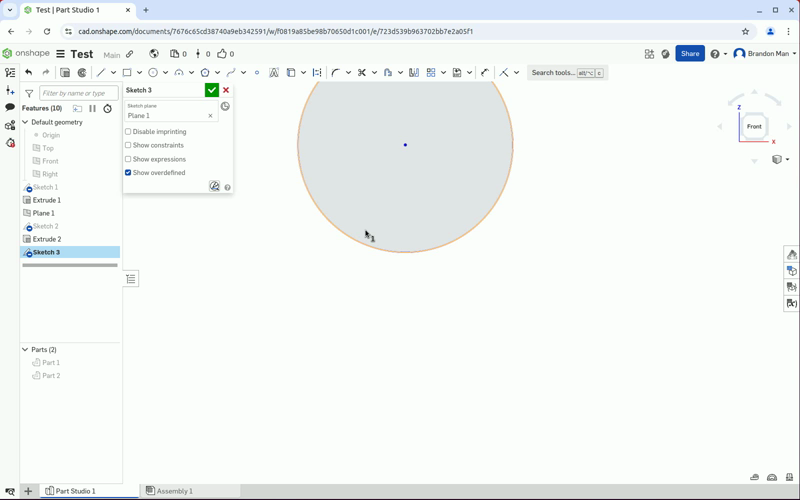
scroll(-6)
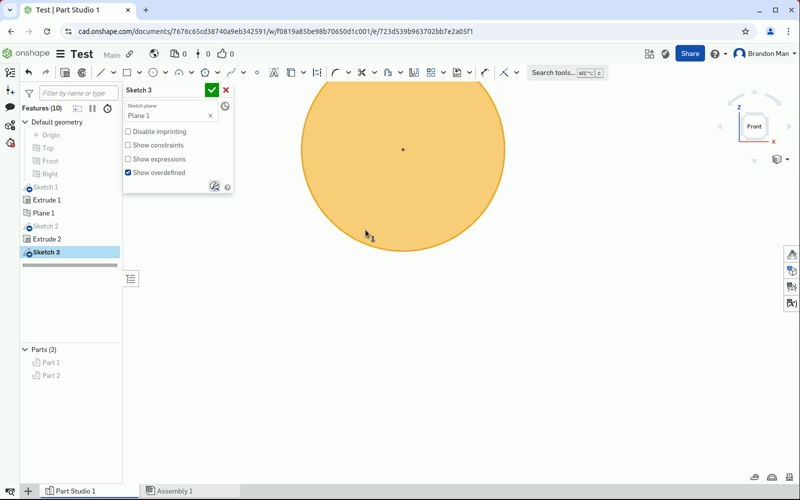
scroll(-6)
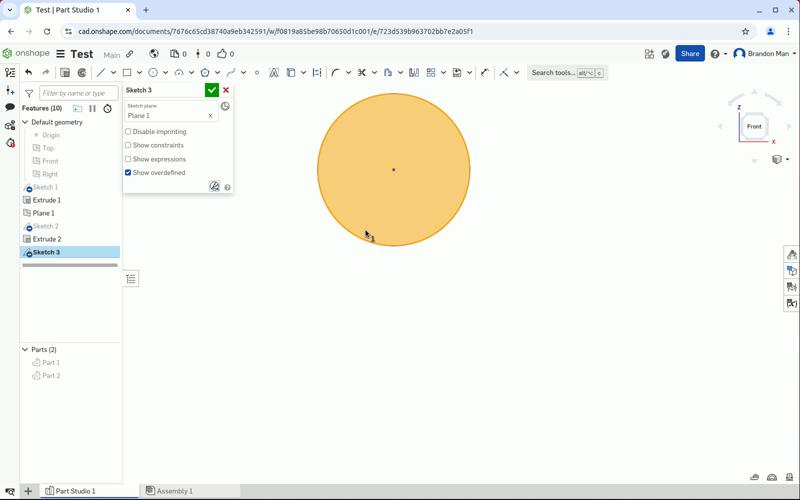
scroll(-6)
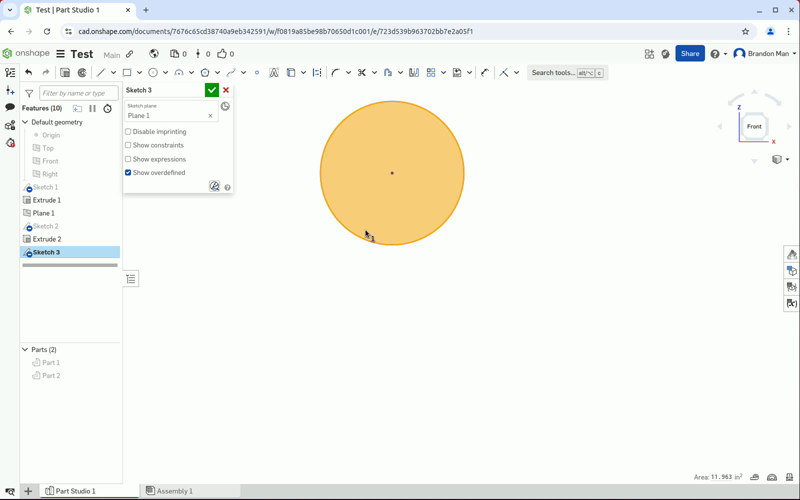
scroll(-6)
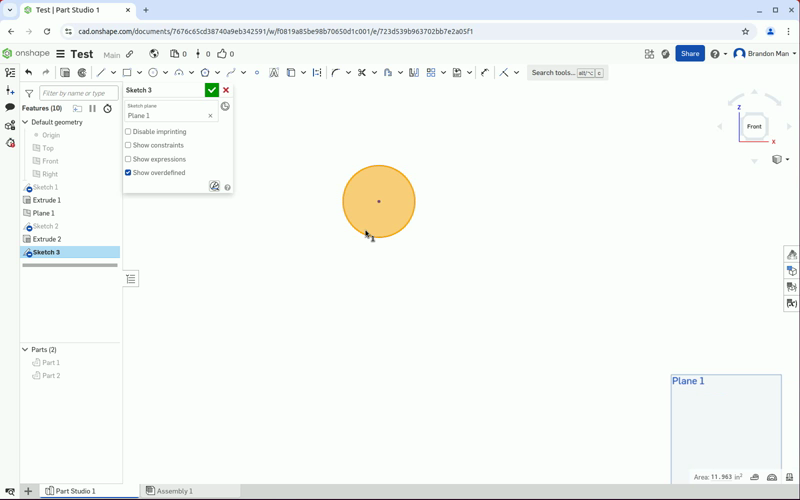
scroll(-6)
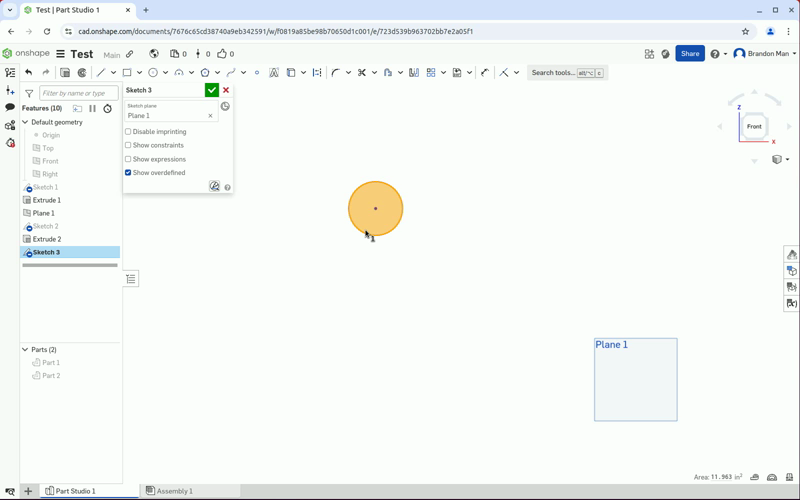
scroll(-6)
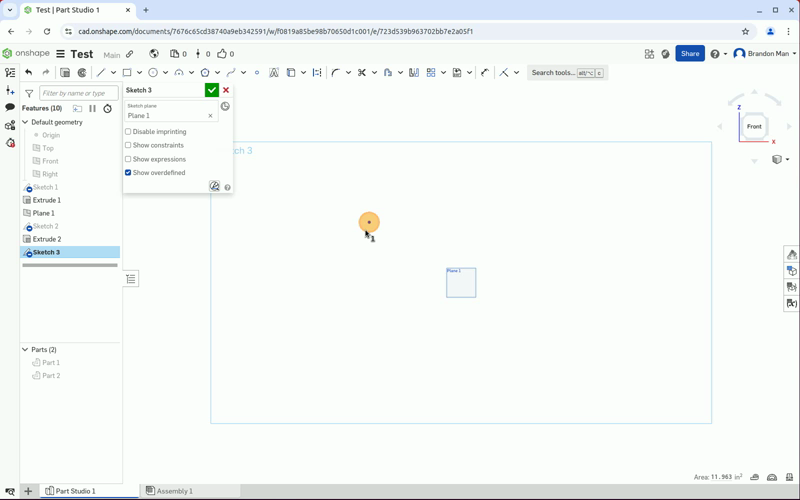
mouse_move(73, 352)
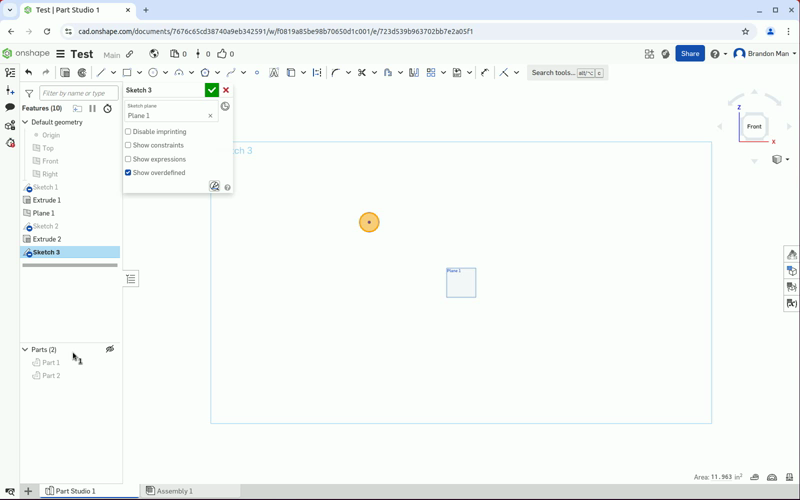
key(shift+y)
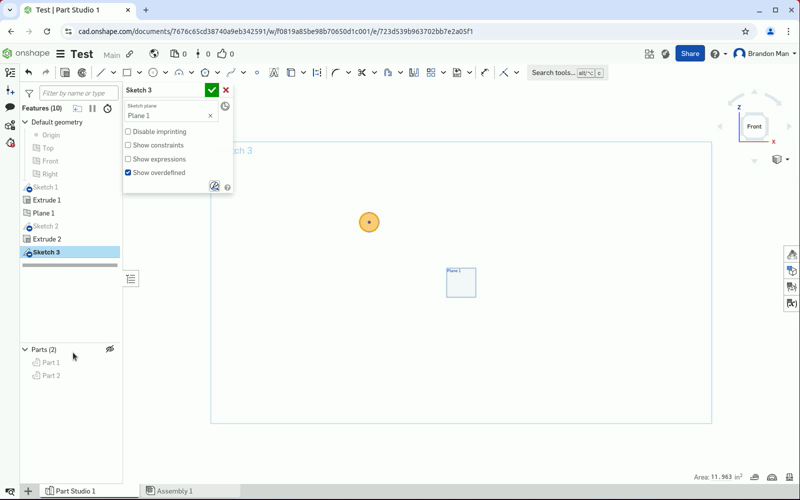
key(shift+e)
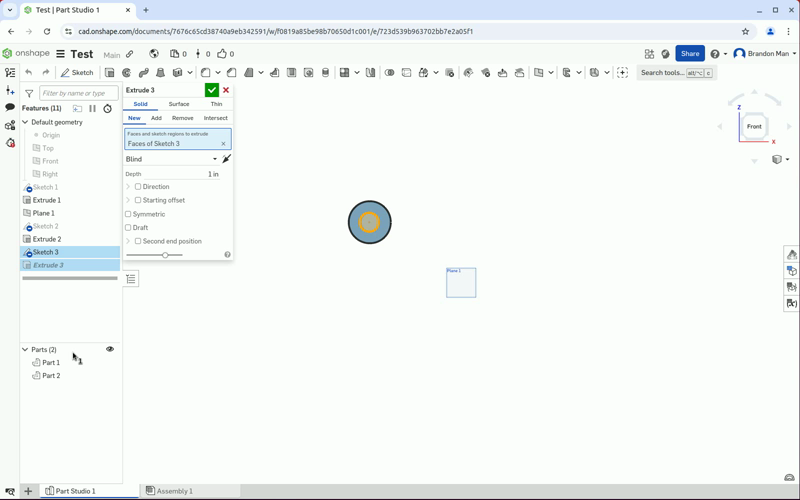
mouse_move(143, 106)
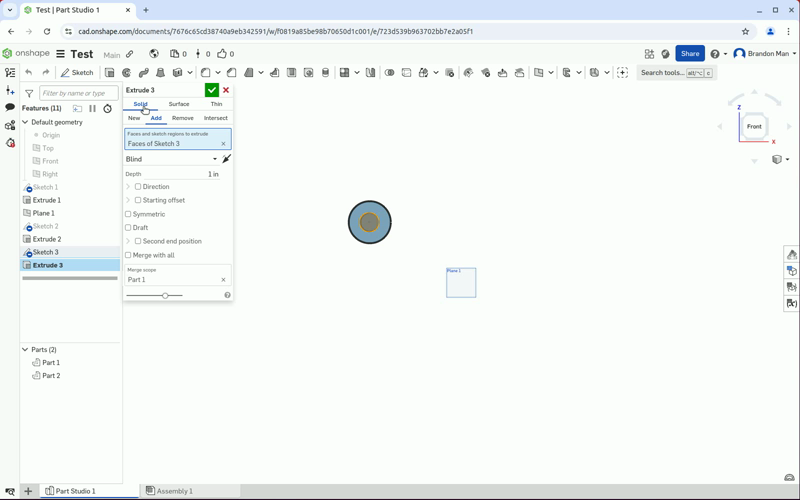
click(143, 106)
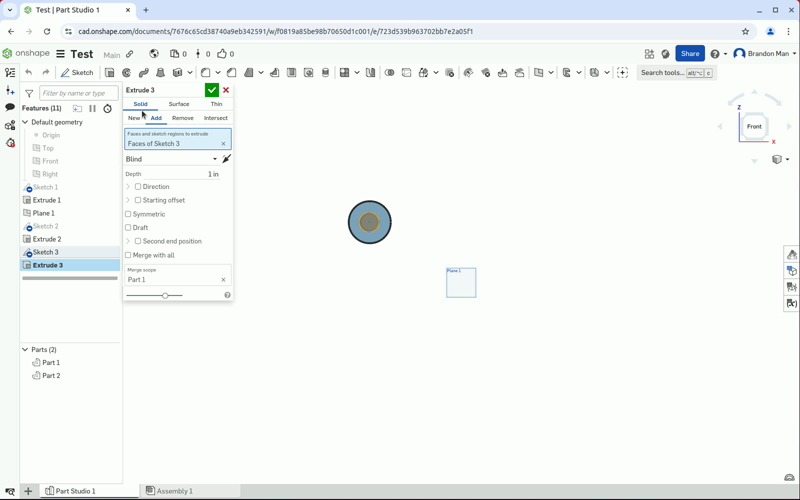
mouse_move(137, 120)
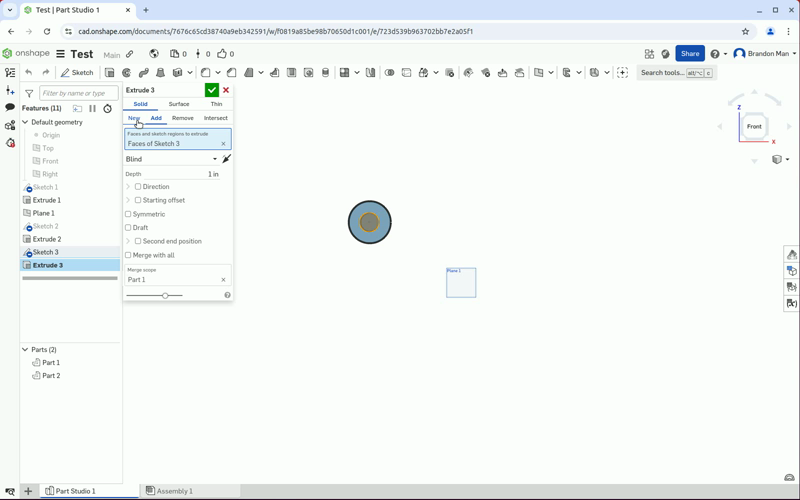
click(137, 120)
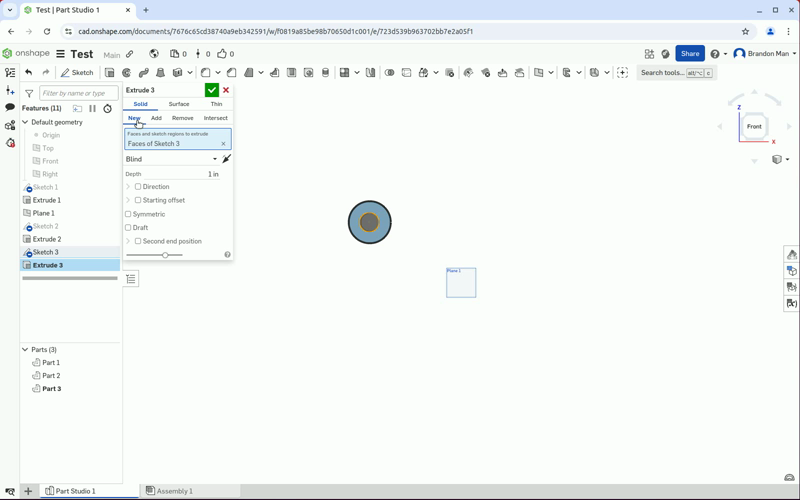
key(tab, 4)
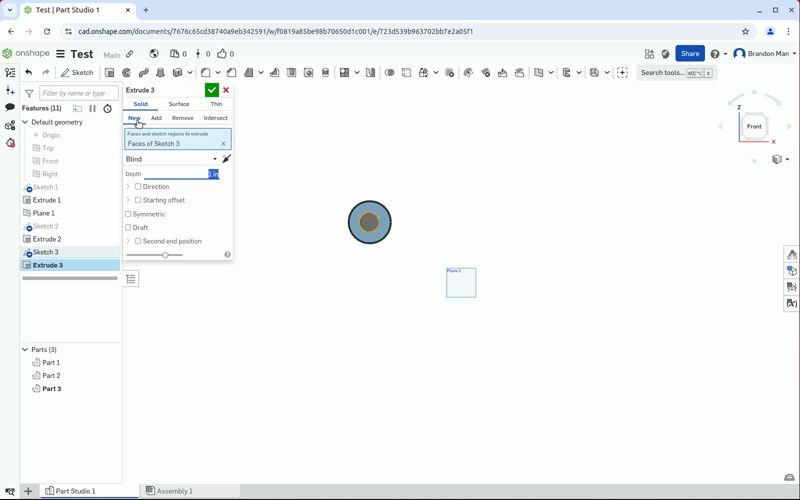
text(-0.241)
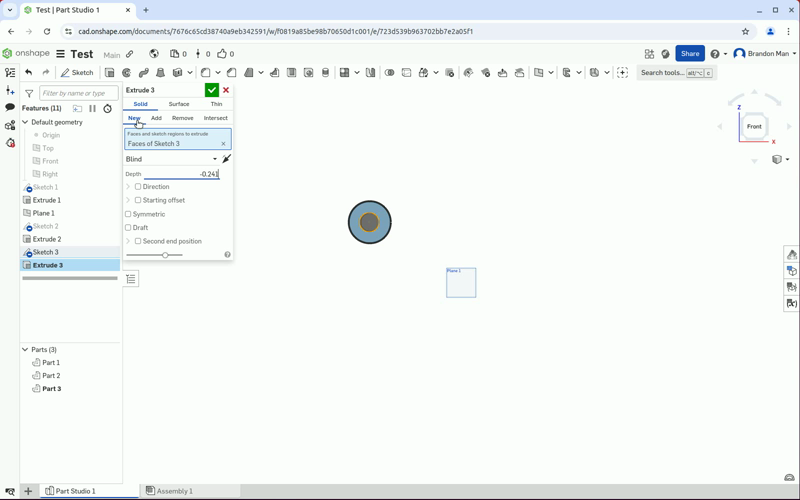
key(enter)
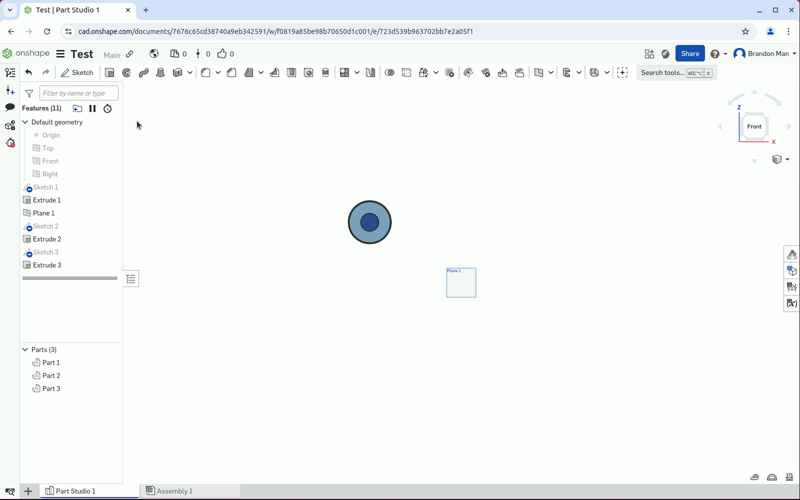
key(shift+h)
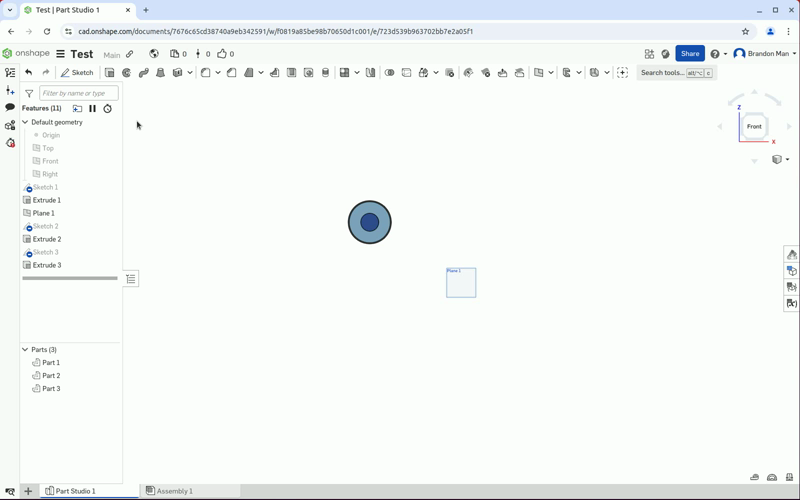
key(shift+h)
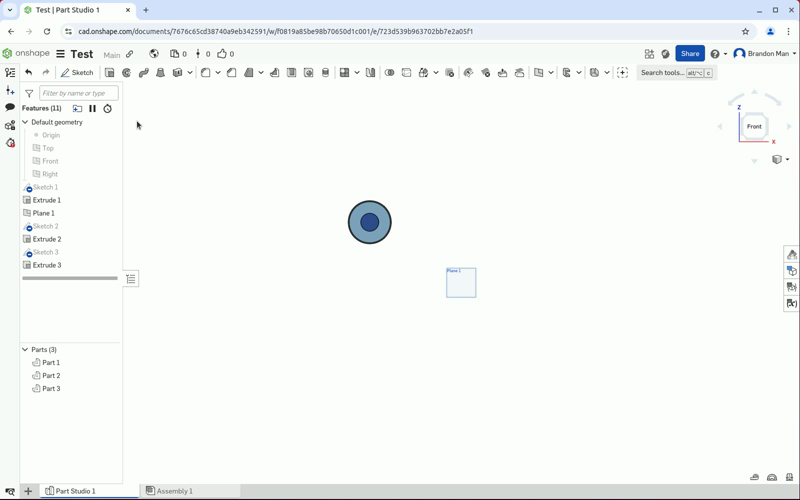
mouse_move(73, 189)
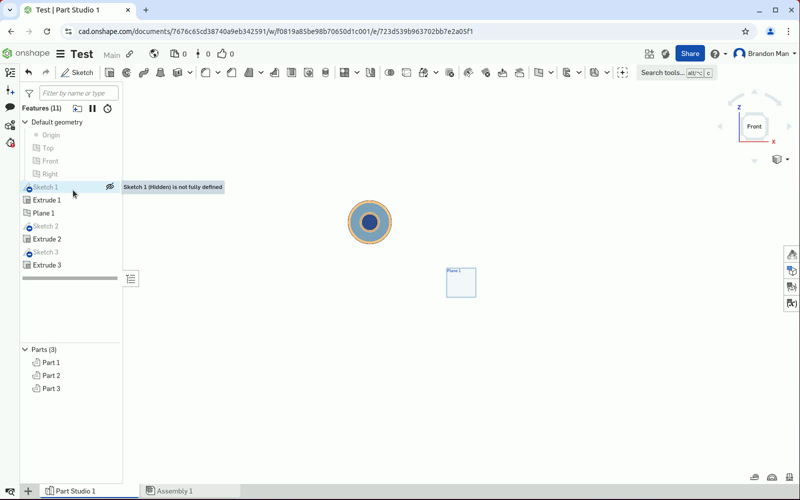
click(73, 189)
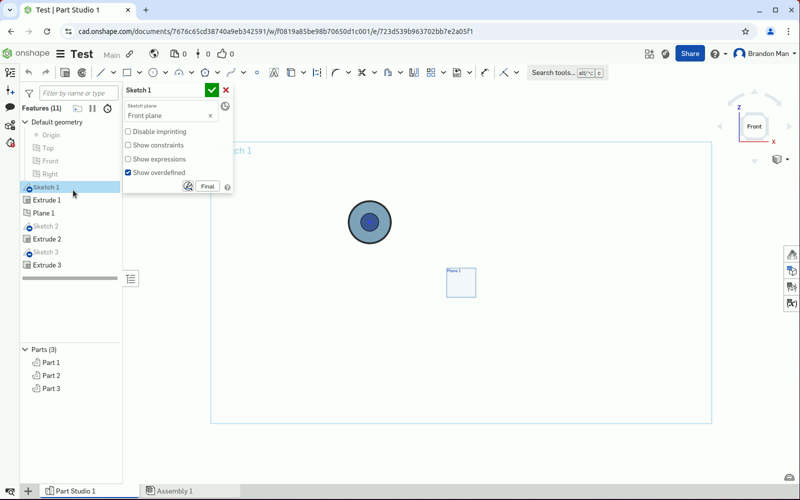
mouse_move(229, 92)
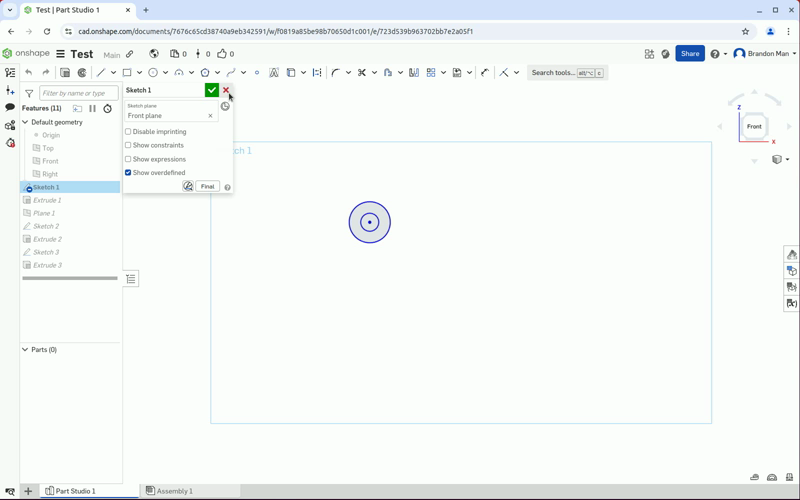
click(229, 92)
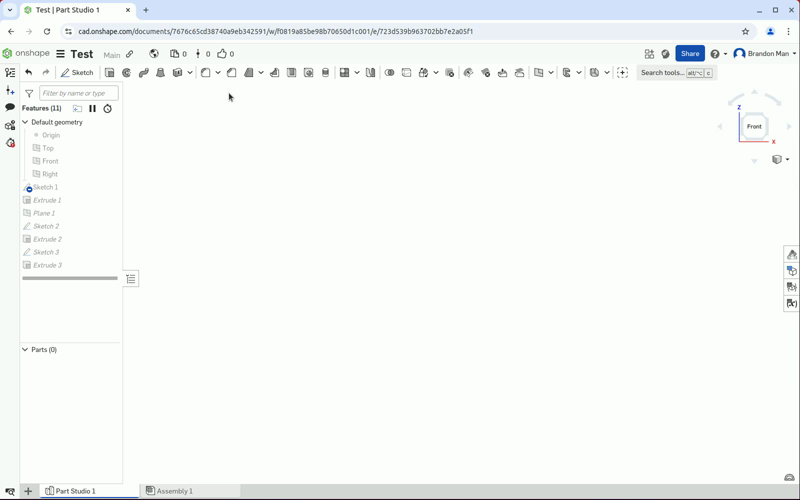
key(shift+s)
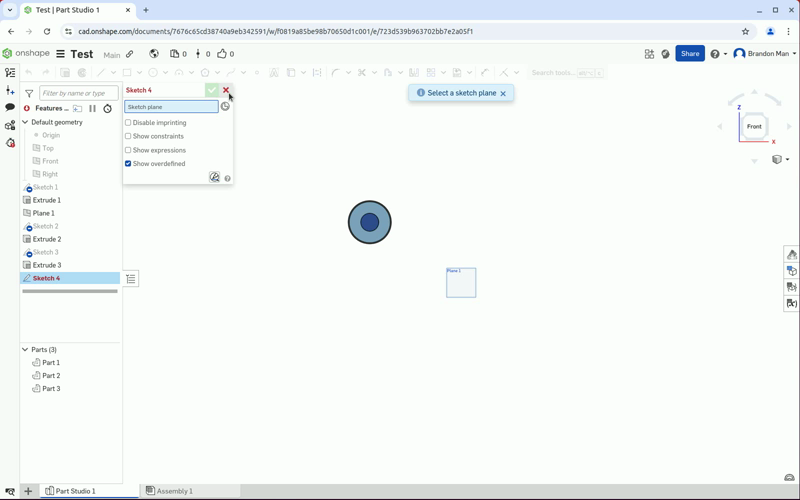
mouse_move(73, 215)
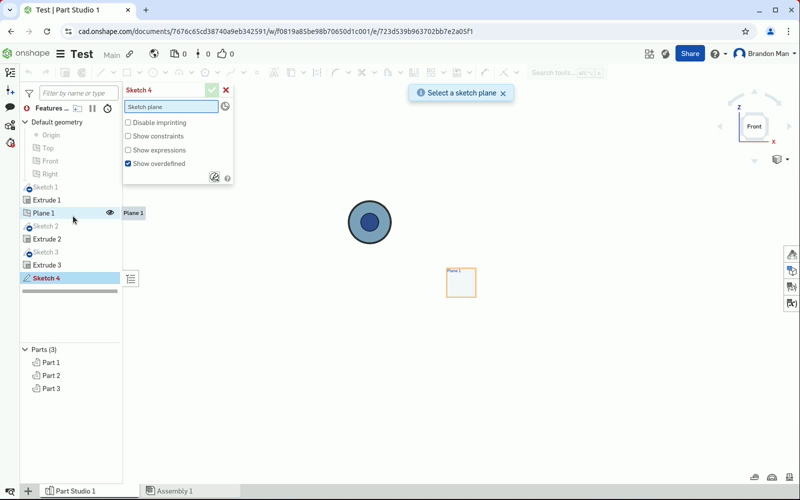
click(73, 215)
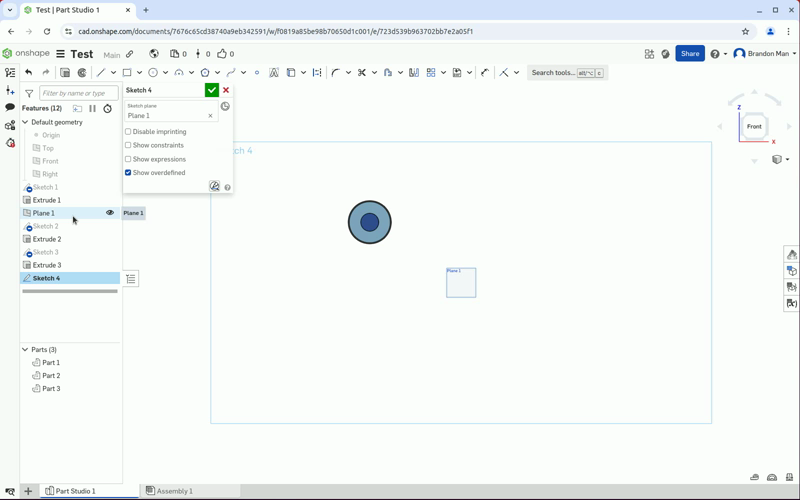
mouse_move(73, 352)
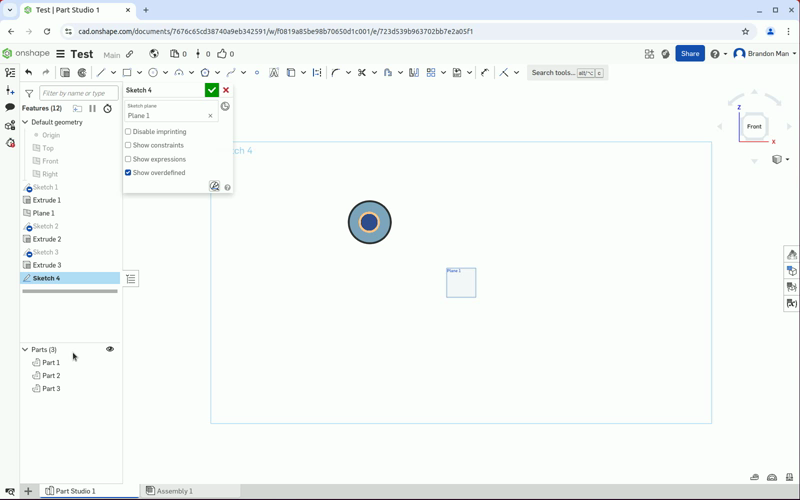
key(y)
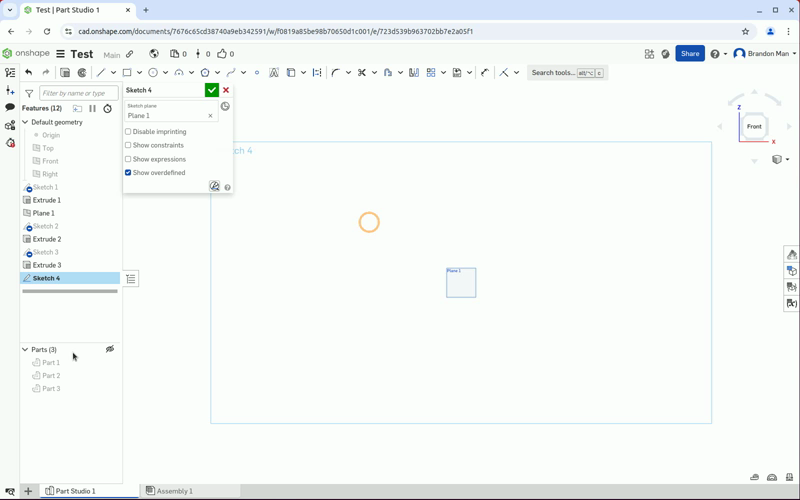
key(c)
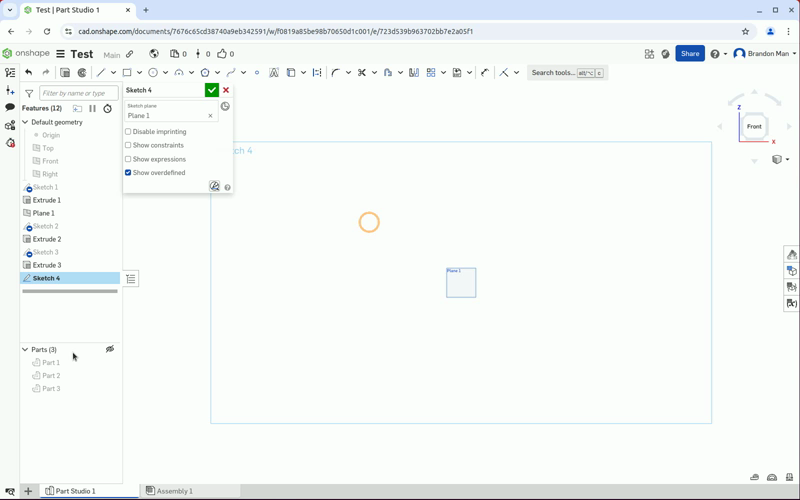
key_down(shift)
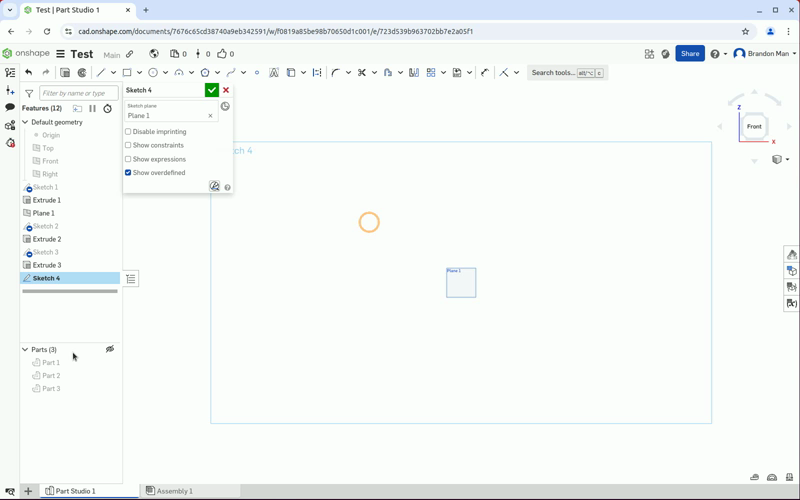
mouse_move(369, 222)
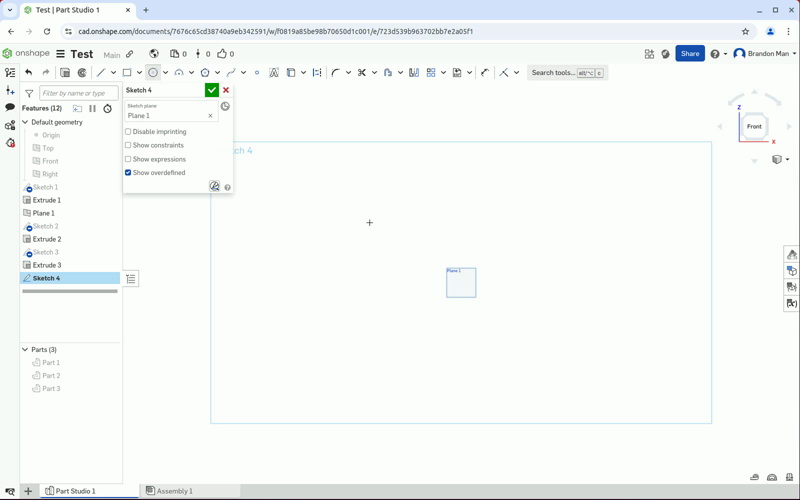
click(369, 222)
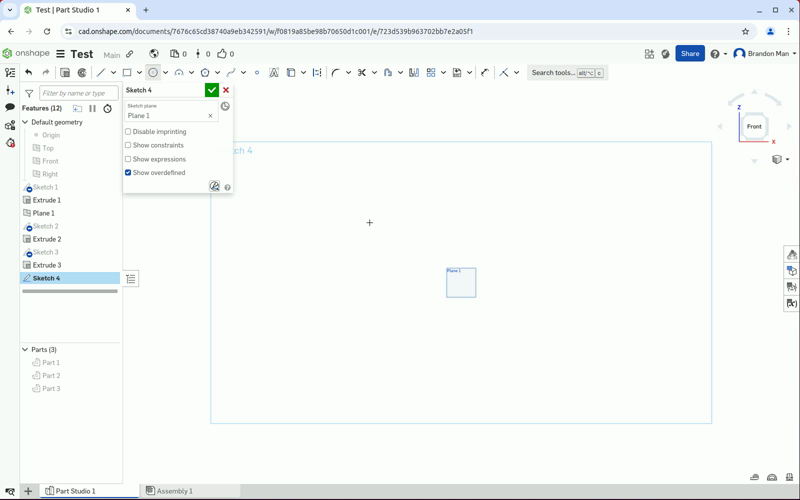
key_up(shift)
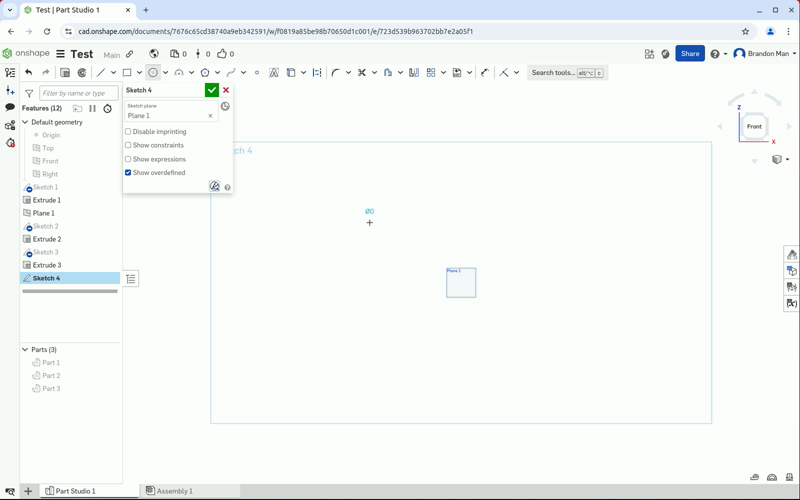
mouse_move(390, 222)
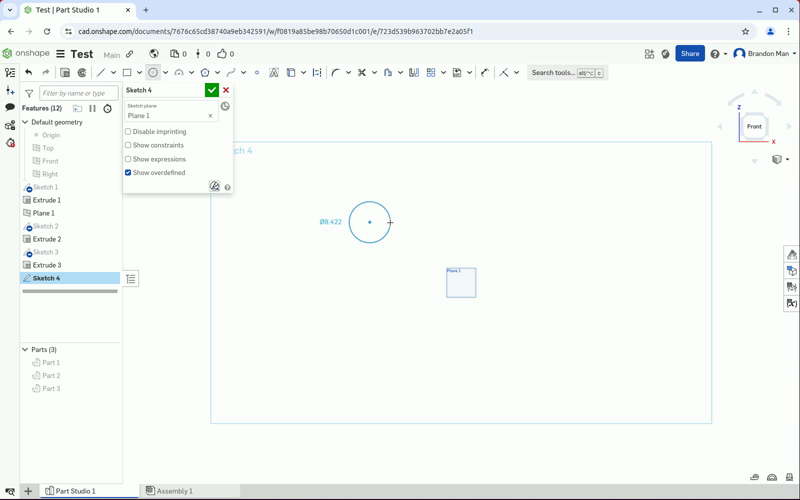
click(390, 222)
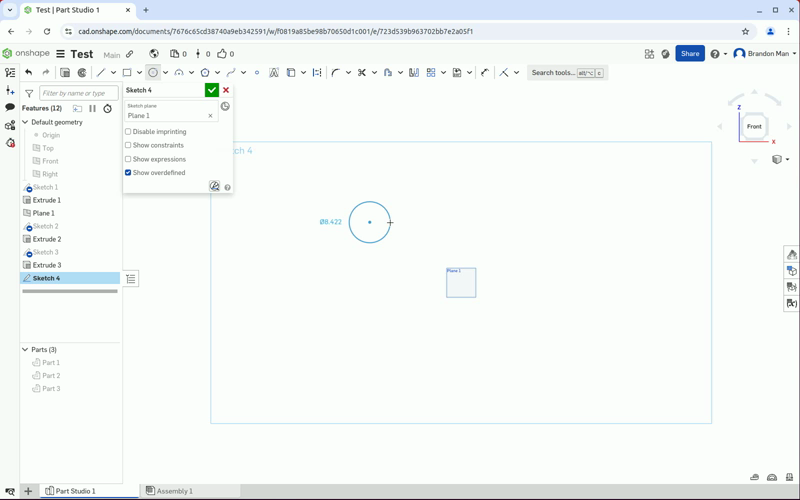
key(esc)
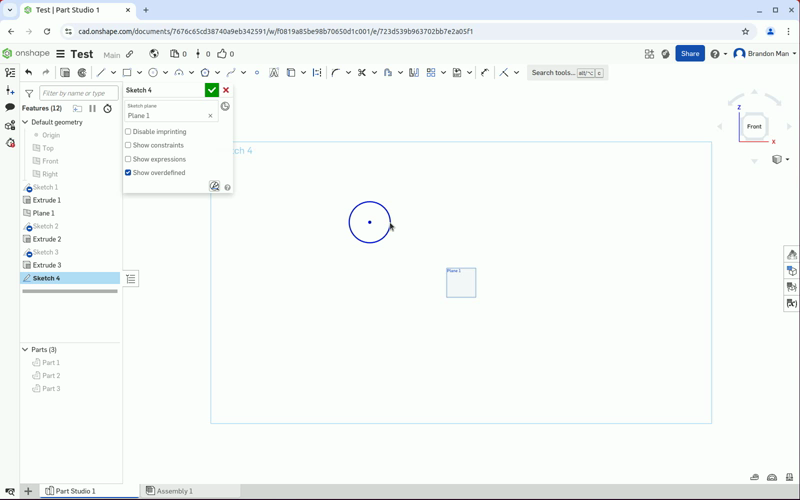
key(c)
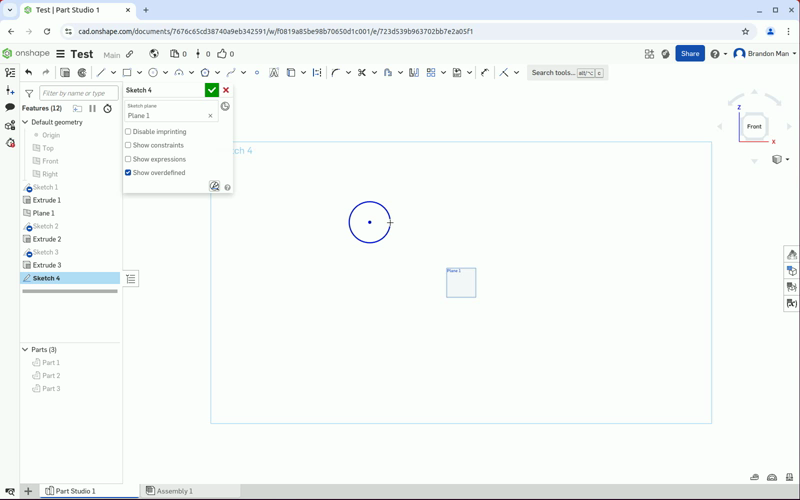
key_down(shift)
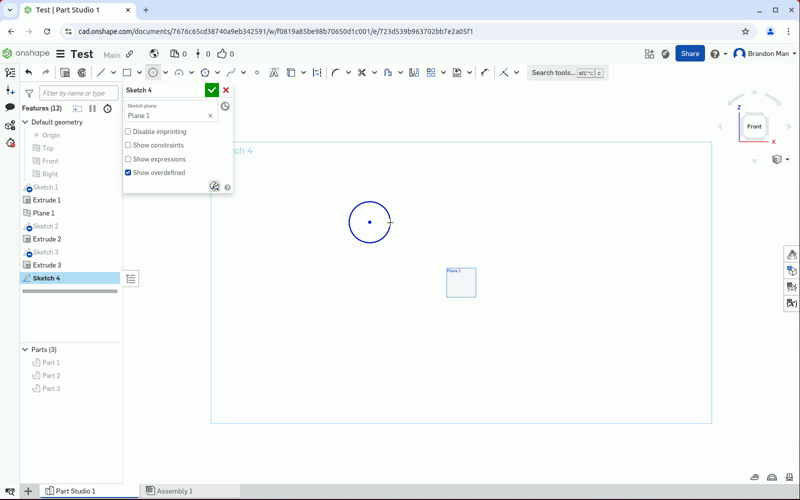
mouse_move(369, 222)
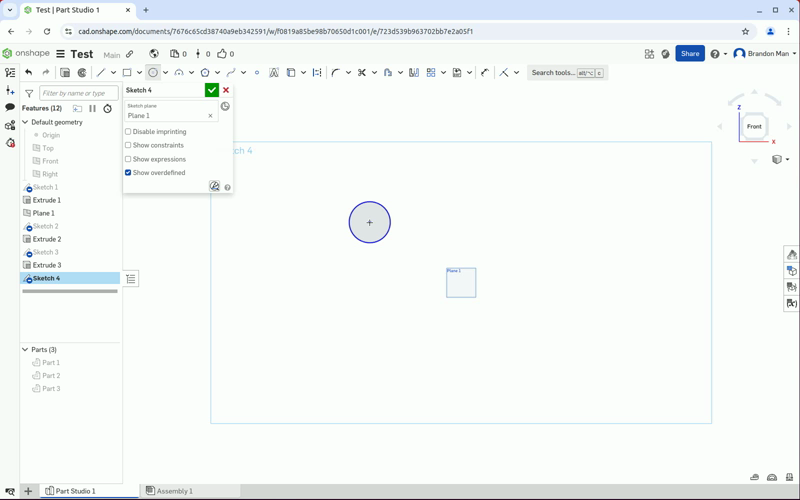
click(369, 222)
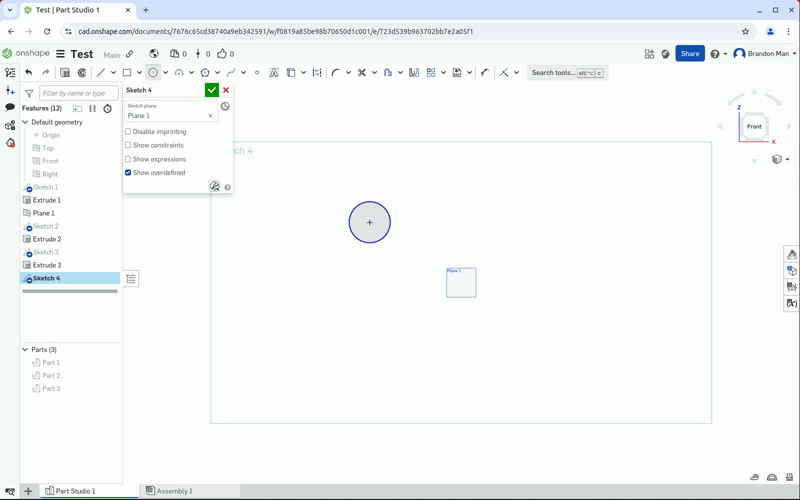
key_up(shift)
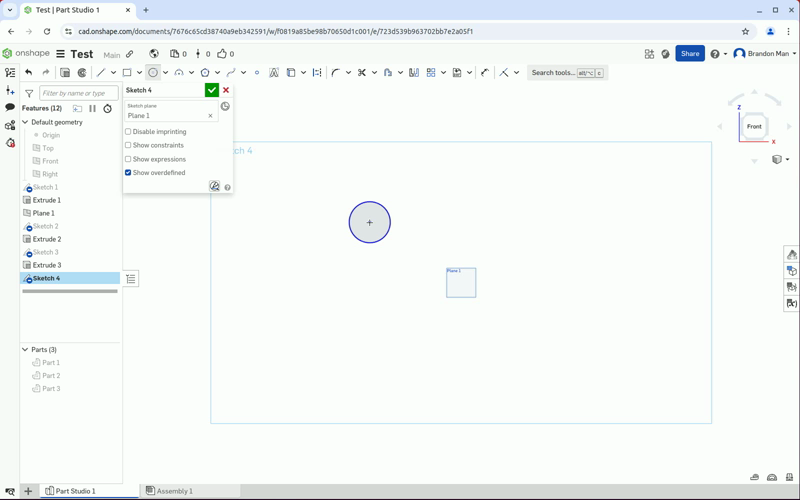
mouse_move(378, 222)
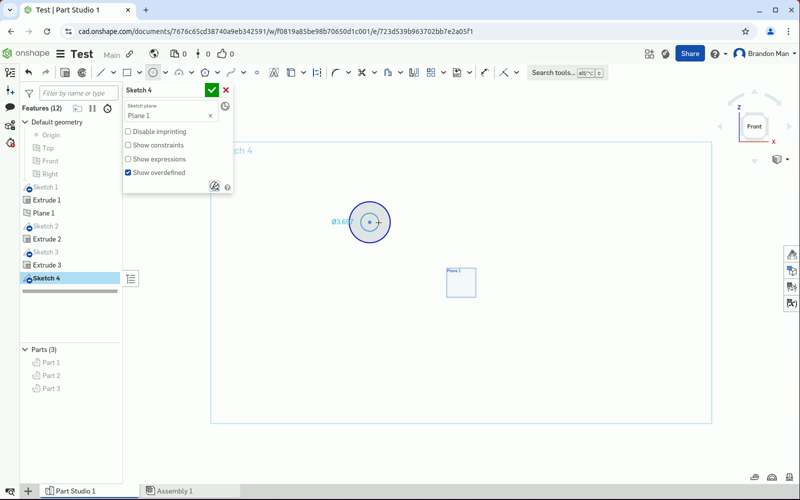
click(378, 222)
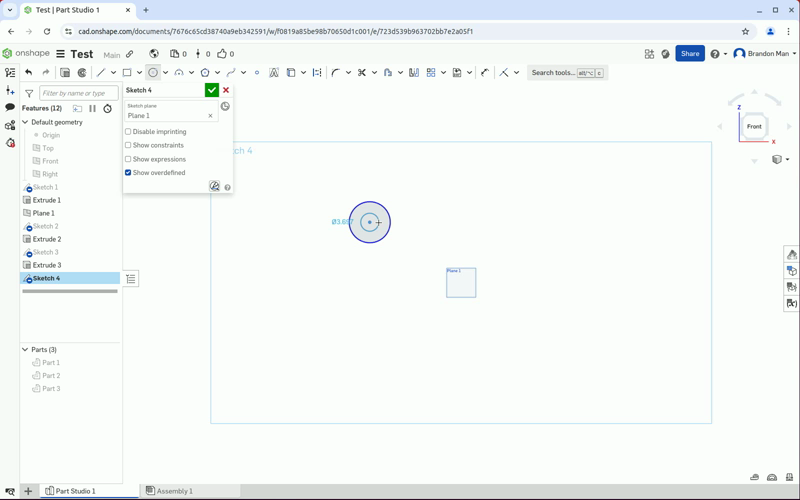
key(esc)
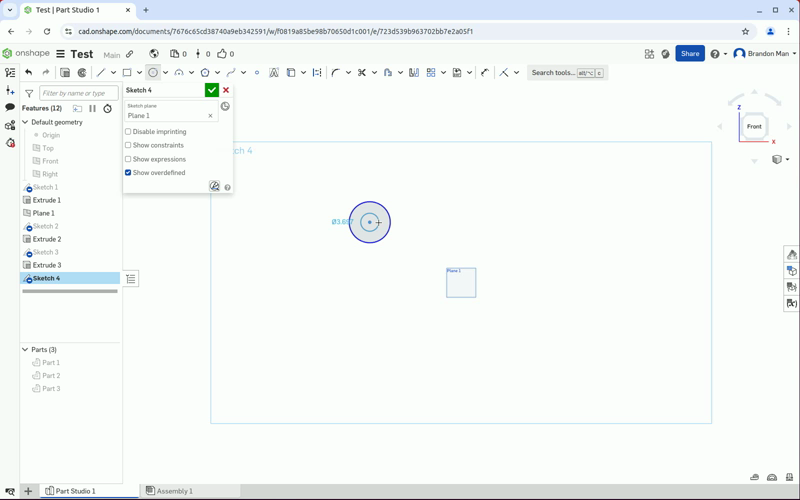
mouse_move(352, 213)
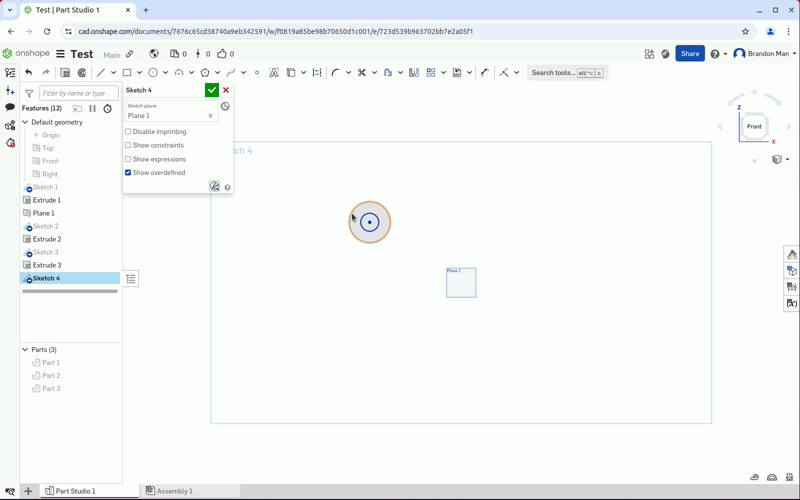
scroll(6)
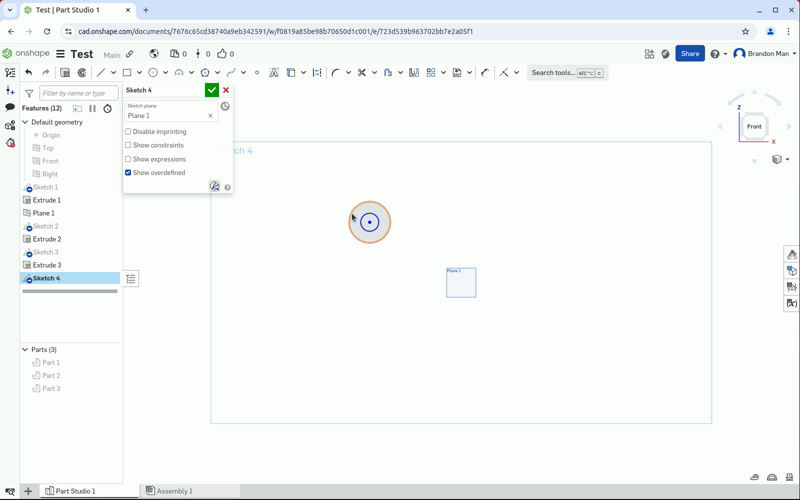
scroll(6)
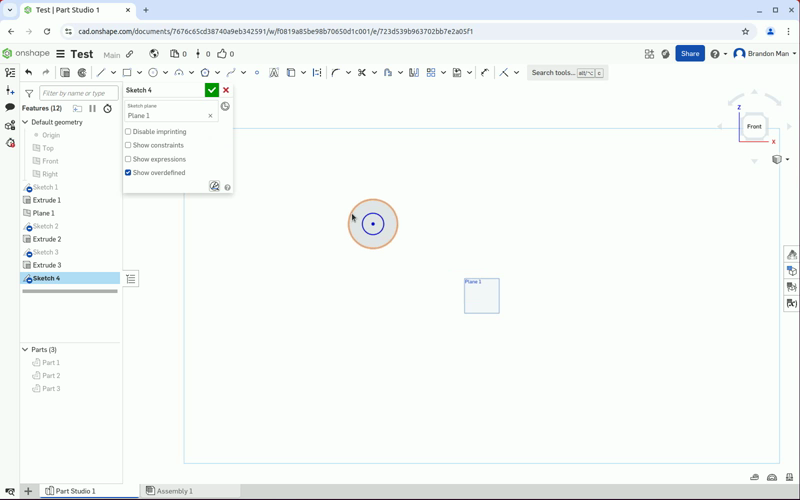
scroll(6)
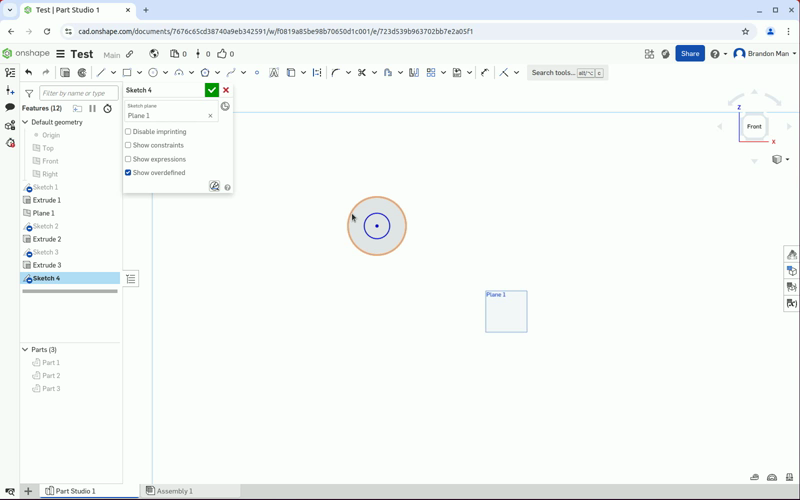
scroll(6)
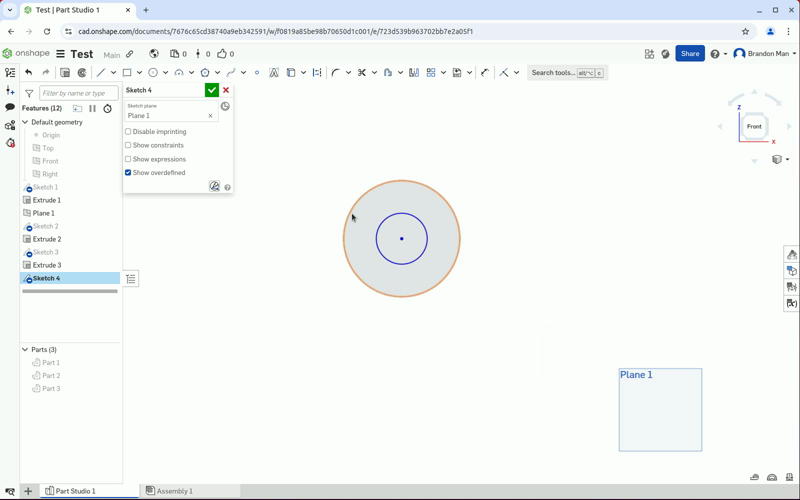
scroll(6)
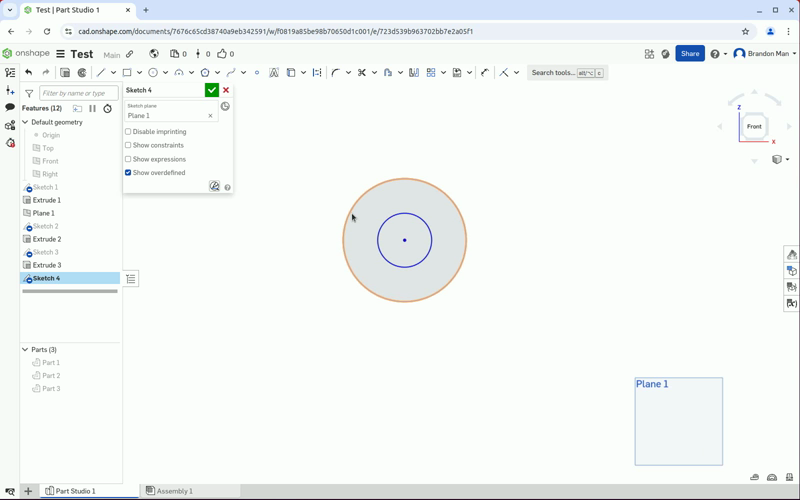
scroll(6)
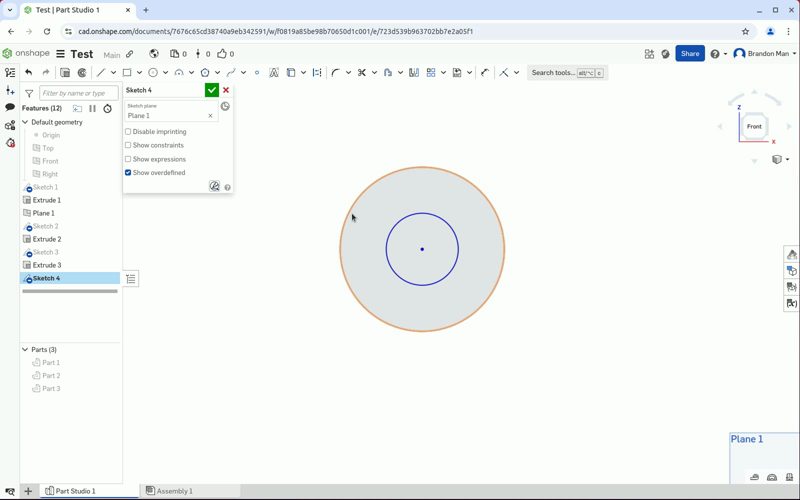
scroll(6)
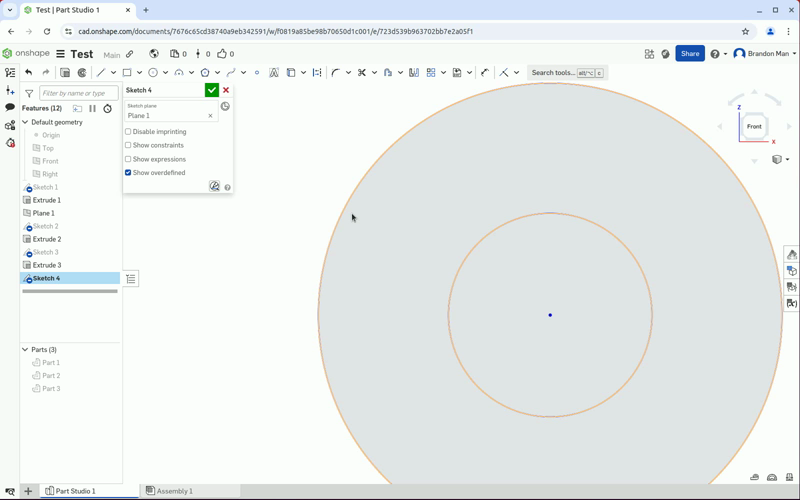
click(352, 213)
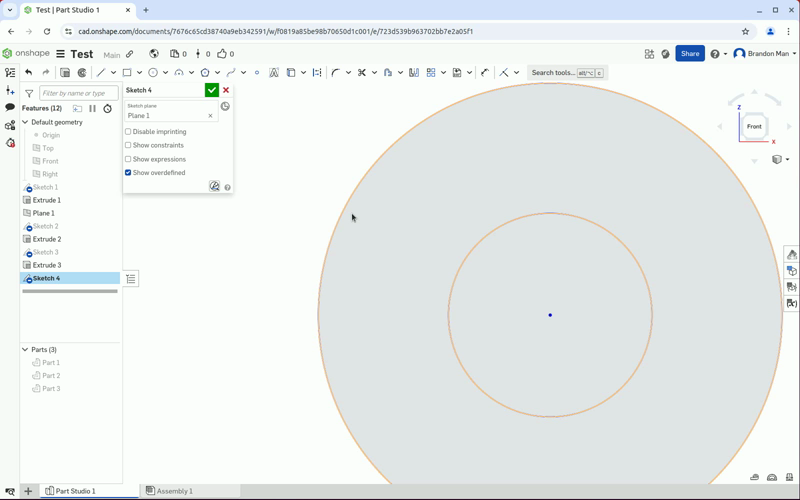
scroll(-6)
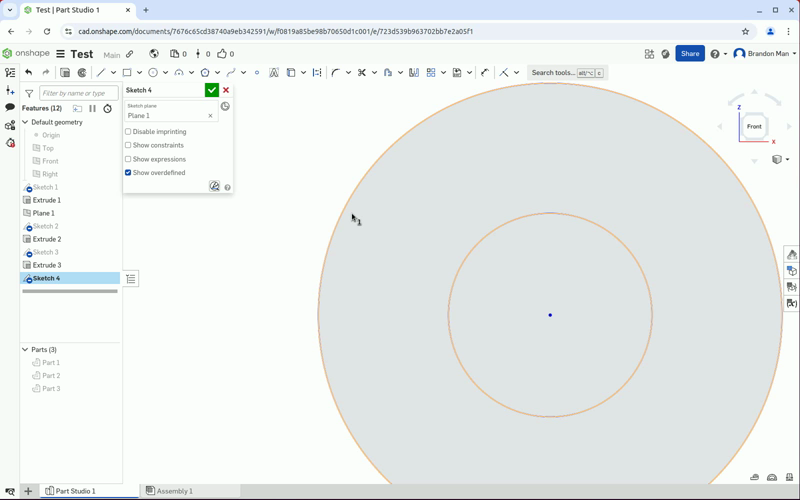
scroll(-6)
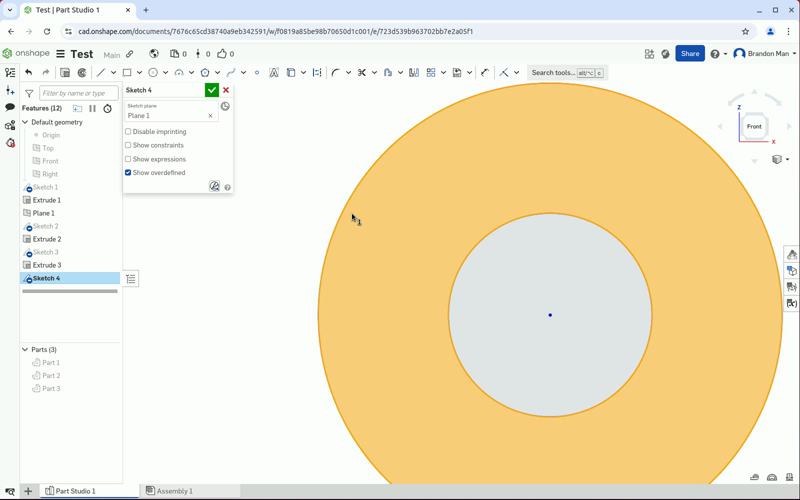
scroll(-6)
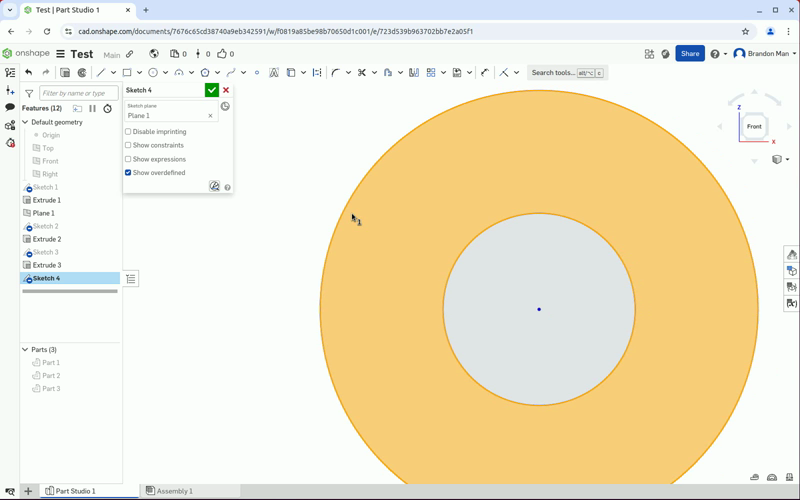
scroll(-6)
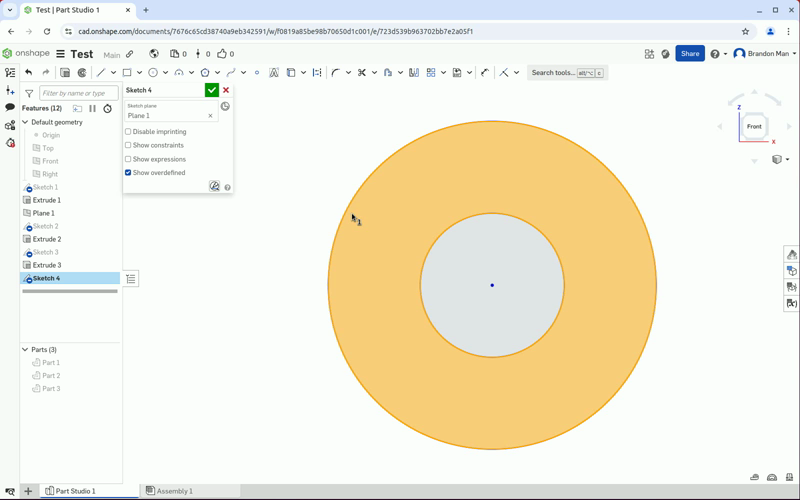
scroll(-6)
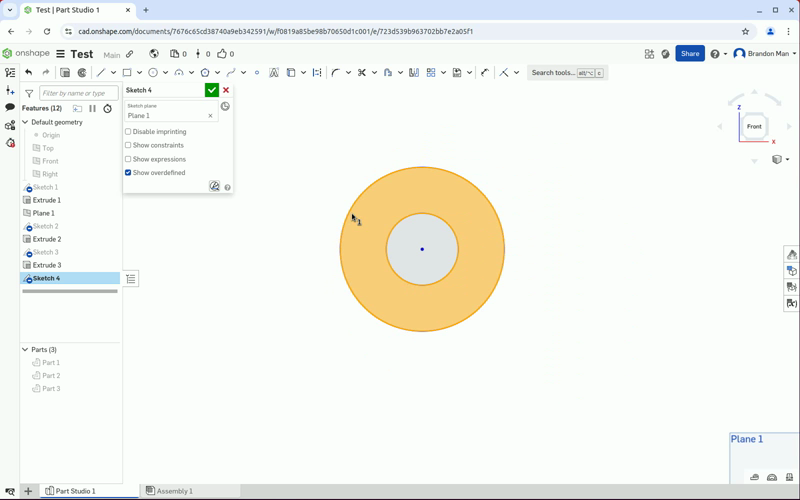
scroll(-6)
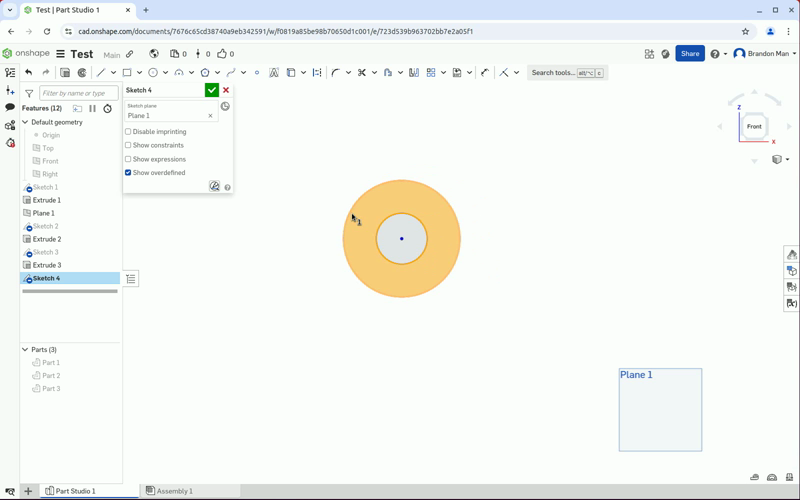
scroll(-6)
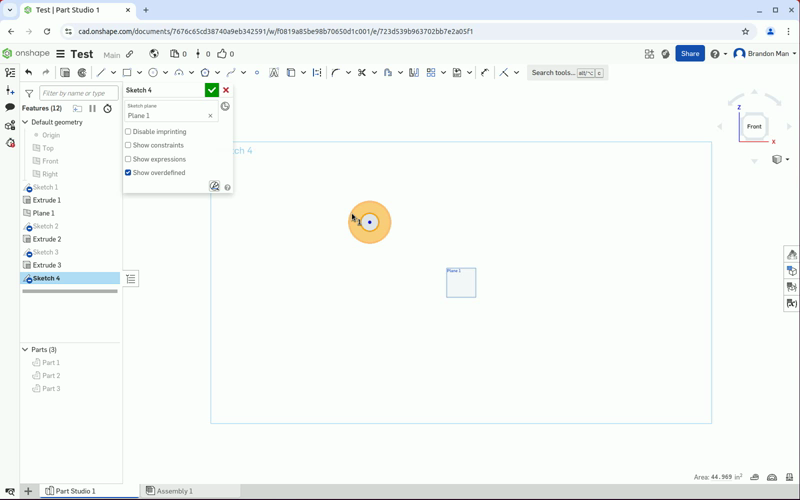
mouse_move(73, 352)
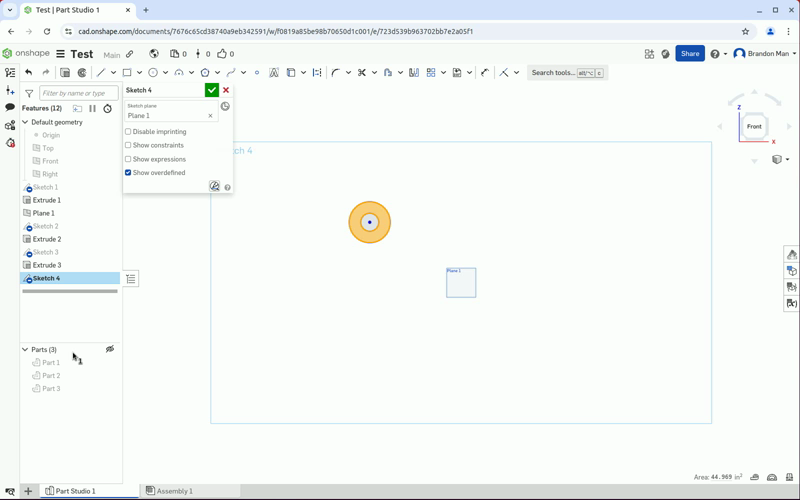
key(shift+y)
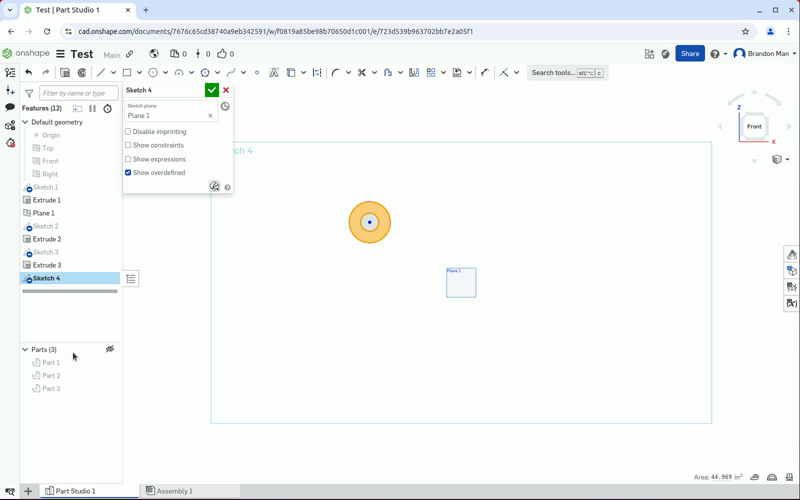
key(shift+e)
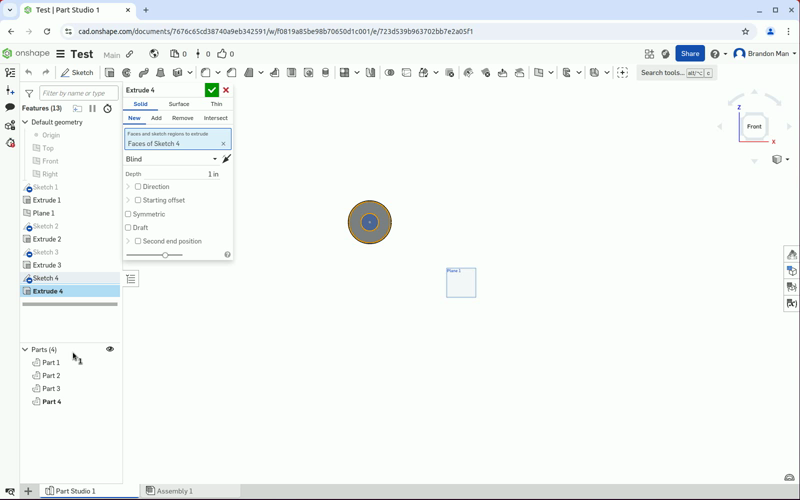
mouse_move(143, 106)
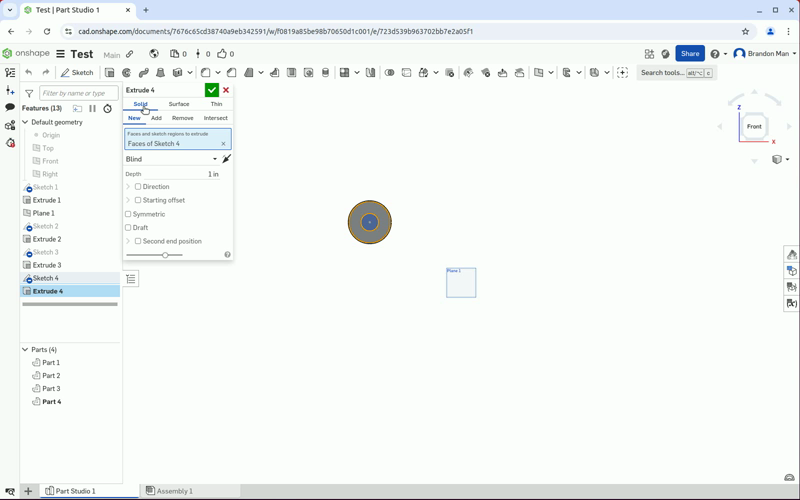
click(143, 106)
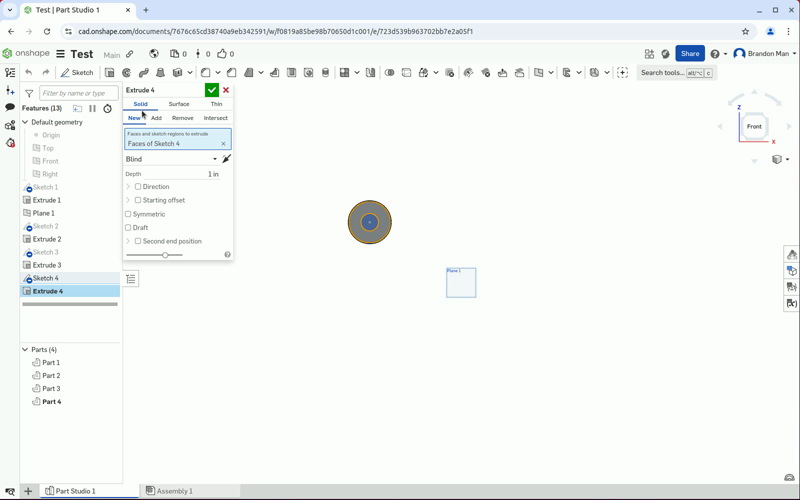
mouse_move(137, 120)
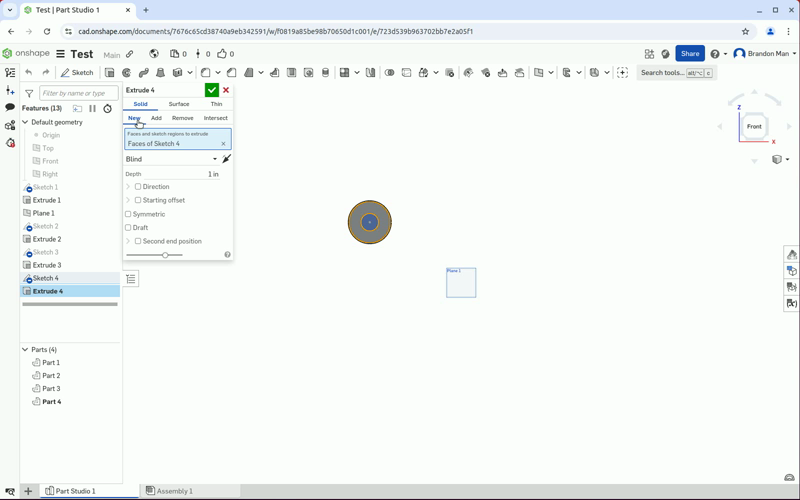
click(137, 120)
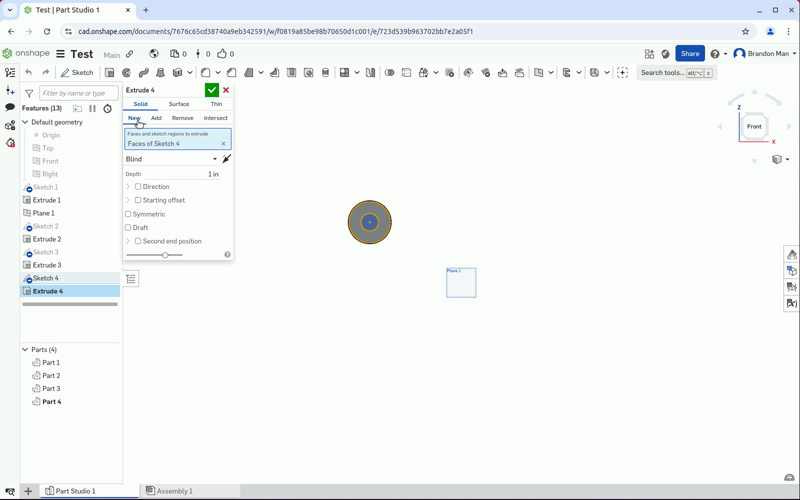
key(tab, 4)
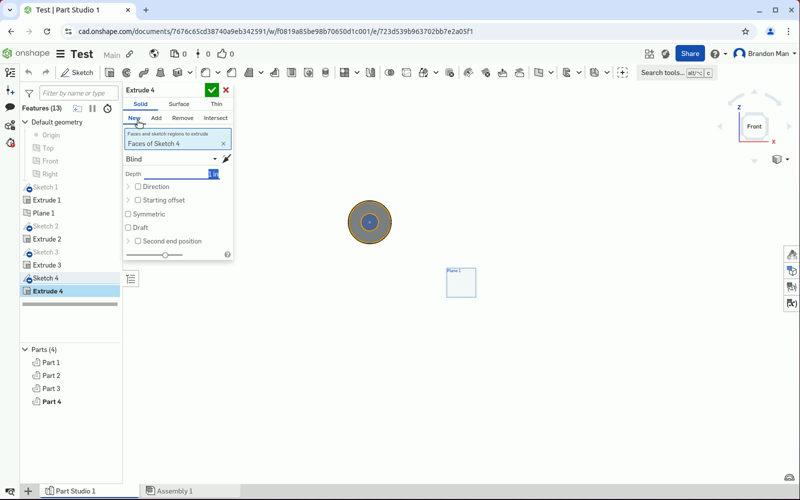
text(-0.241)
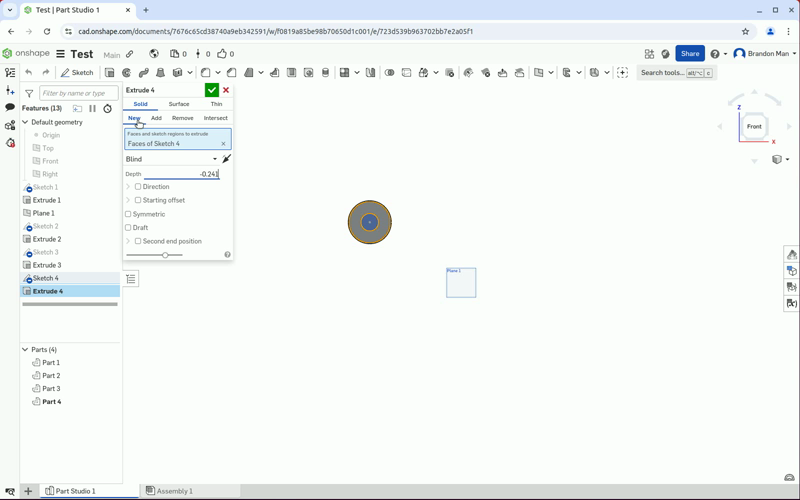
key(enter)
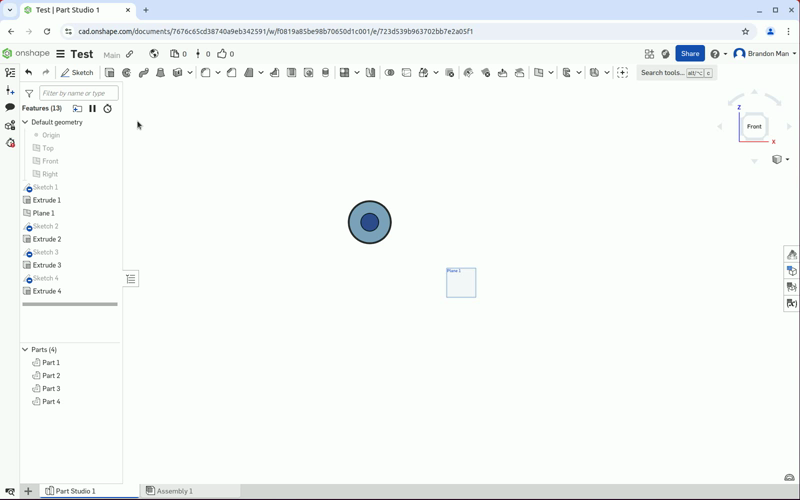
key(shift+h)
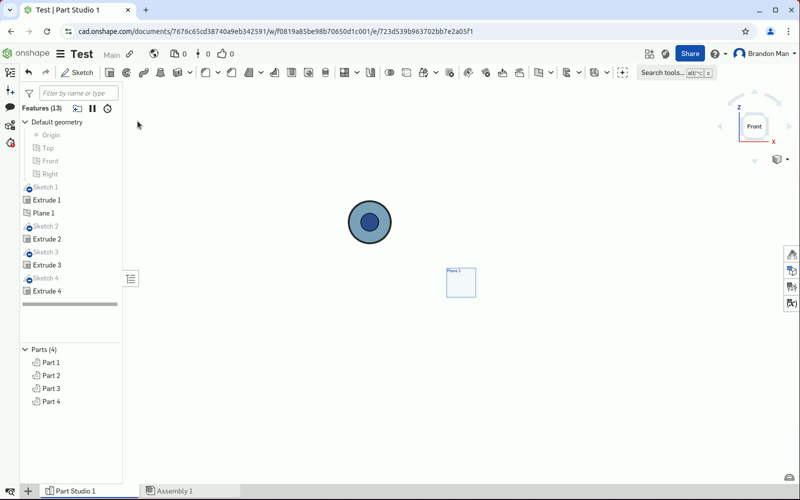
key(shift+h)
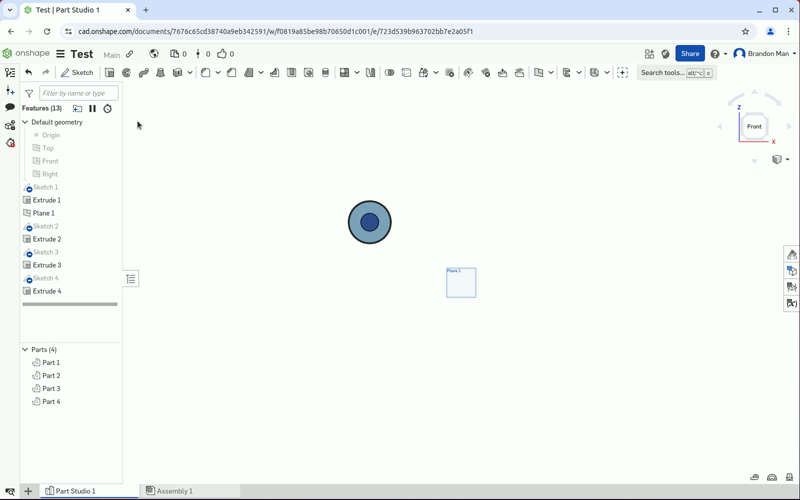
mouse_move(73, 189)
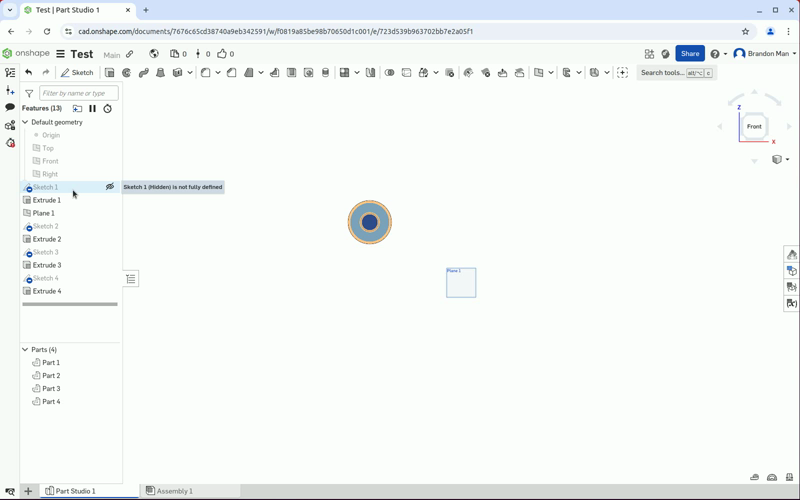
click(73, 189)
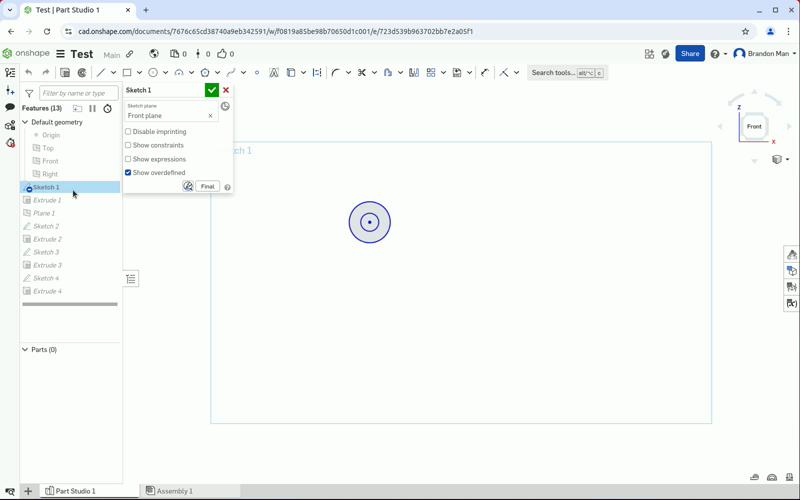
mouse_move(229, 92)
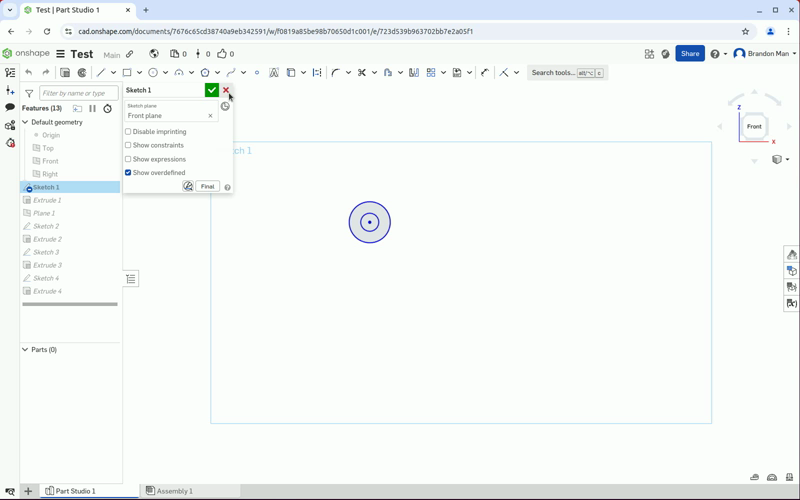
click(229, 92)
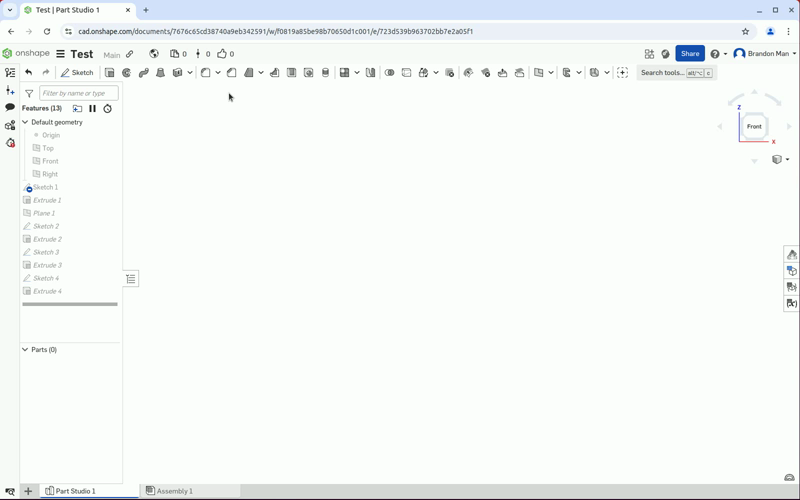
key(shift+s)
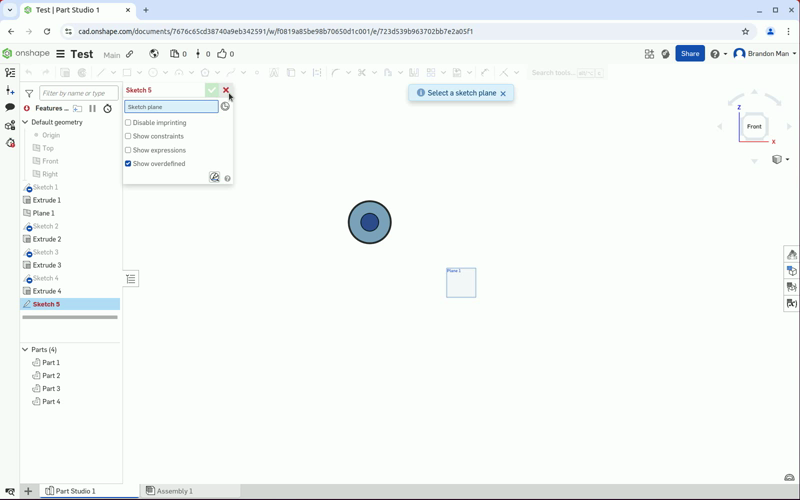
mouse_move(73, 215)
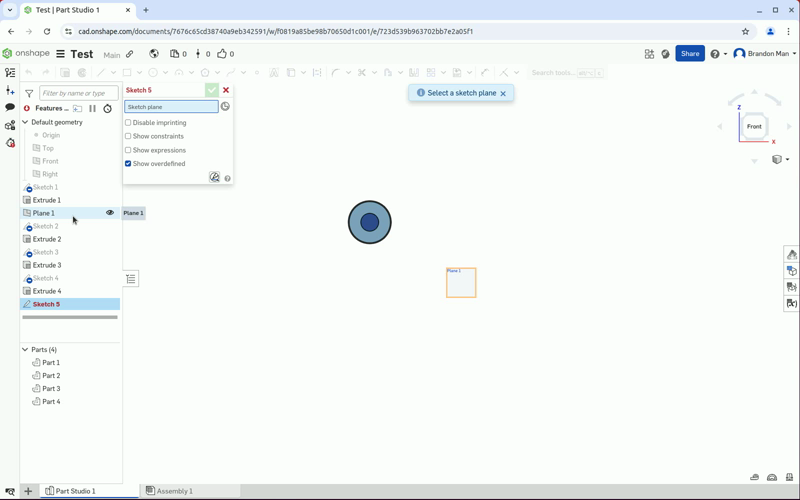
click(73, 215)
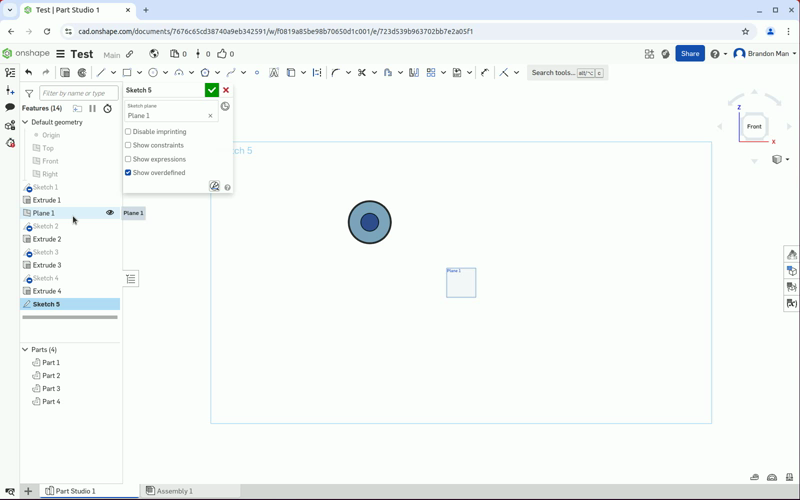
mouse_move(73, 352)
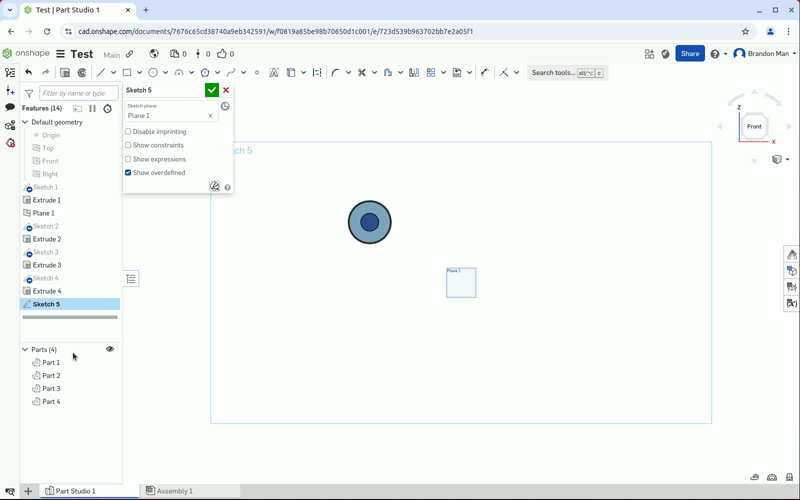
key(y)
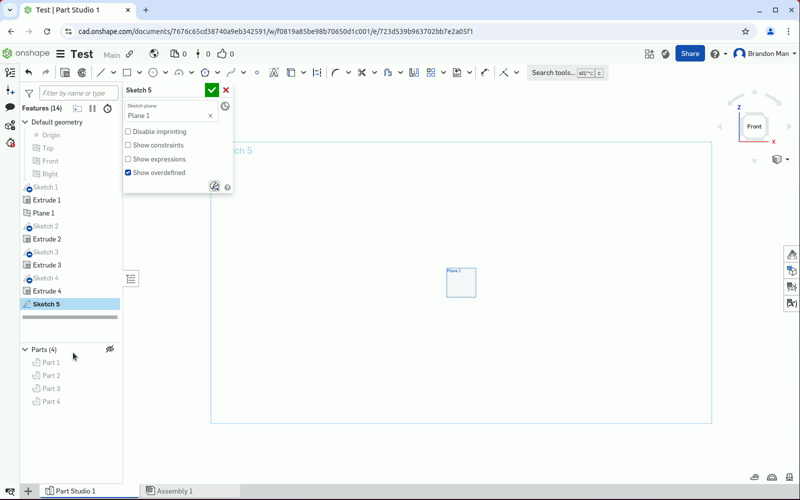
key(c)
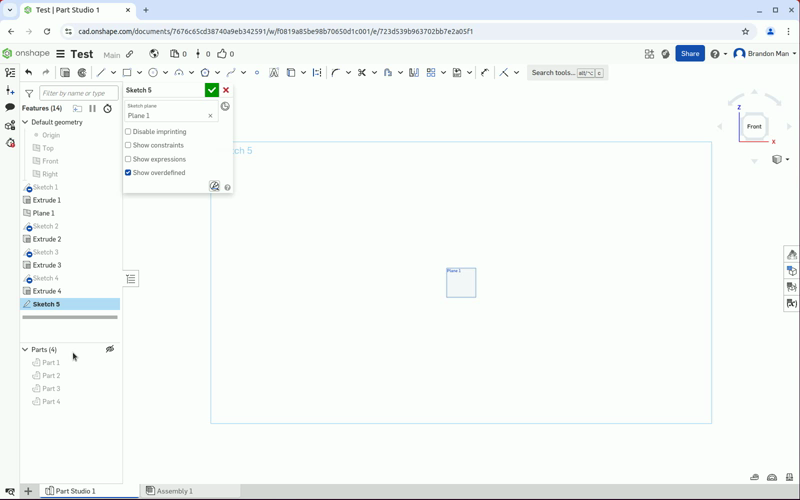
key_down(shift)
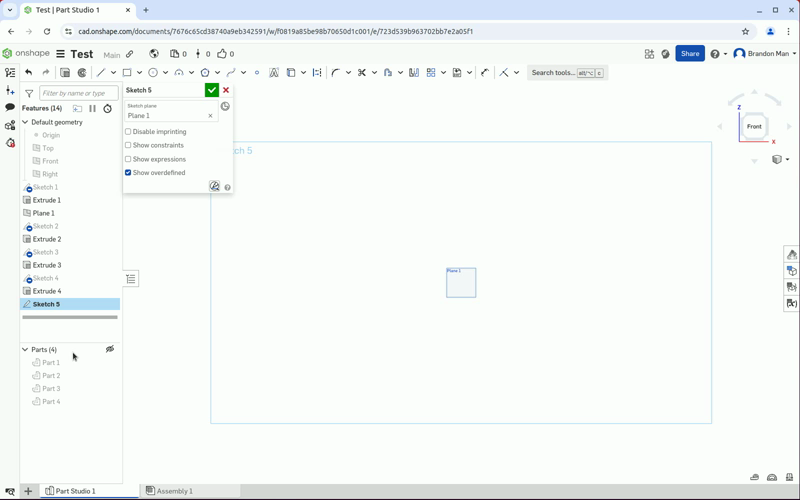
mouse_move(369, 222)
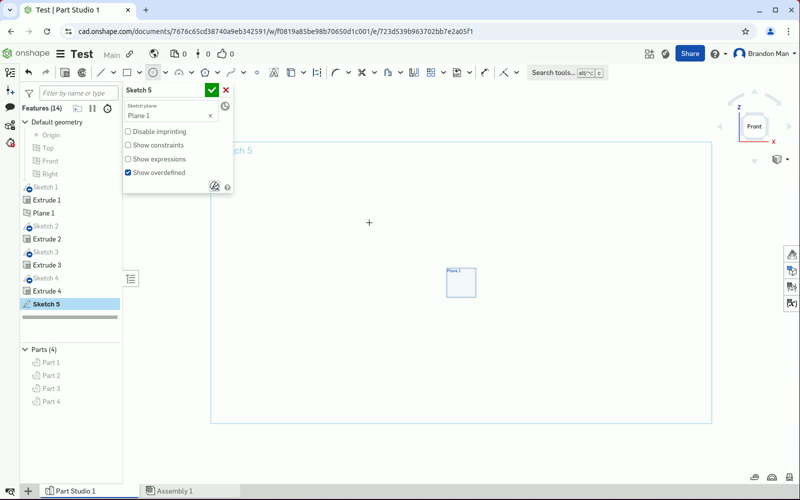
click(369, 222)
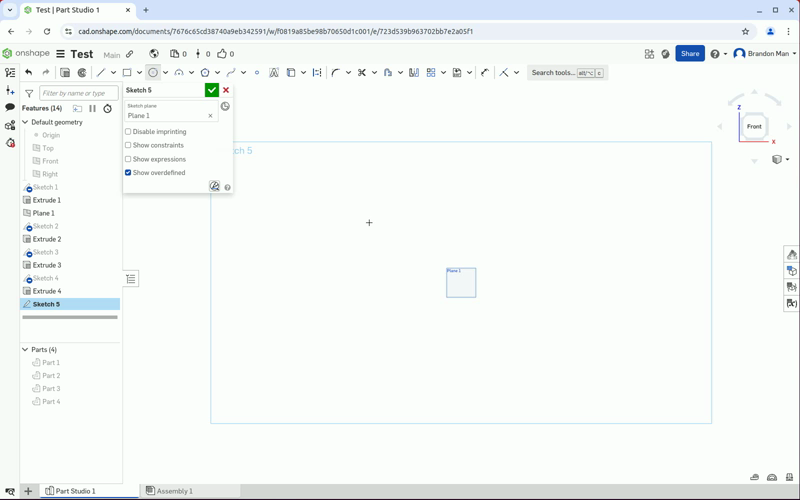
key_up(shift)
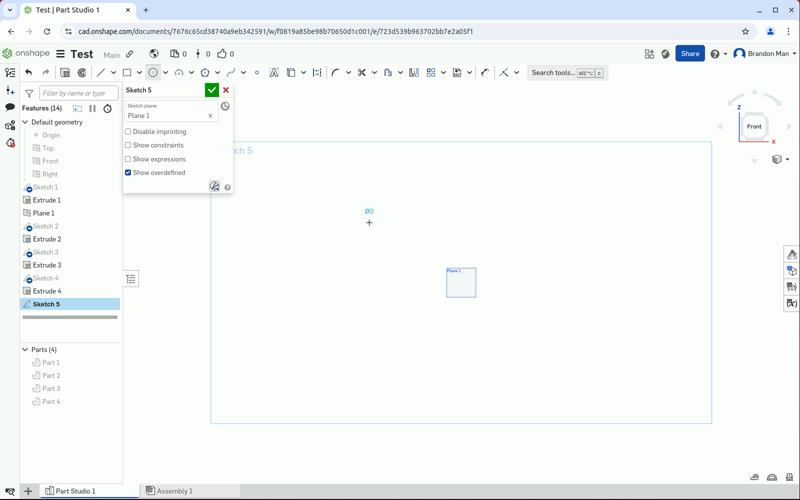
mouse_move(378, 222)
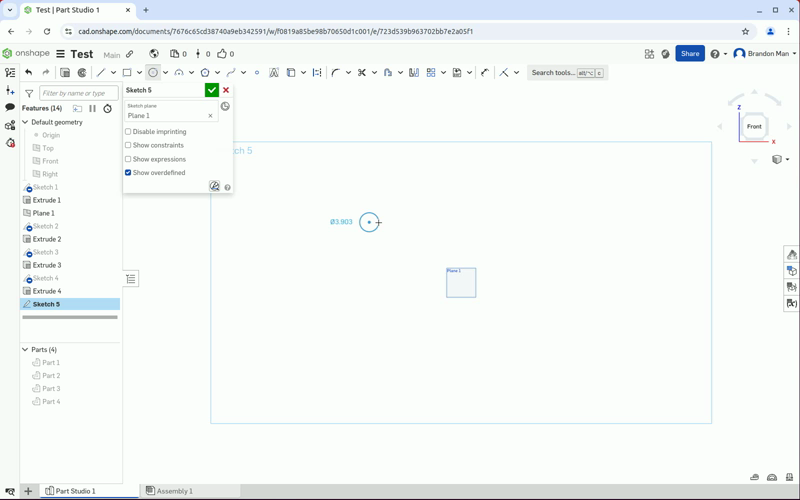
click(378, 222)
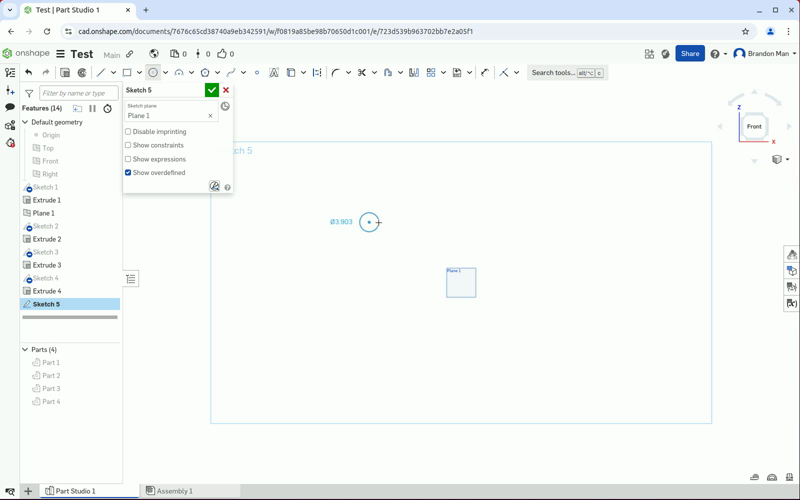
key(esc)
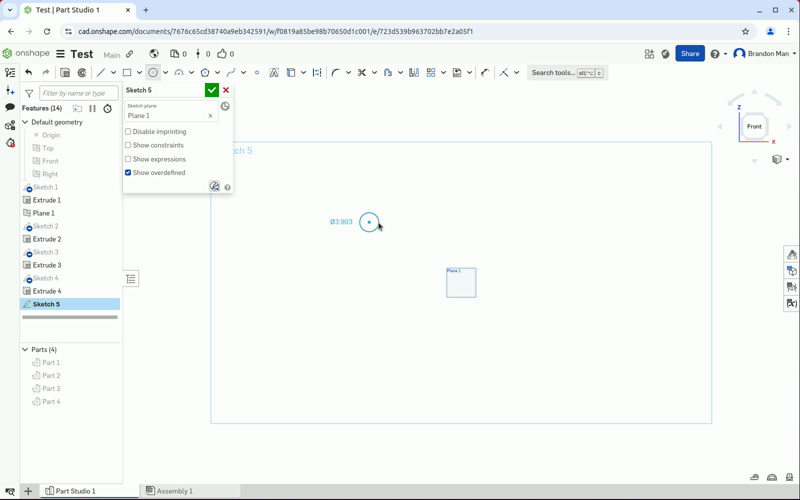
mouse_move(372, 215)
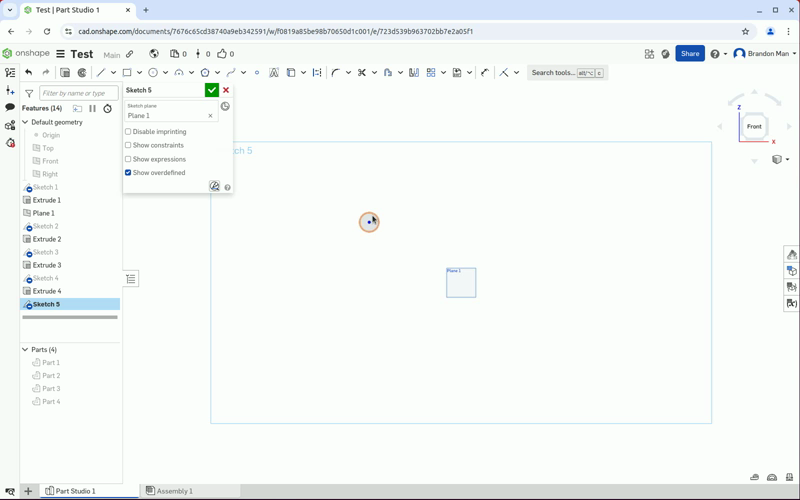
scroll(6)
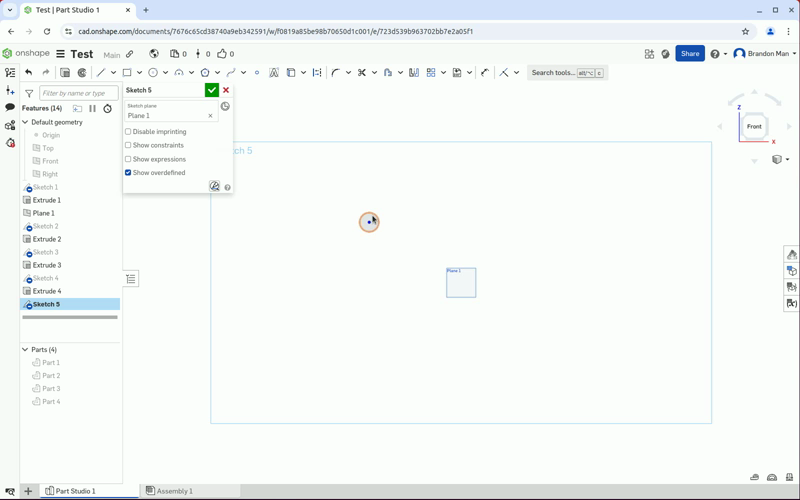
scroll(6)
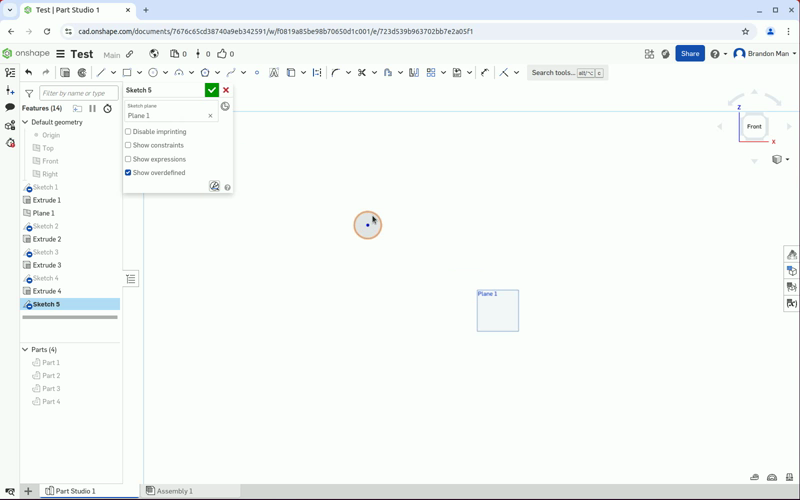
scroll(6)
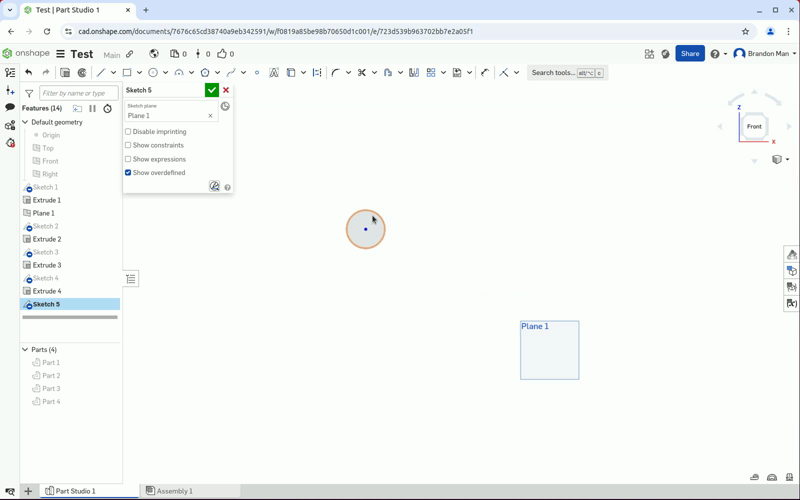
scroll(6)
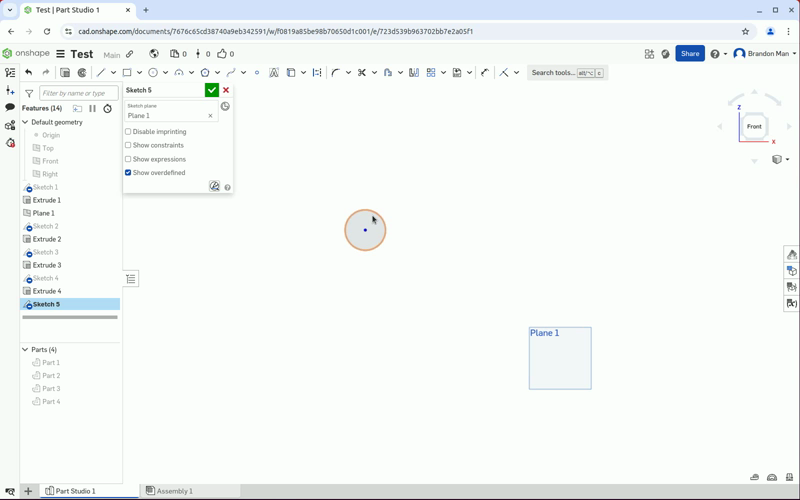
scroll(6)
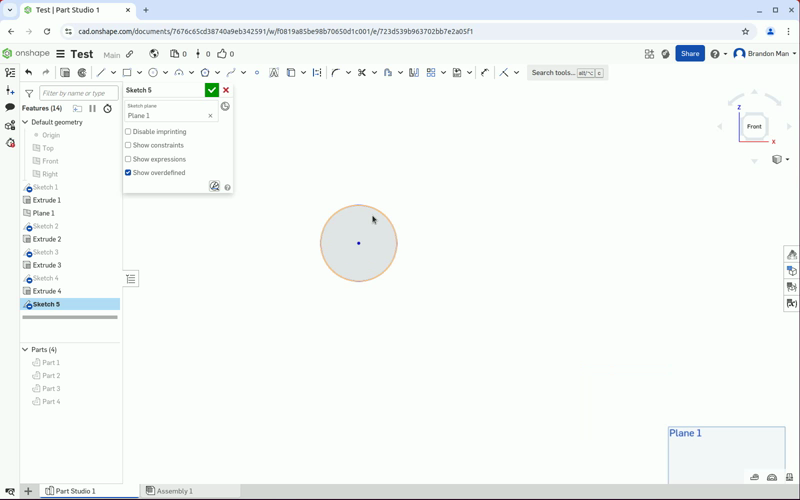
scroll(6)
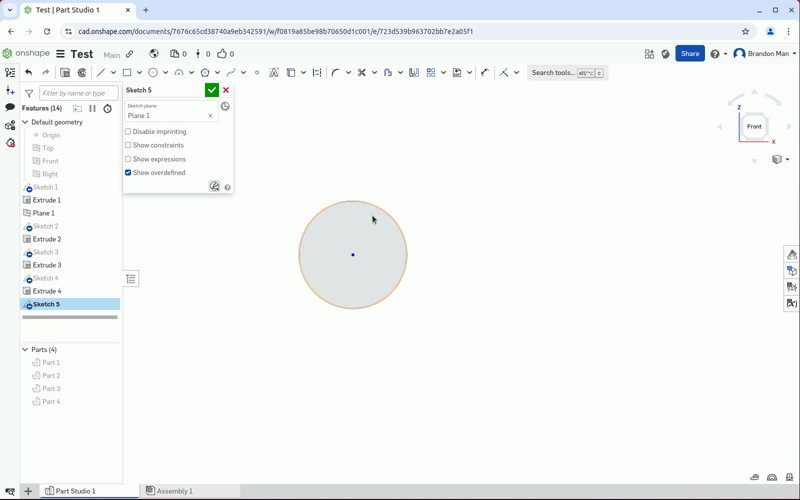
scroll(6)
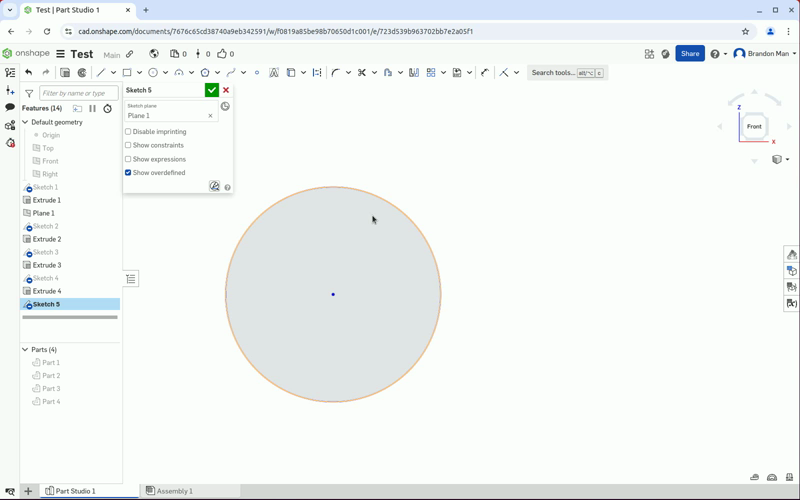
click(372, 215)
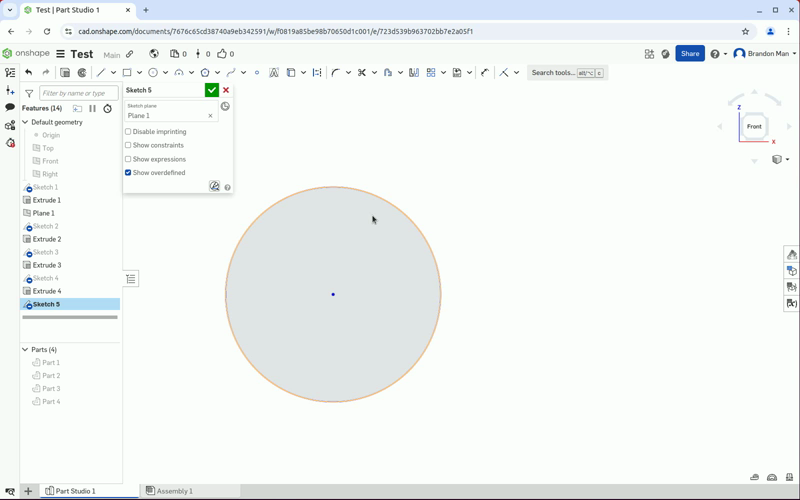
scroll(-6)
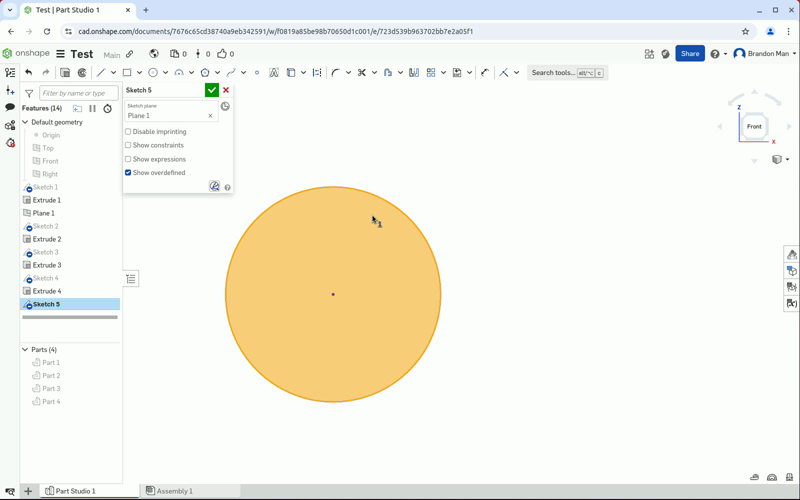
scroll(-6)
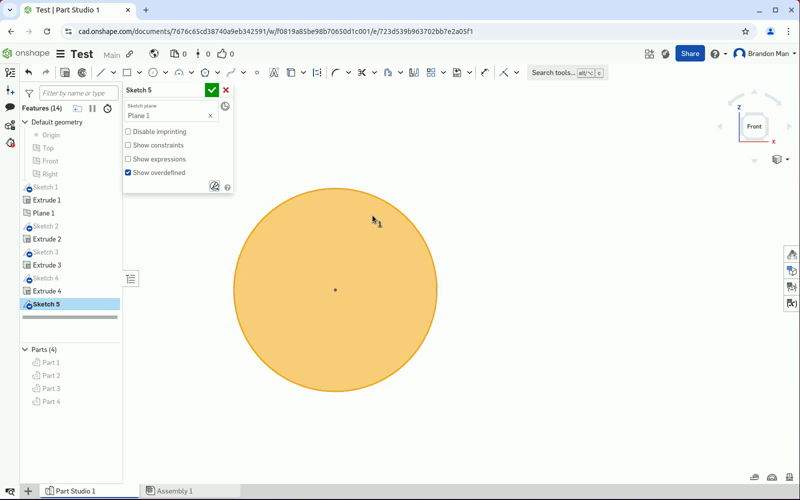
scroll(-6)
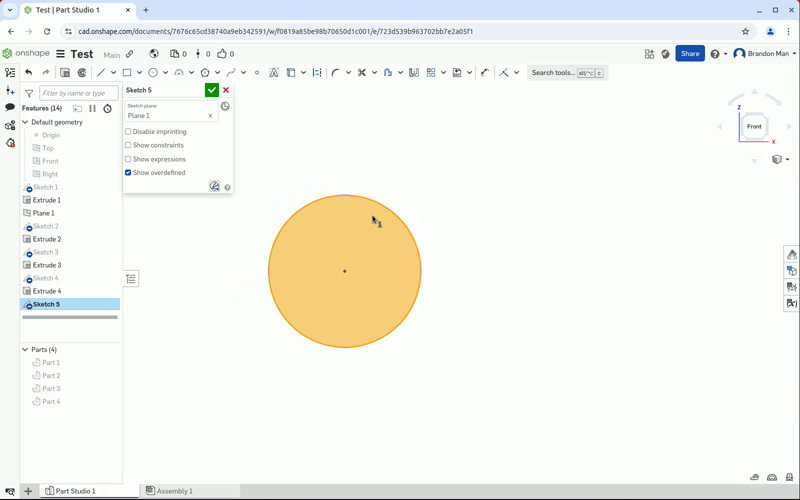
scroll(-6)
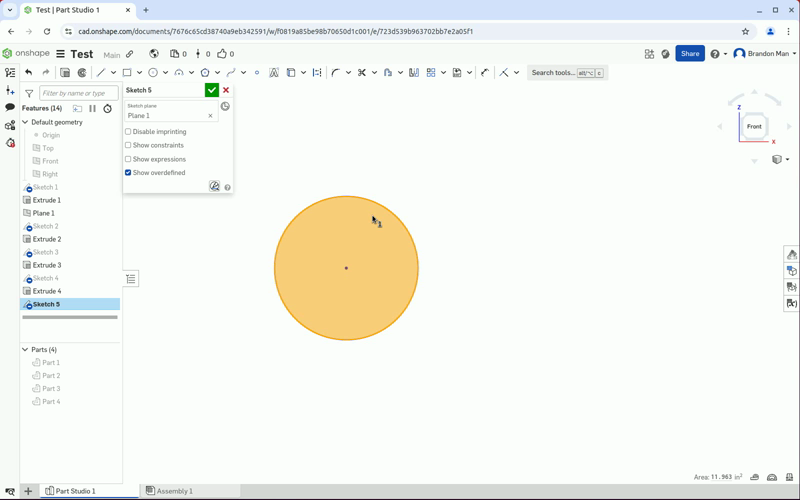
scroll(-6)
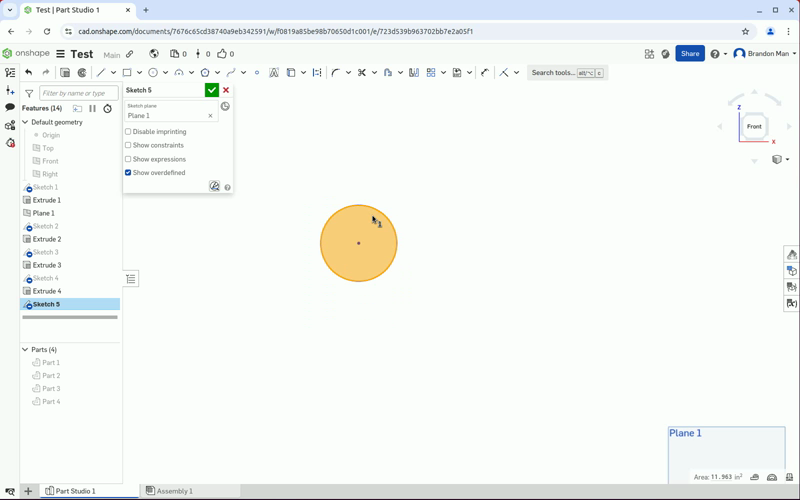
scroll(-6)
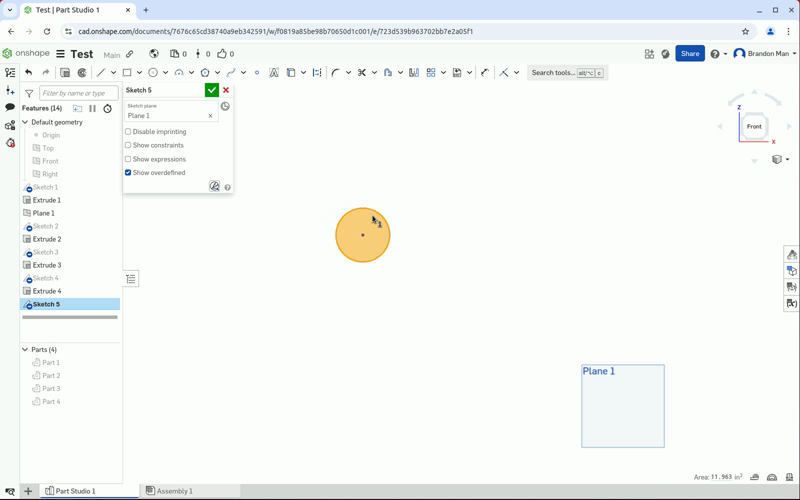
scroll(-6)
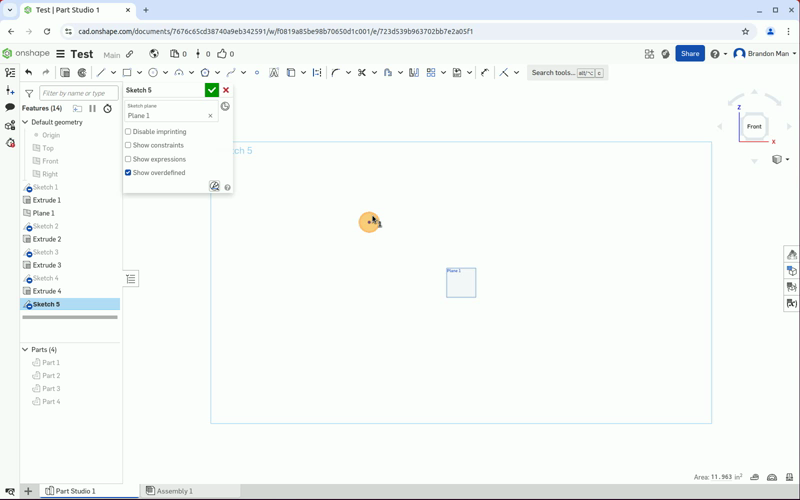
mouse_move(73, 352)
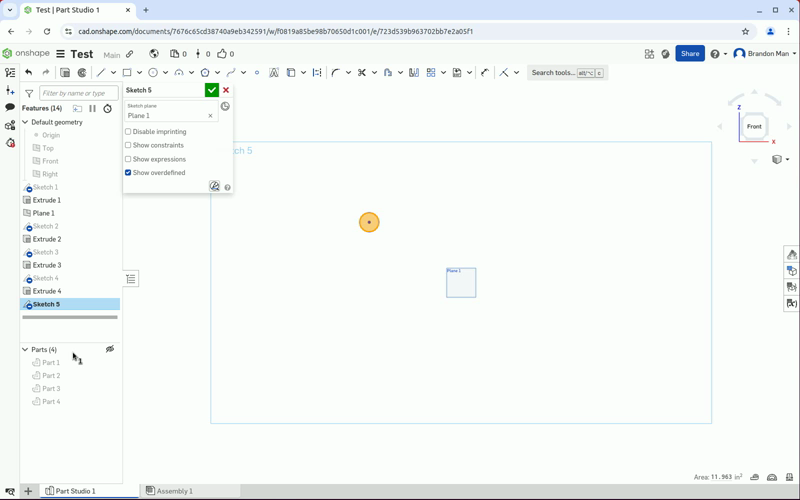
key(shift+y)
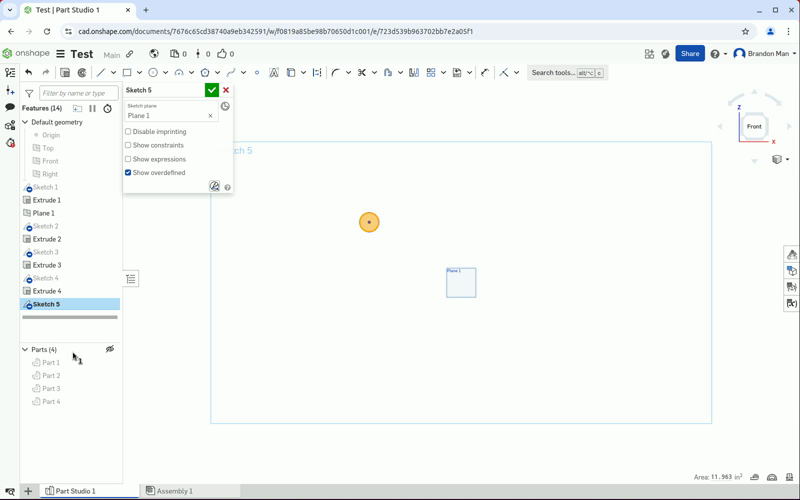
key(shift+e)
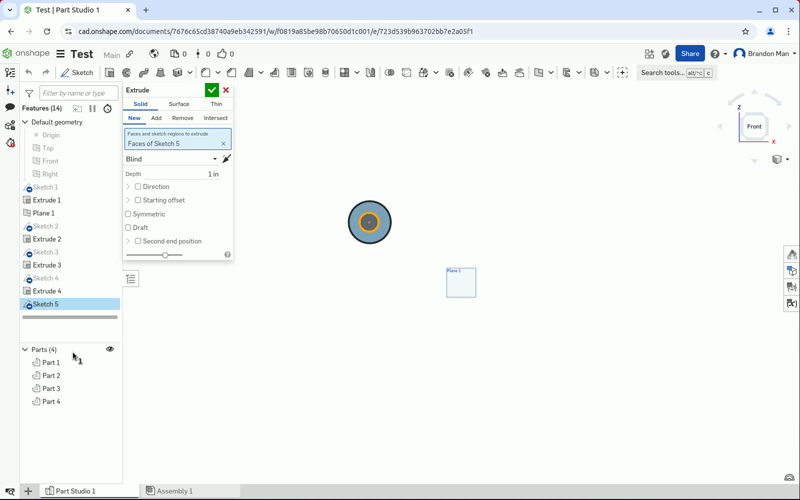
mouse_move(143, 106)
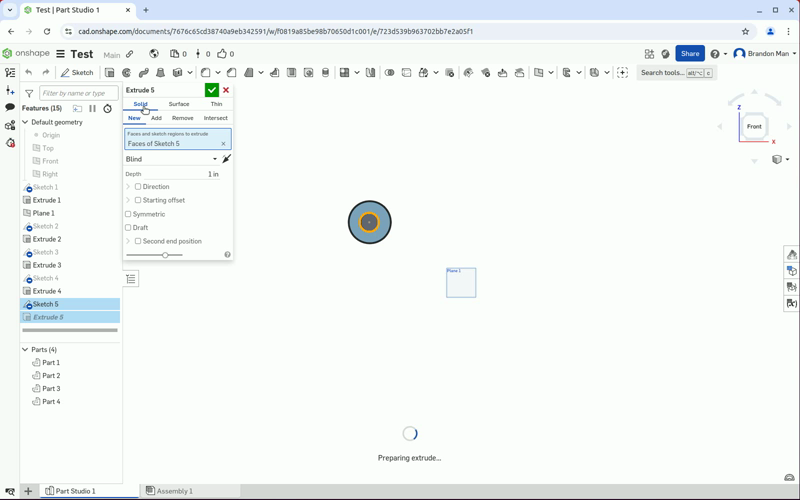
click(143, 106)
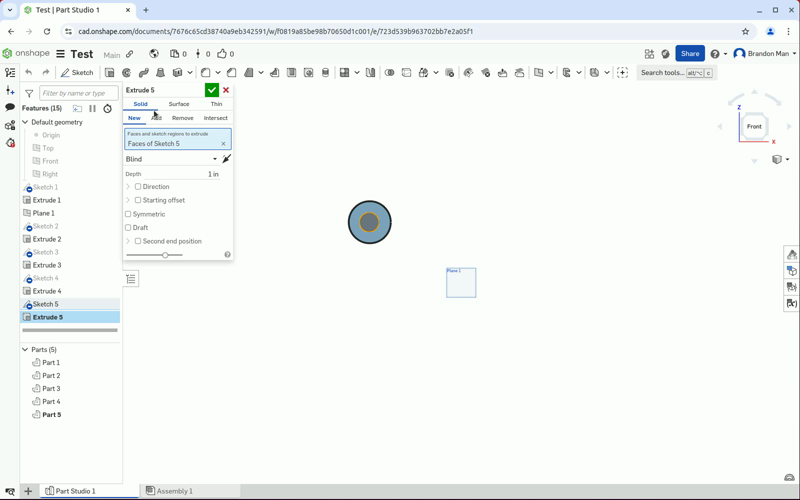
mouse_move(186, 120)
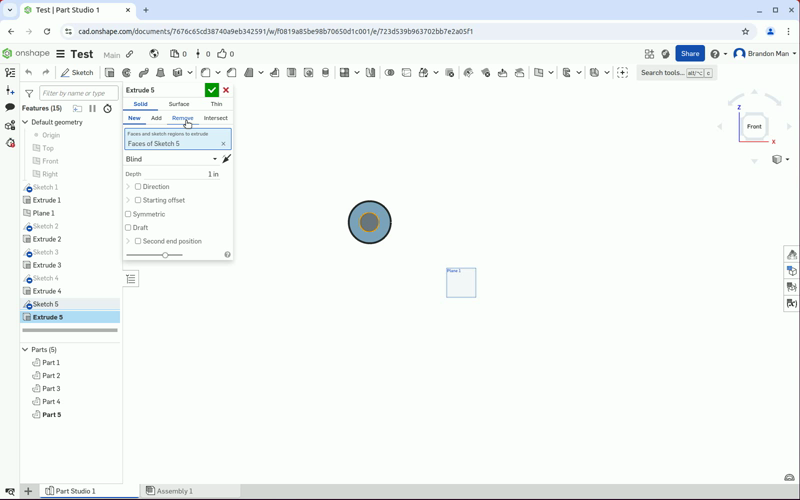
click(186, 120)
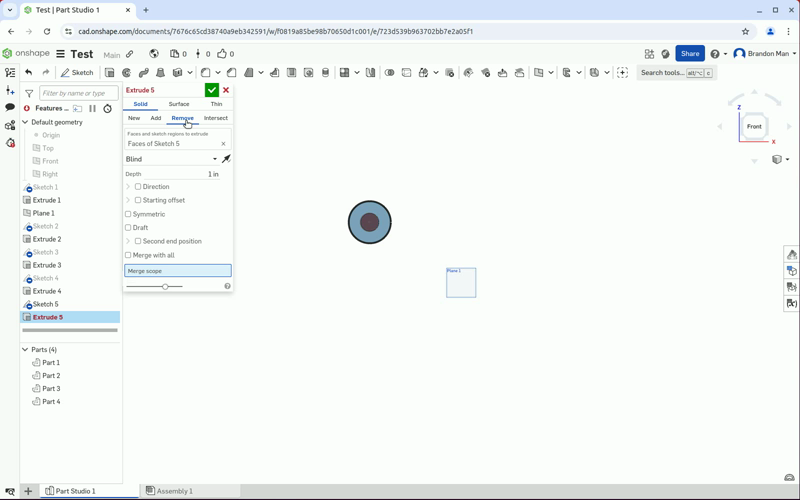
key(tab, 4)
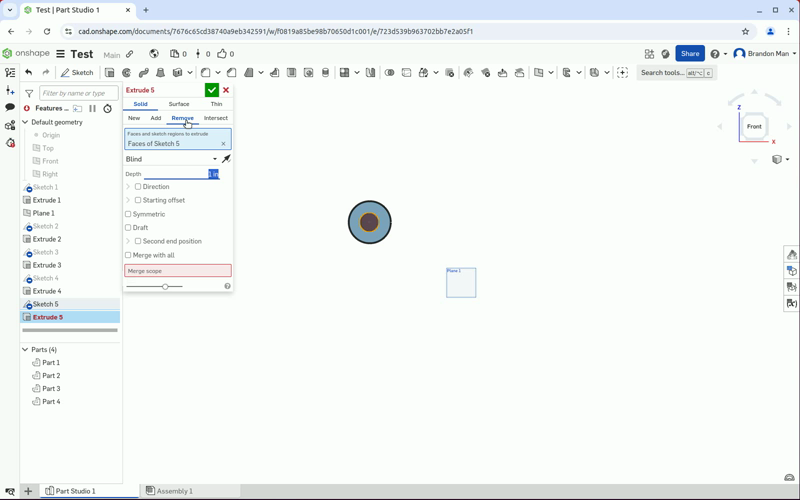
text(7.221)
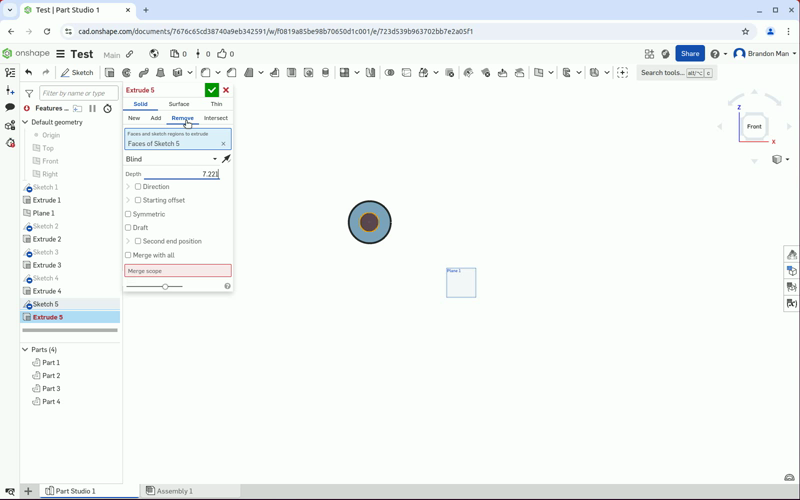
key(tab, 6)
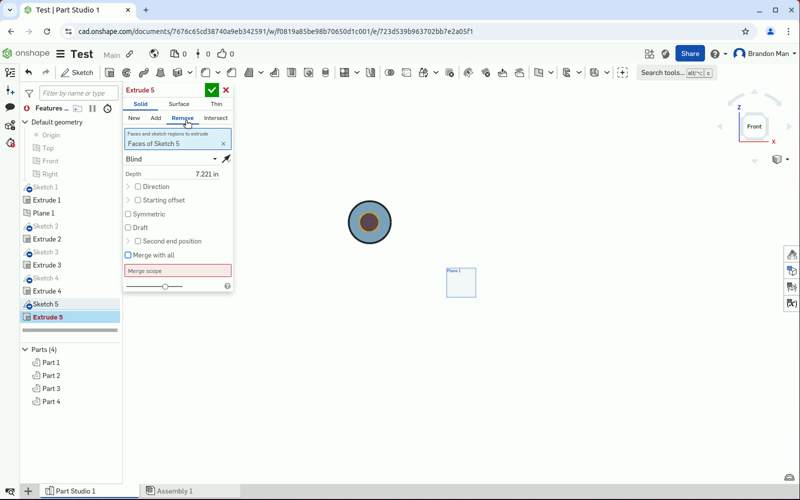
key(space)
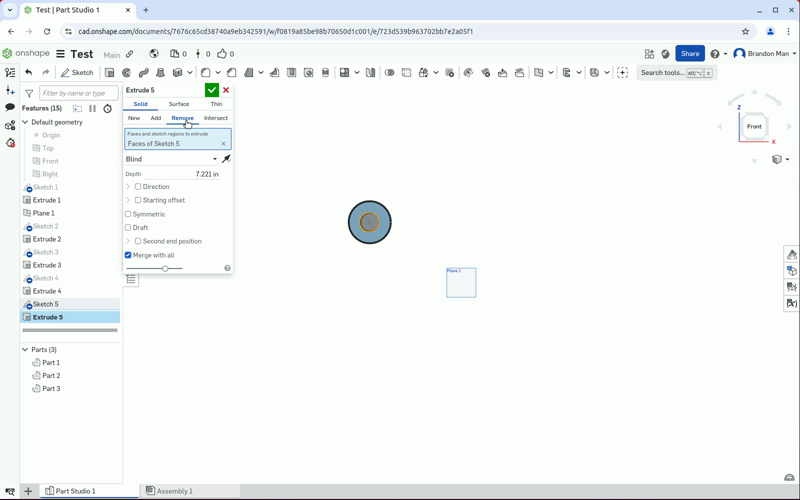
key(enter)
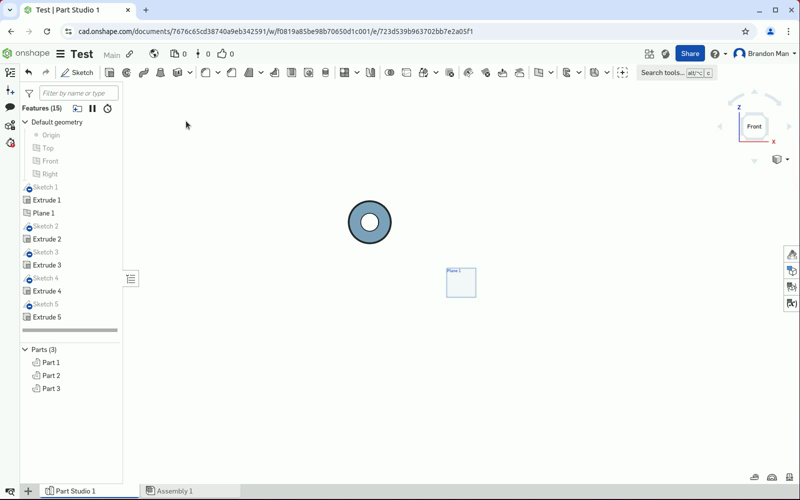
key(shift+h)
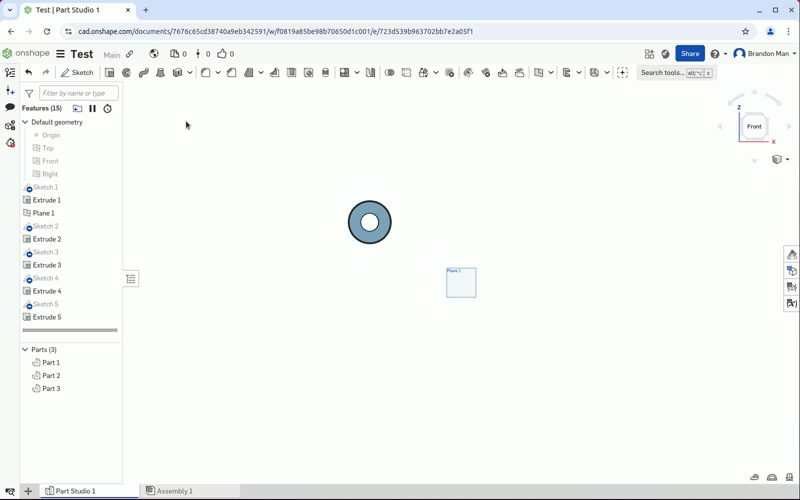
key(shift+h)
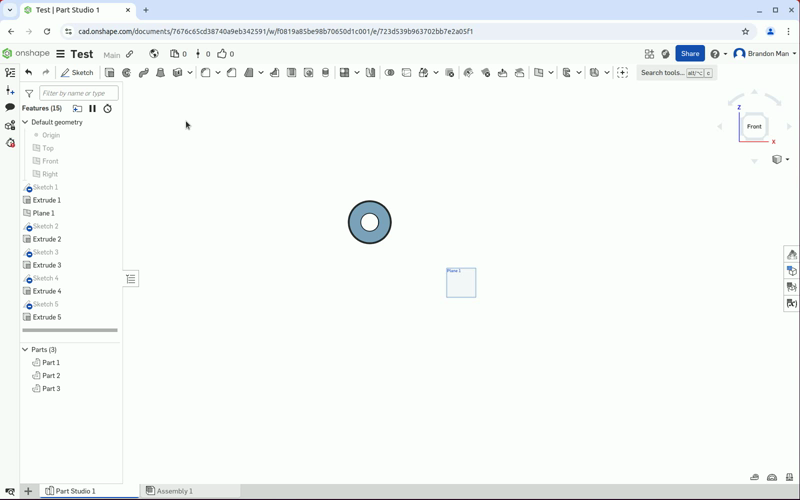
key(shift+7)
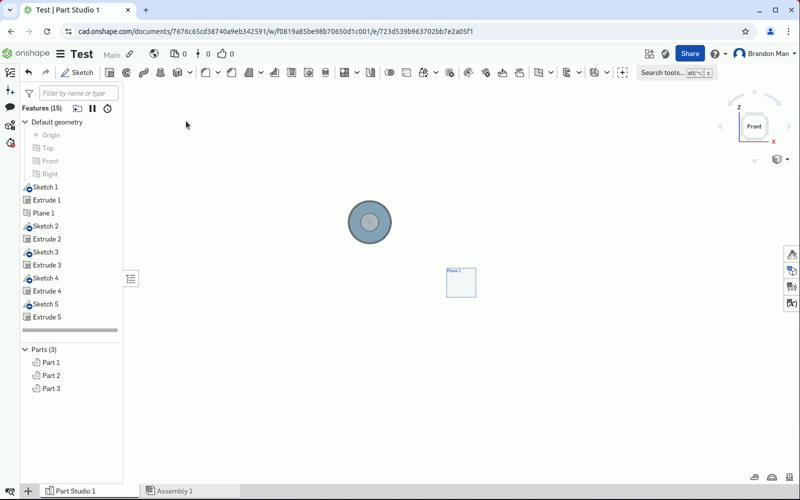
key(left, 2)
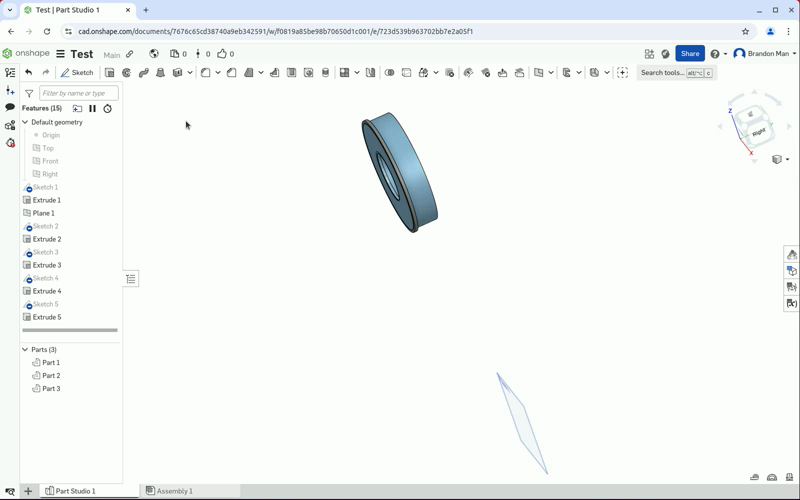
key(down, 2)
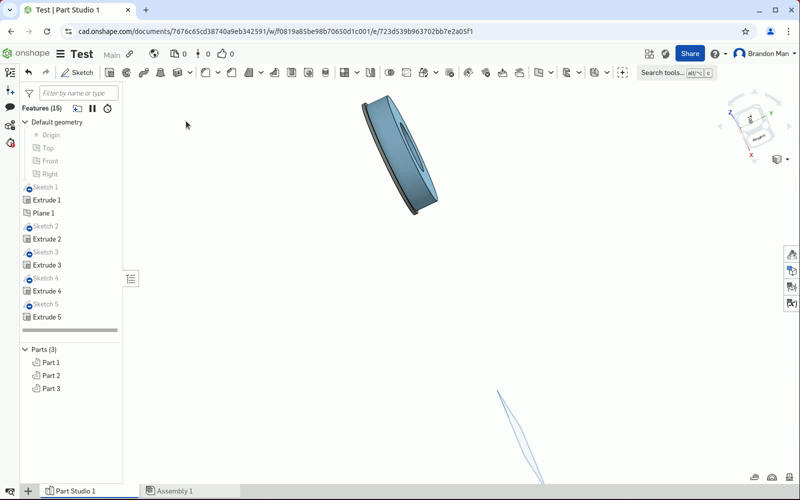
key(up, 2)
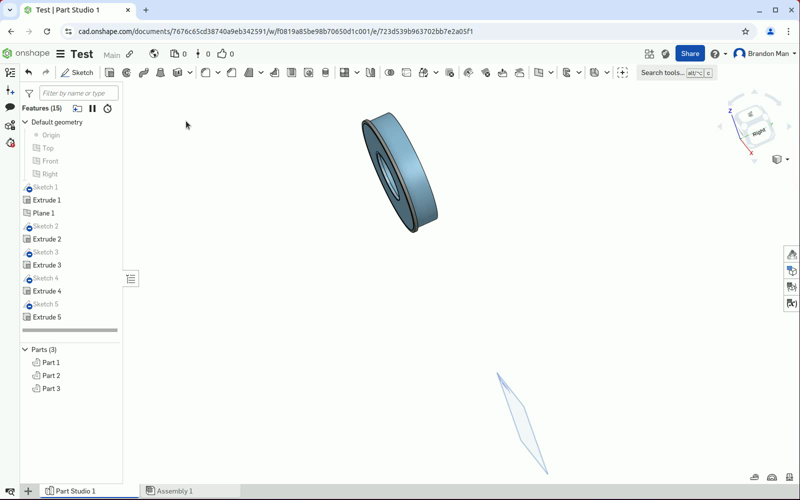
key(right, 2)
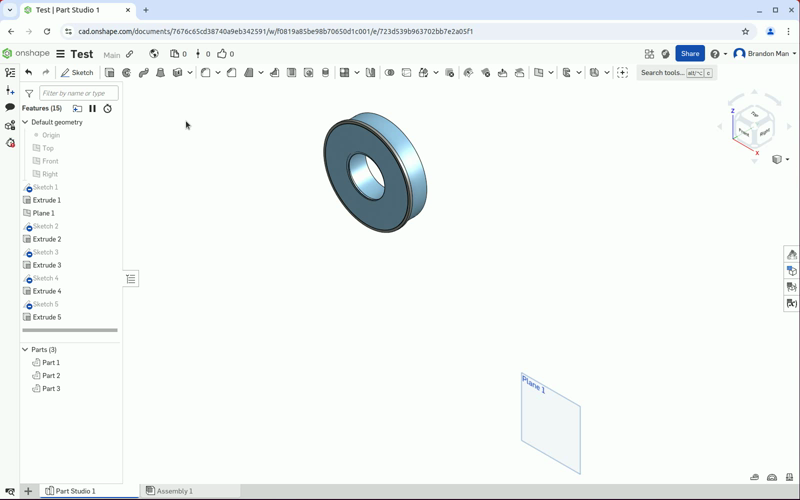
mouse_move(73, 189)
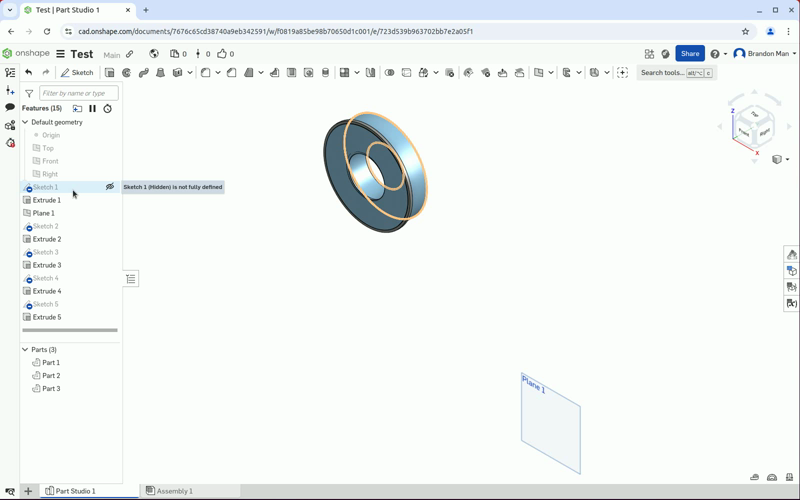
click(73, 189)